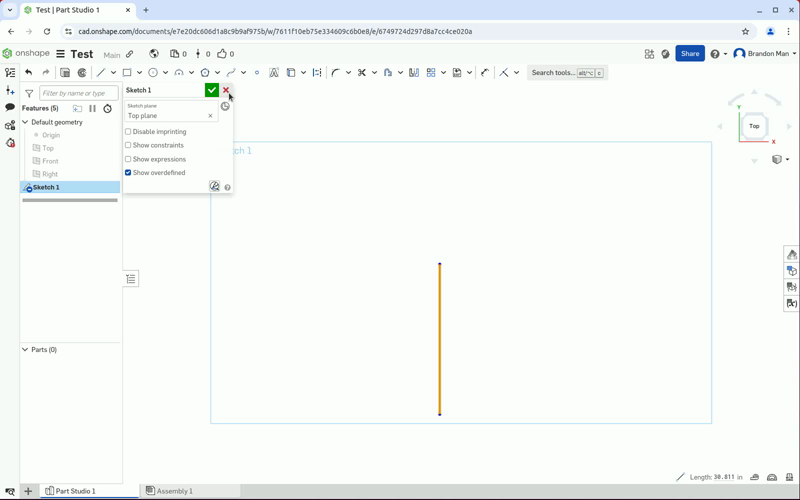
key(shift+h)
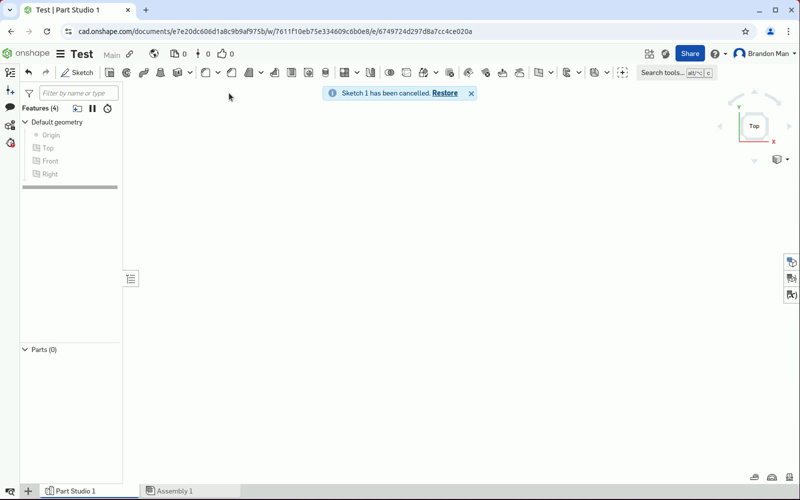
mouse_move(73, 352)
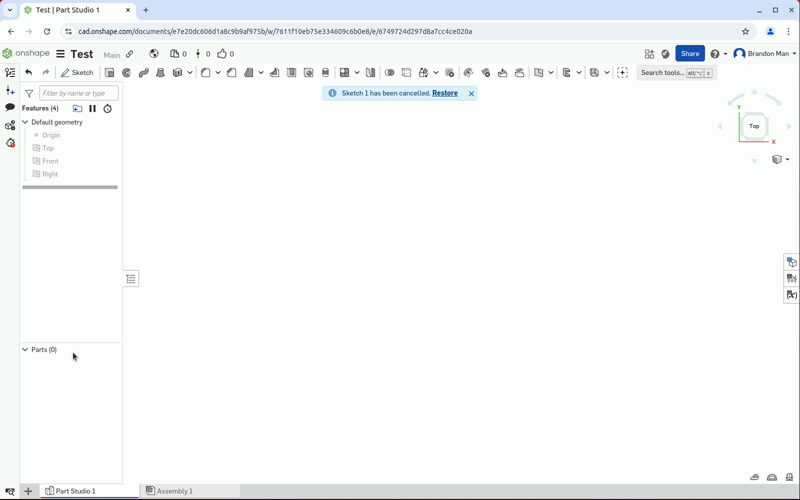
key(y)
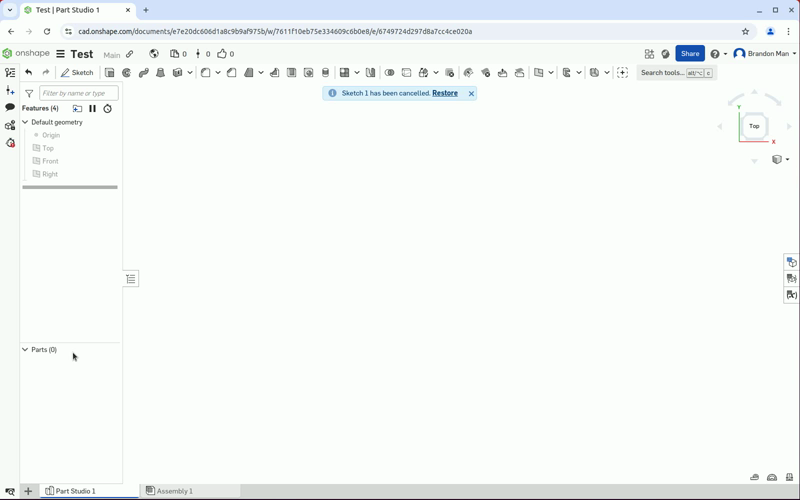
key(shift+p)
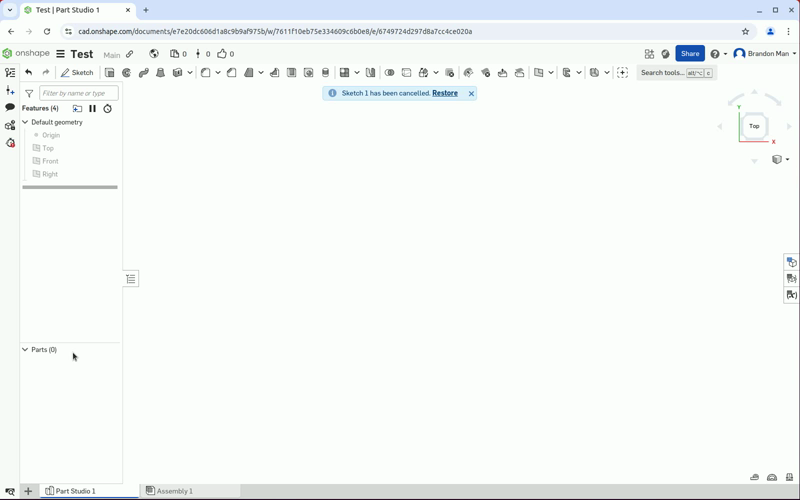
key(space)
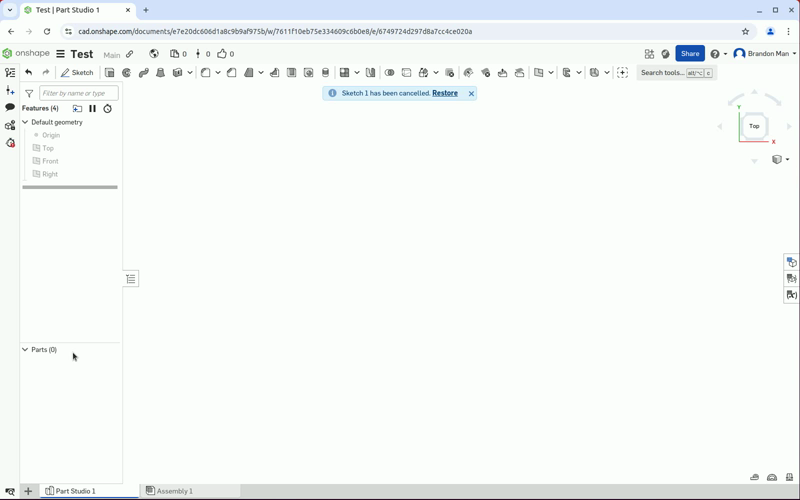
key_down(shift)
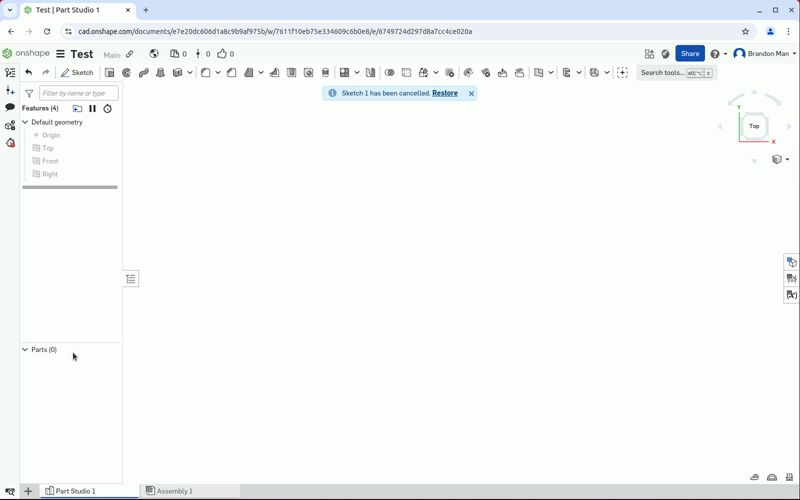
key(up)
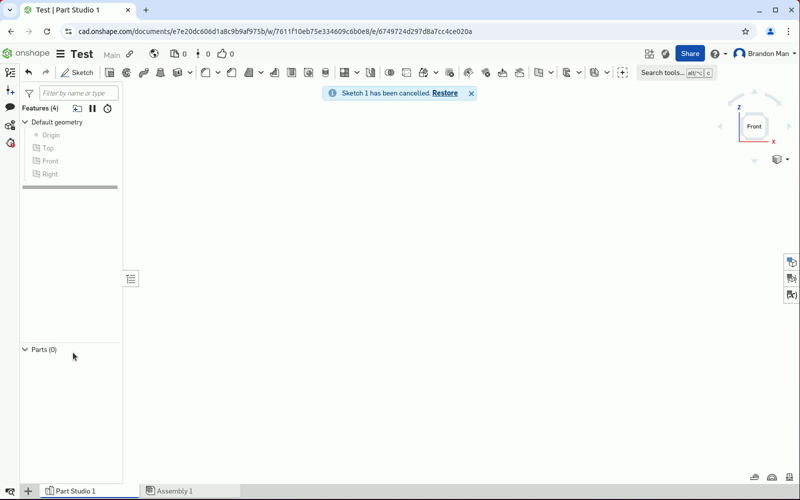
key_up(shift)
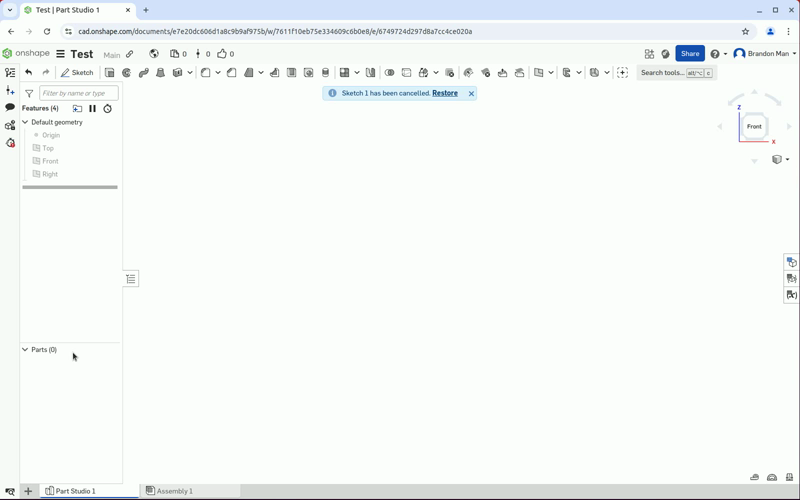
key(space)
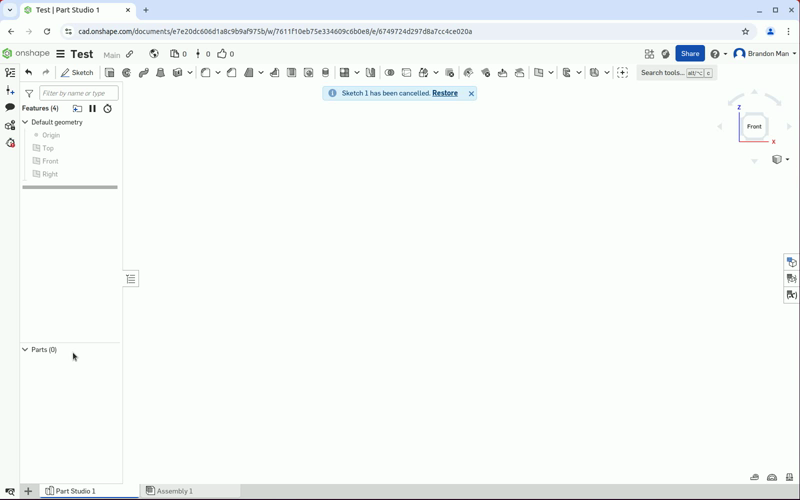
key_down(shift)
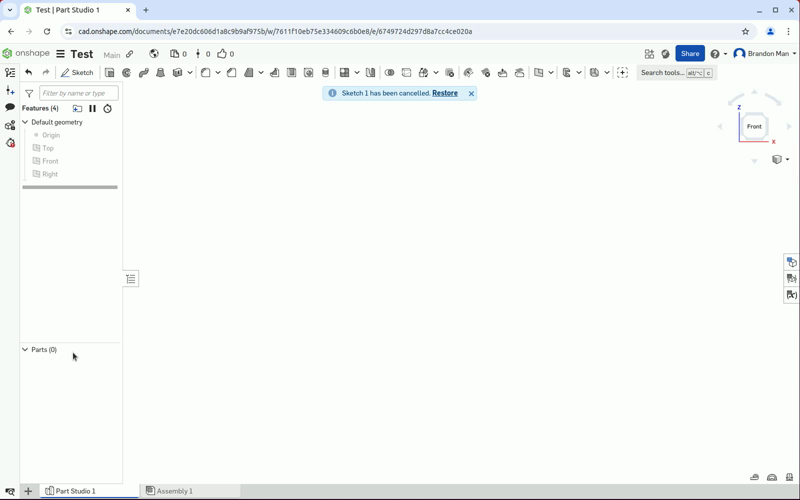
key(left)
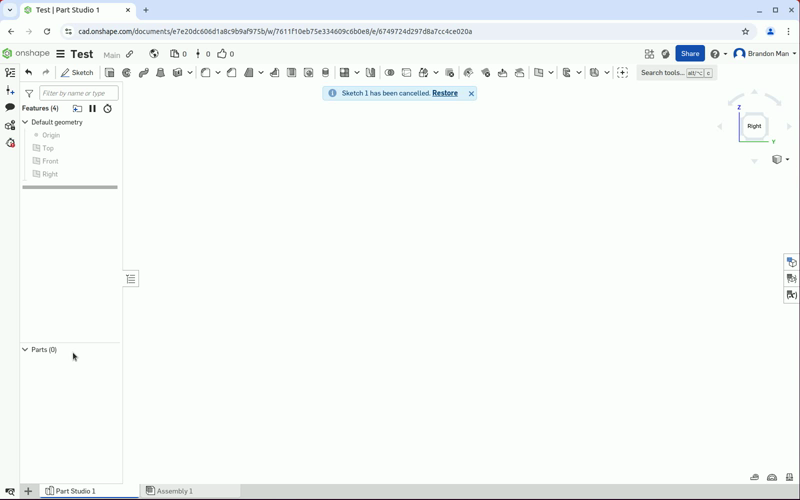
key_up(shift)
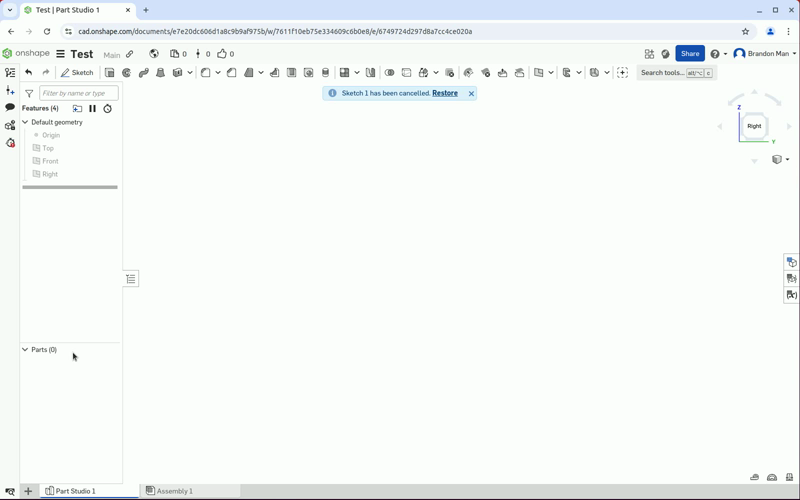
mouse_move(73, 352)
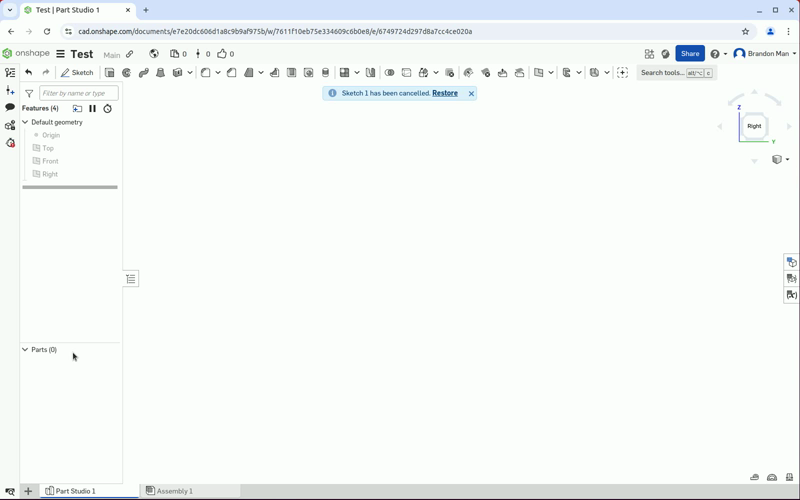
key(shift+y)
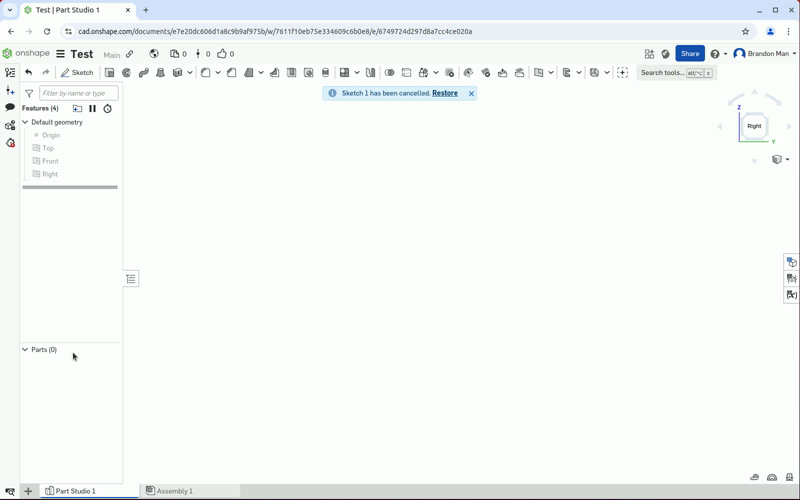
key(shift+s)
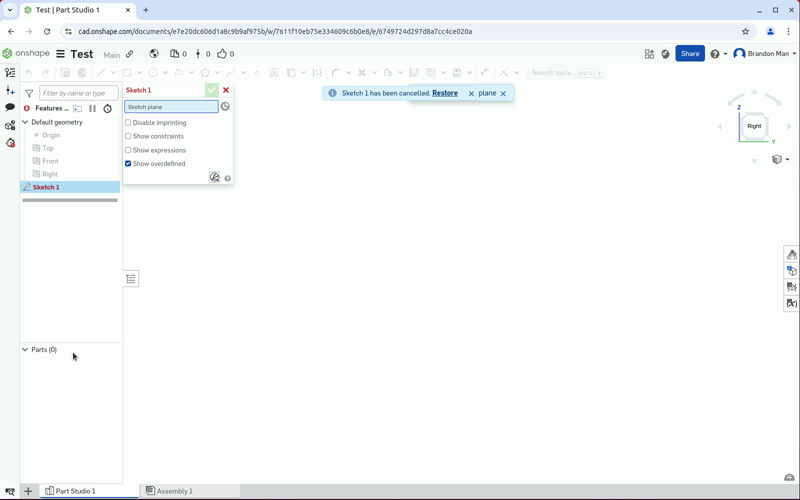
mouse_move(73, 176)
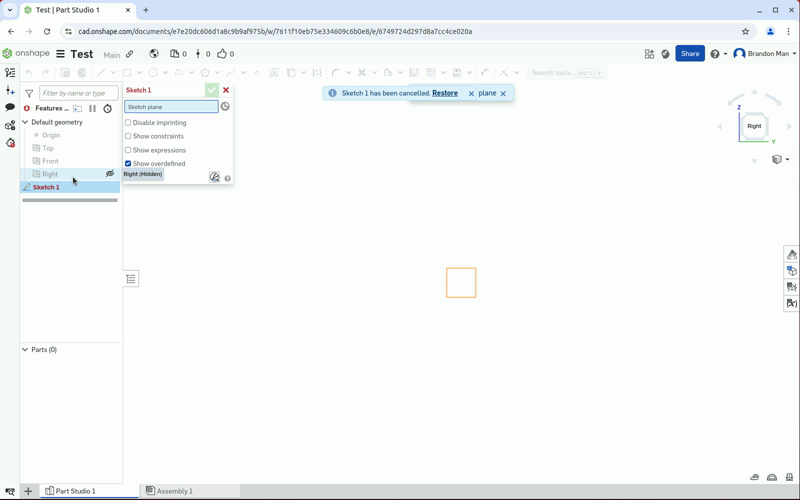
click(73, 176)
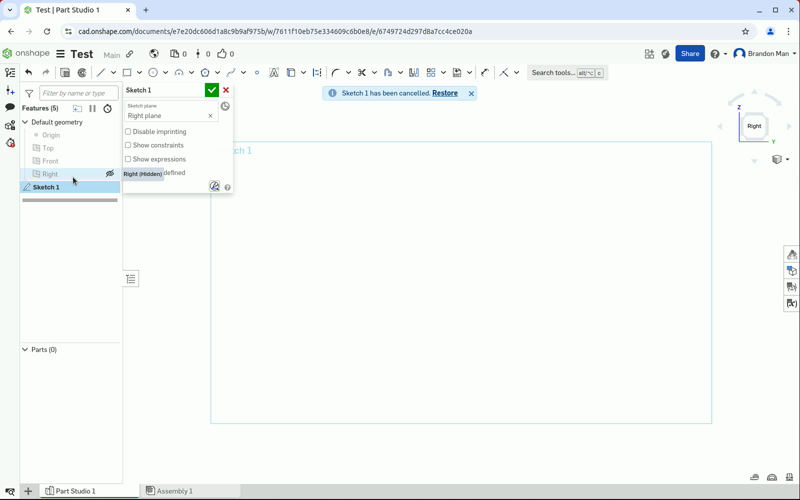
mouse_move(73, 352)
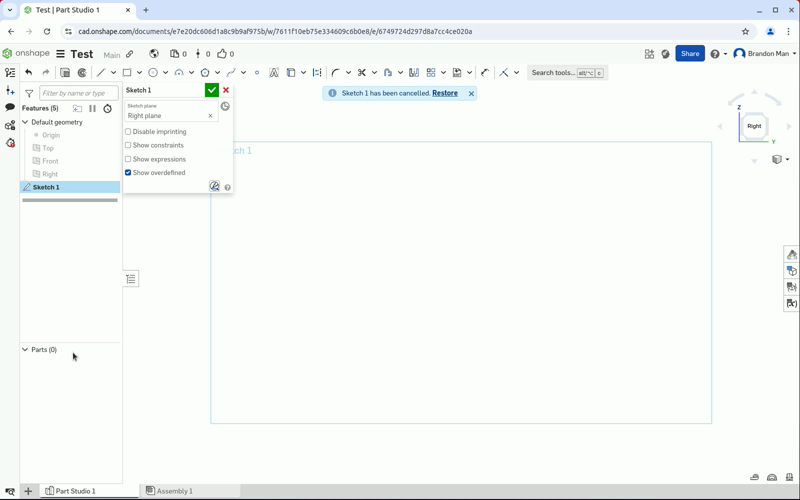
key(y)
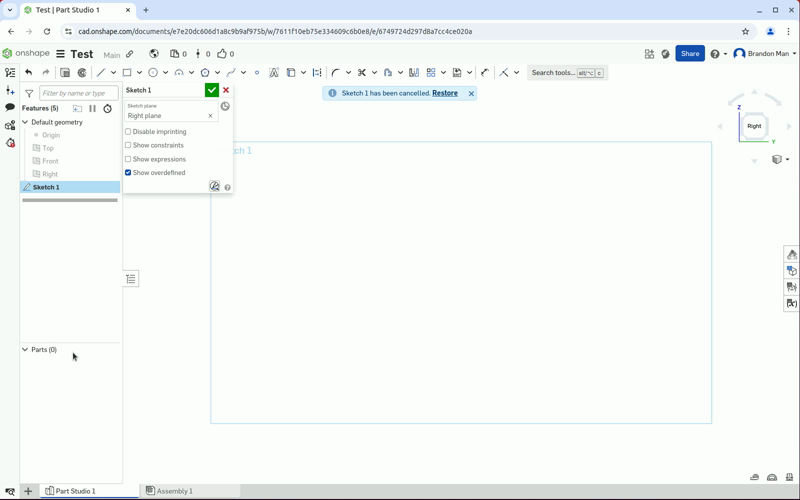
key(c)
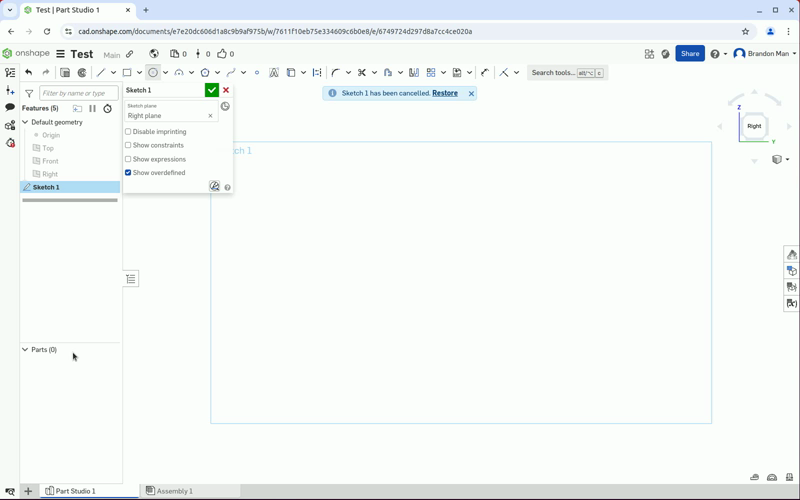
key_down(shift)
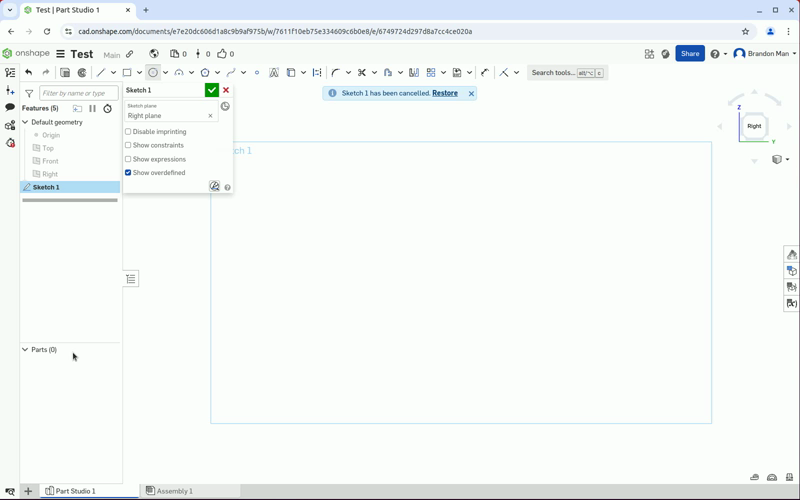
mouse_move(461, 282)
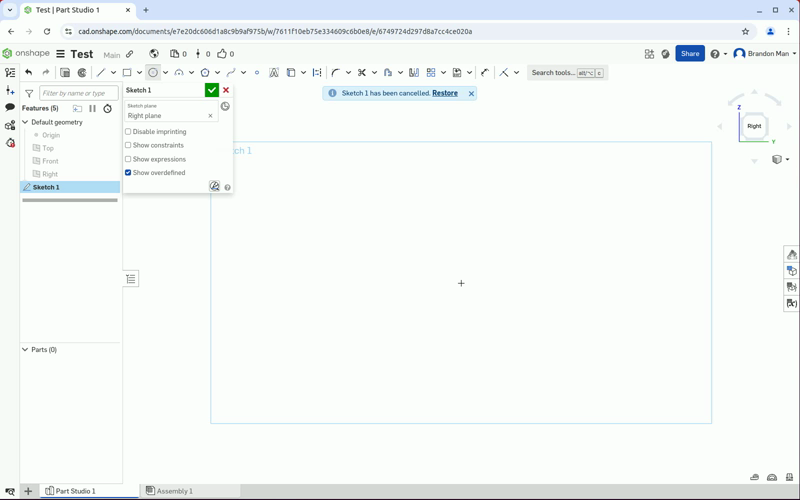
click(461, 282)
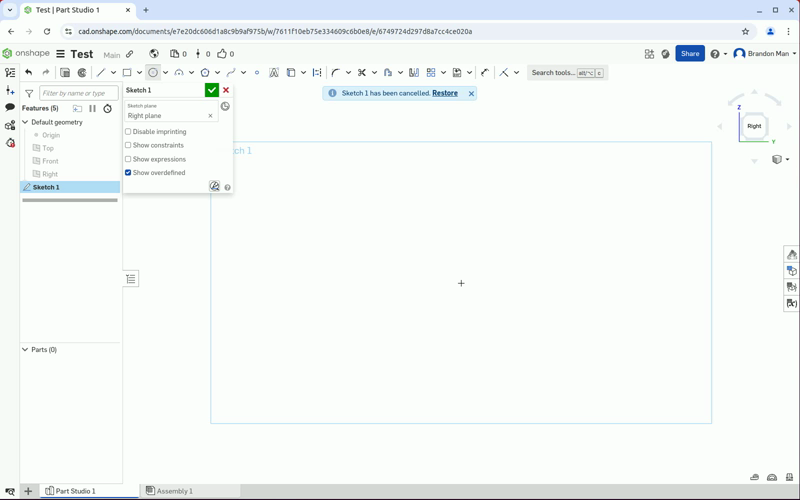
key_up(shift)
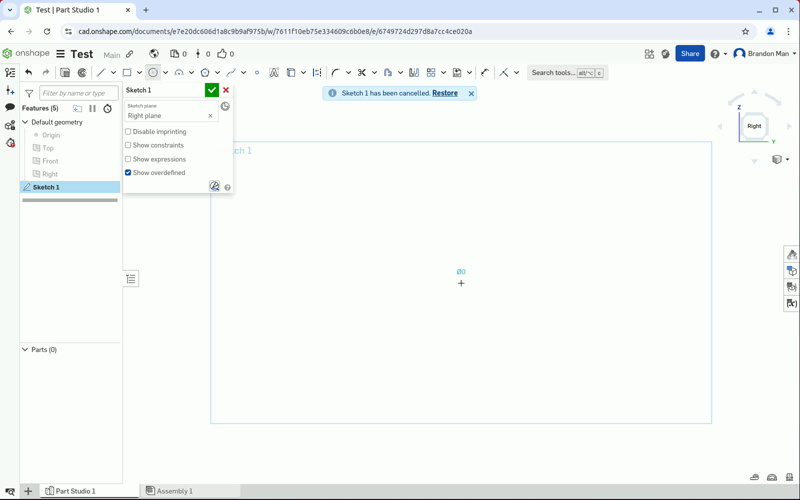
mouse_move(470, 282)
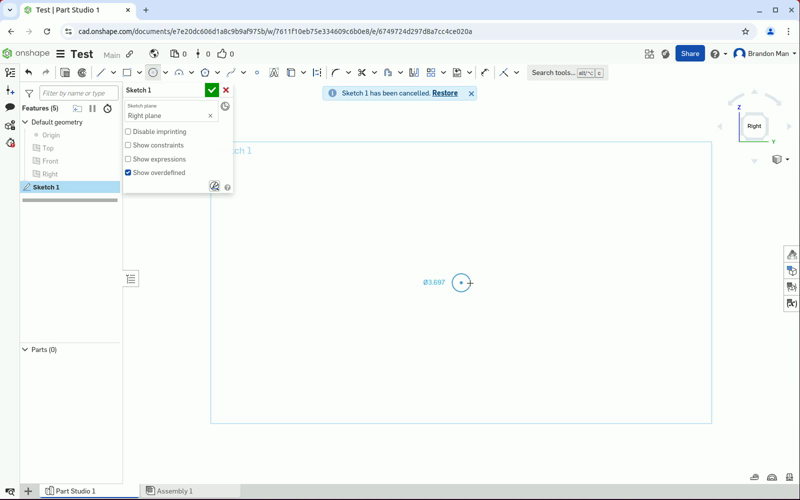
click(470, 282)
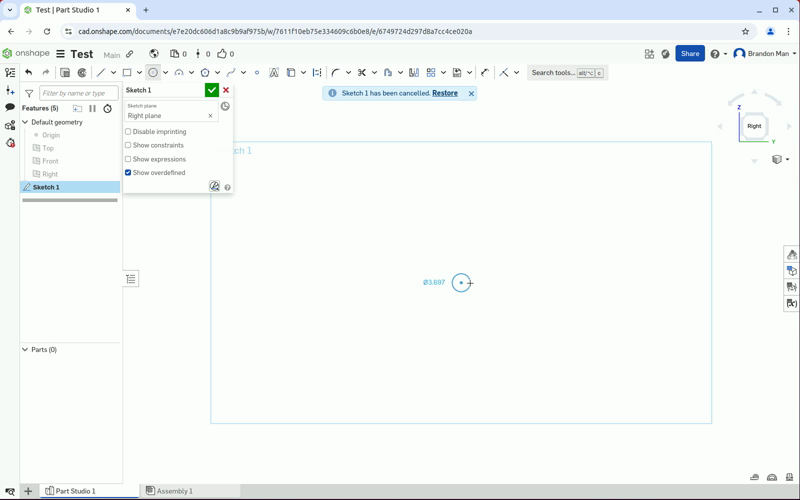
key(esc)
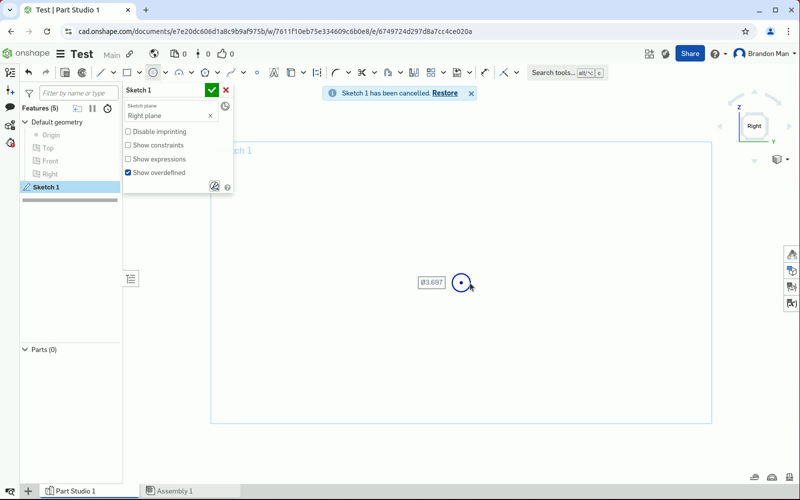
key(c)
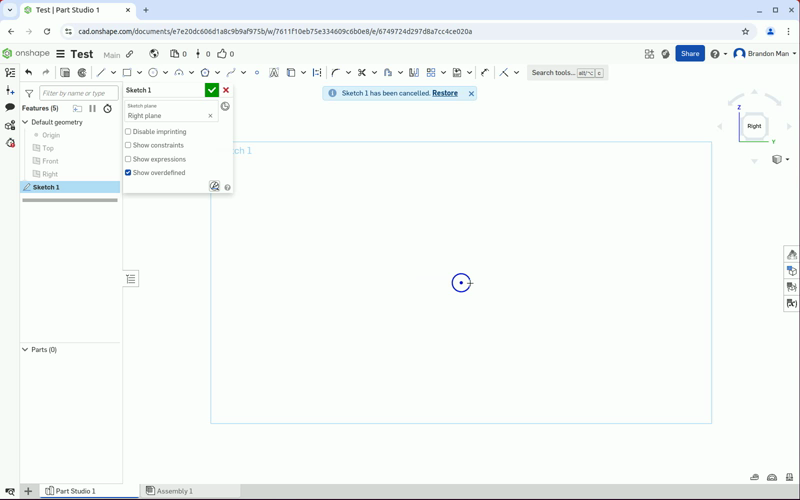
key_down(shift)
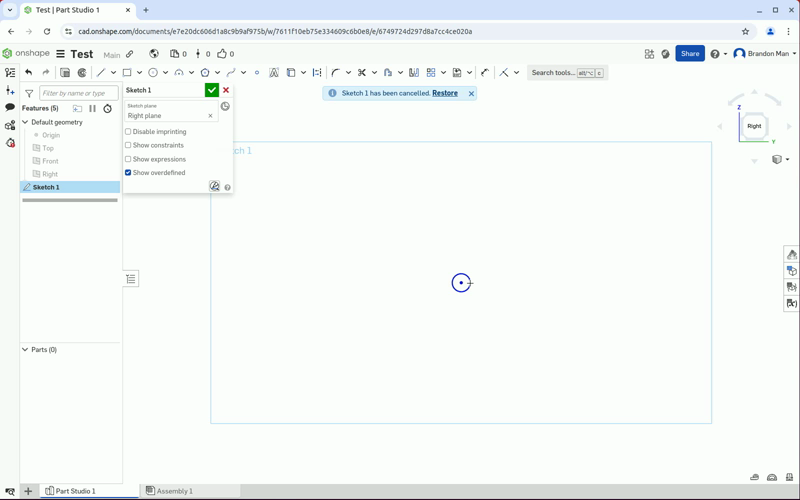
mouse_move(461, 282)
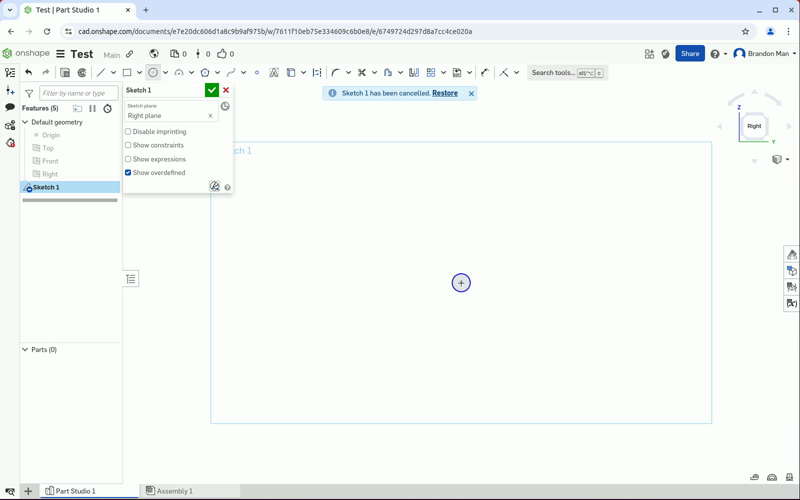
click(461, 282)
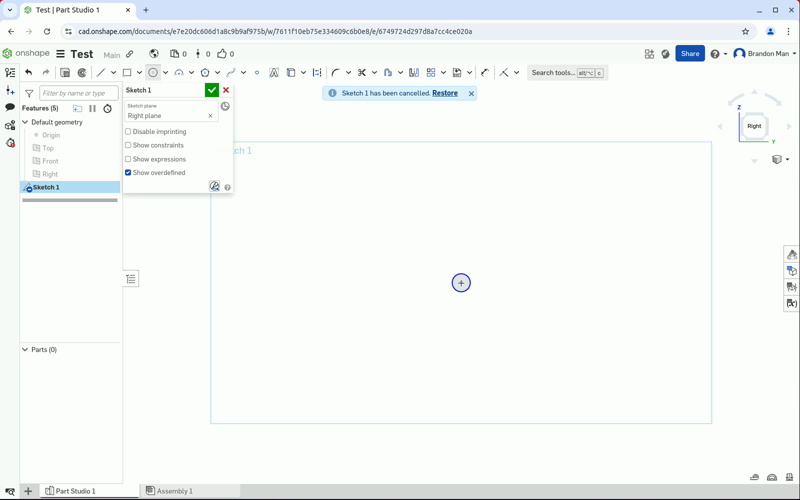
key_up(shift)
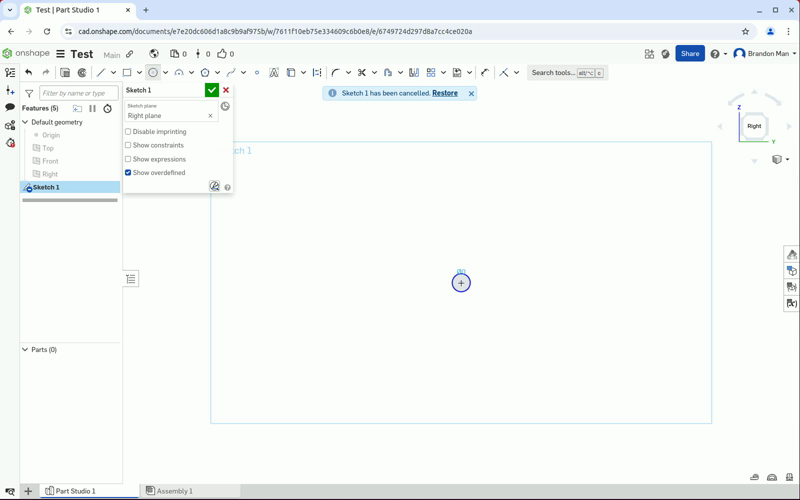
mouse_move(464, 282)
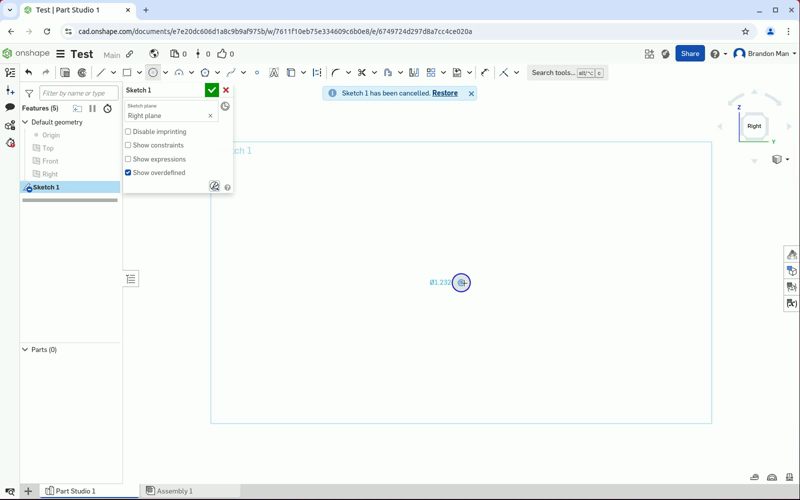
scroll(6)
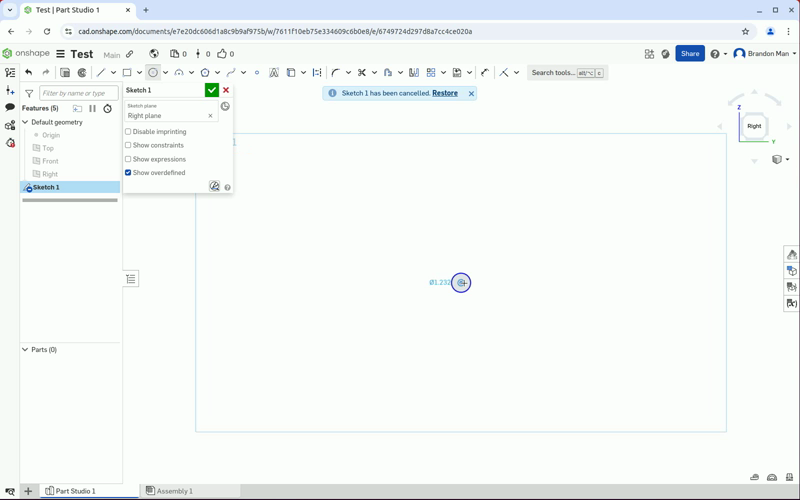
scroll(6)
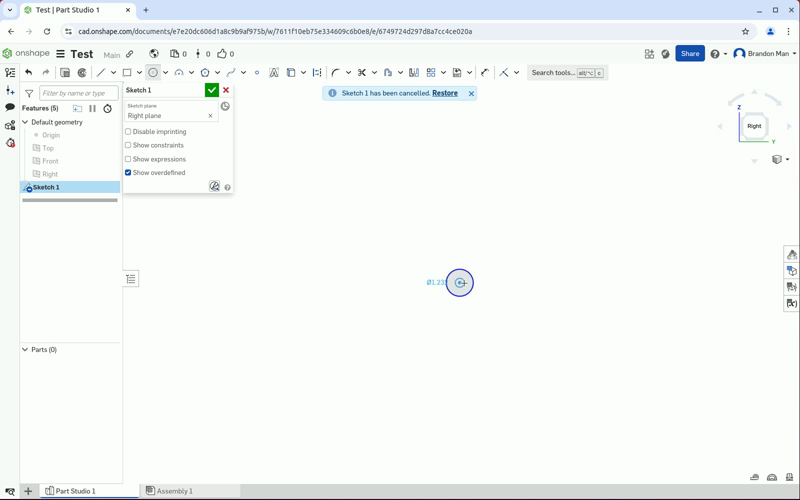
scroll(6)
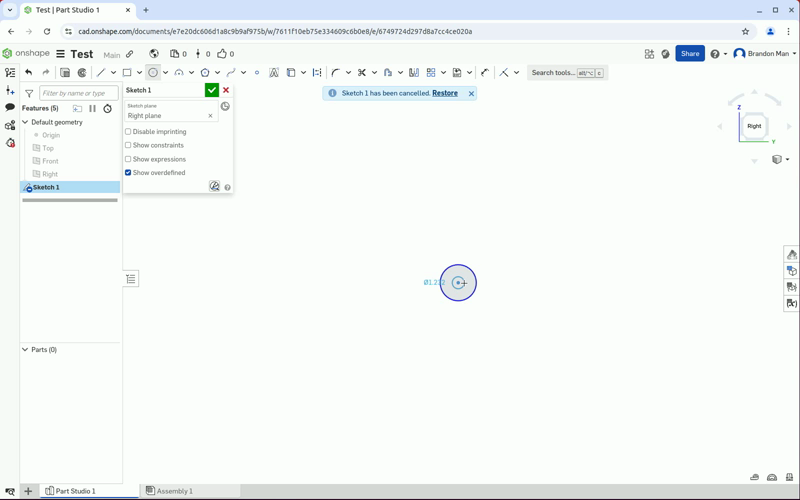
scroll(6)
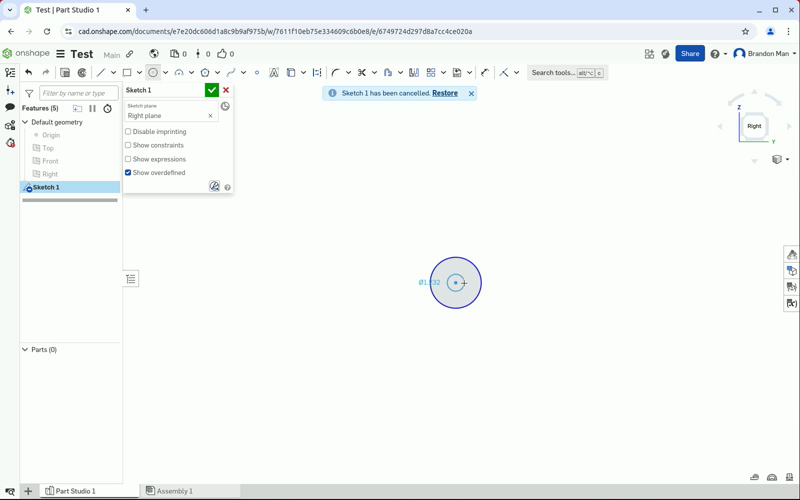
scroll(6)
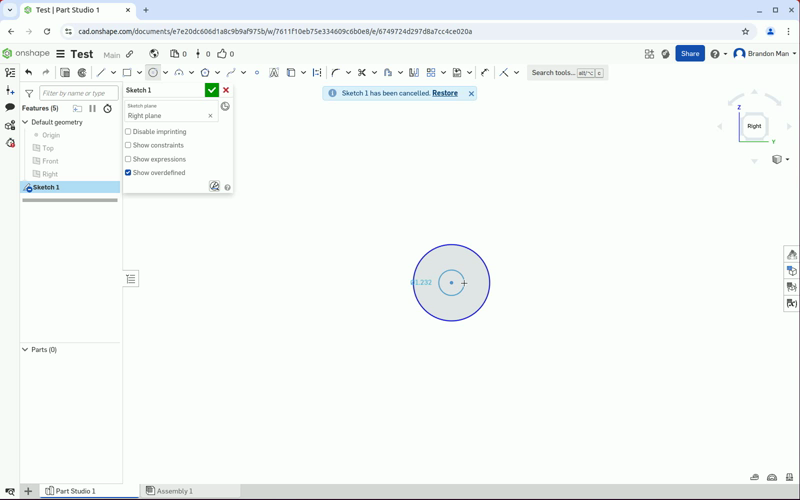
scroll(6)
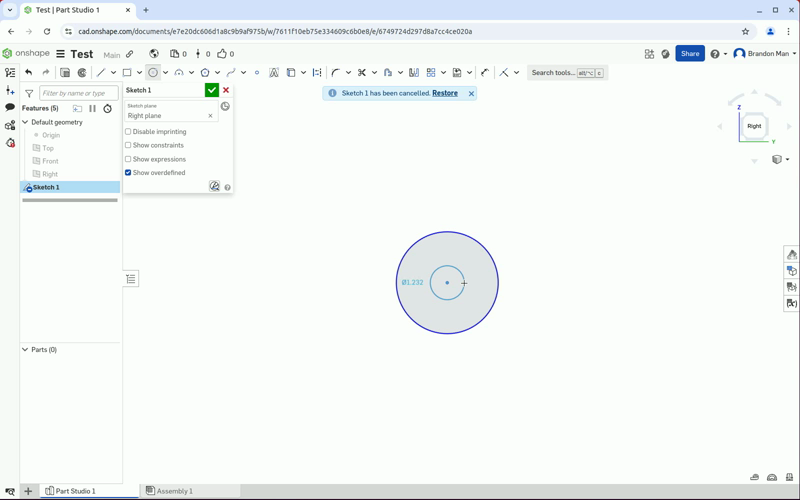
scroll(6)
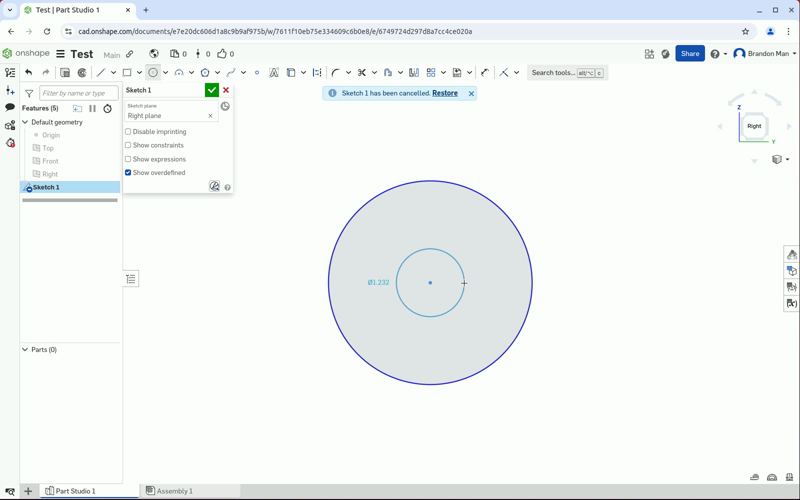
click(464, 282)
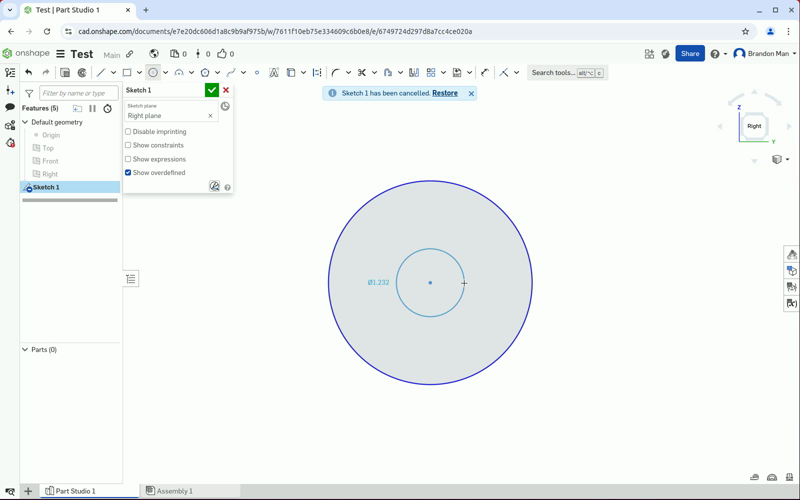
scroll(-6)
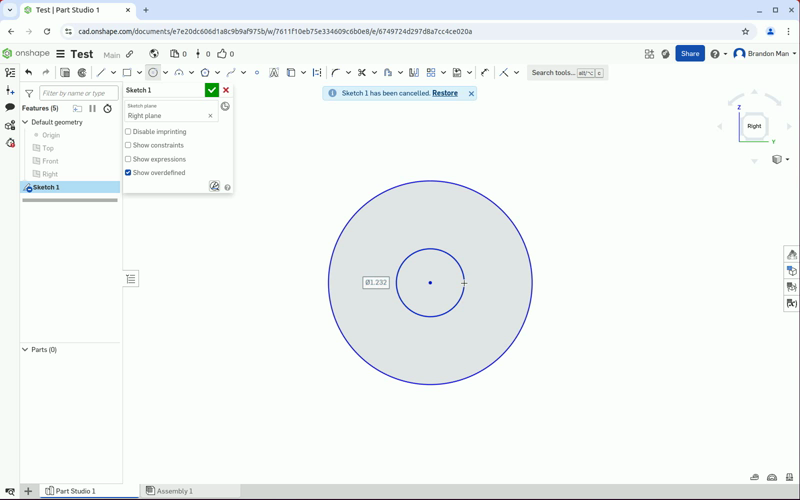
scroll(-6)
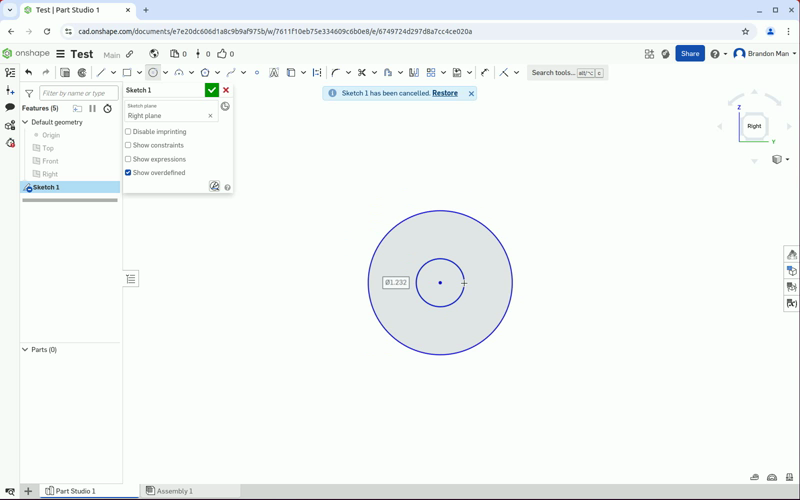
scroll(-6)
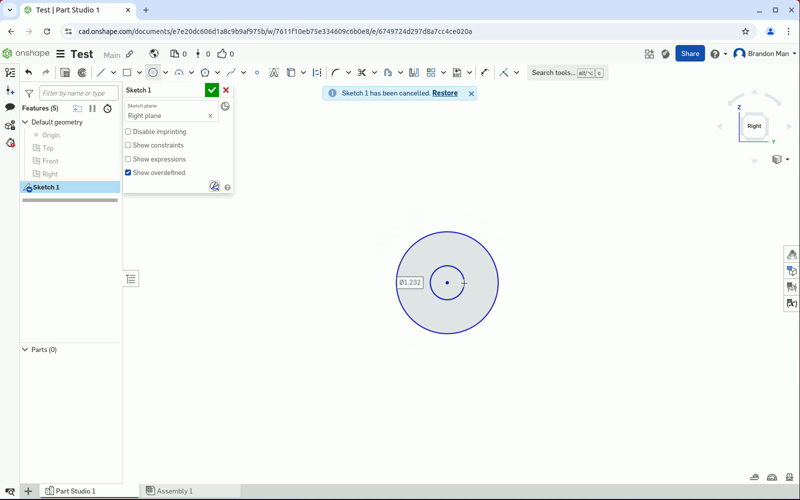
scroll(-6)
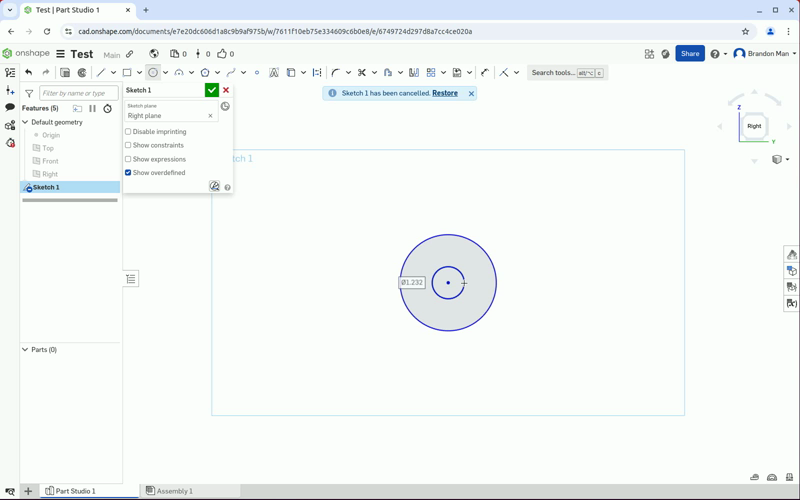
scroll(-6)
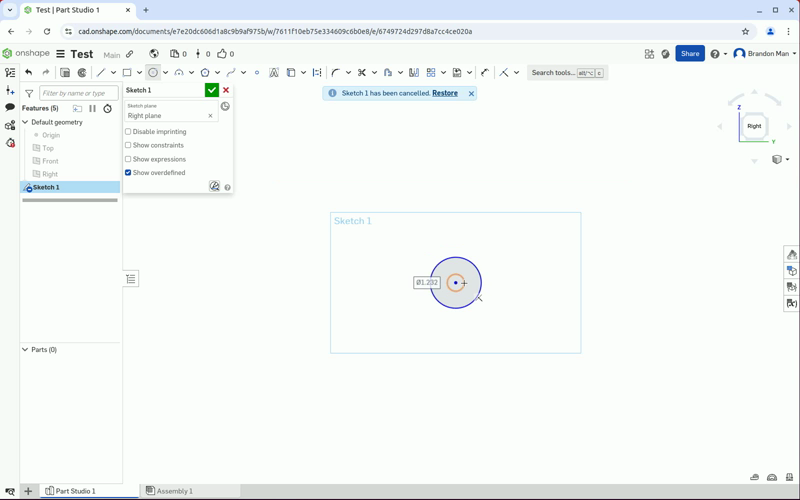
scroll(-6)
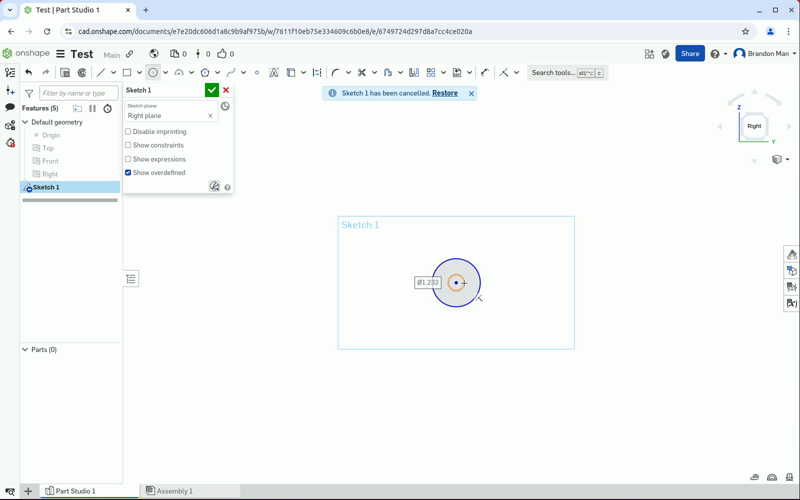
scroll(-6)
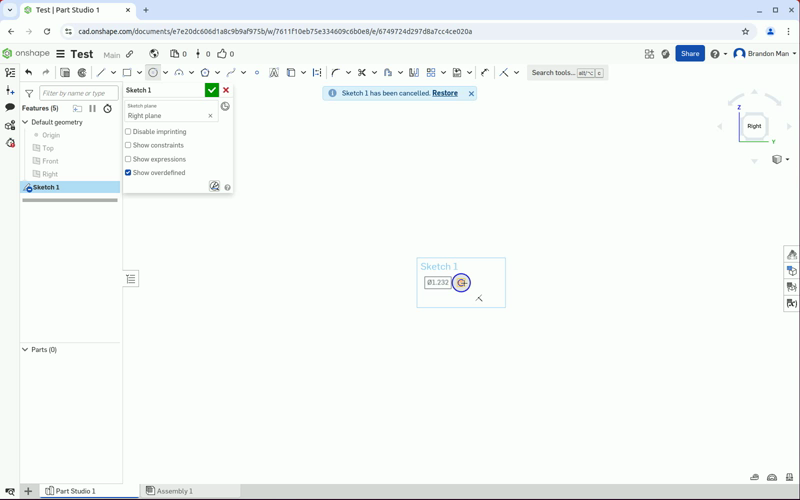
key(esc)
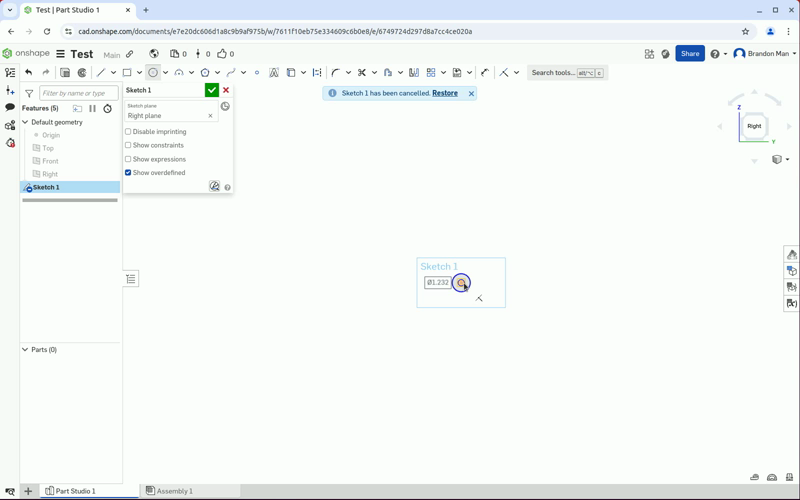
mouse_move(467, 282)
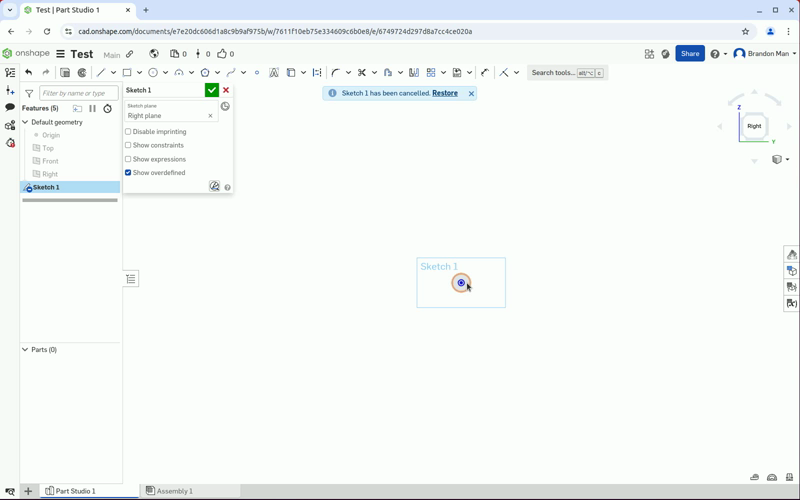
scroll(6)
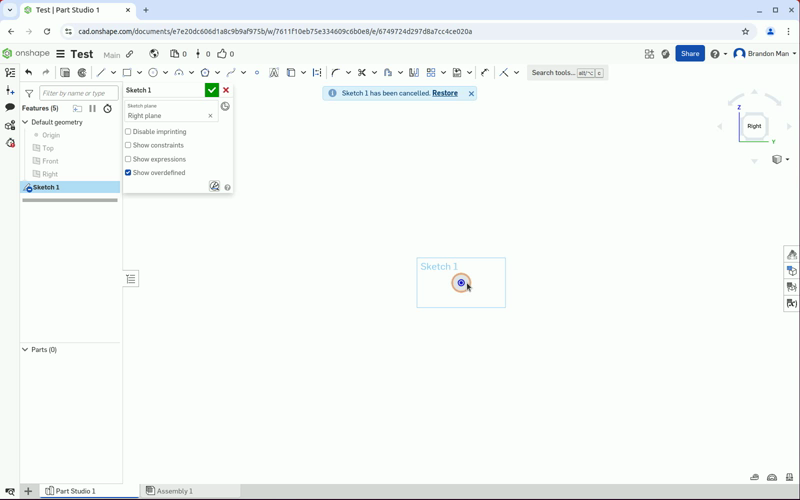
scroll(6)
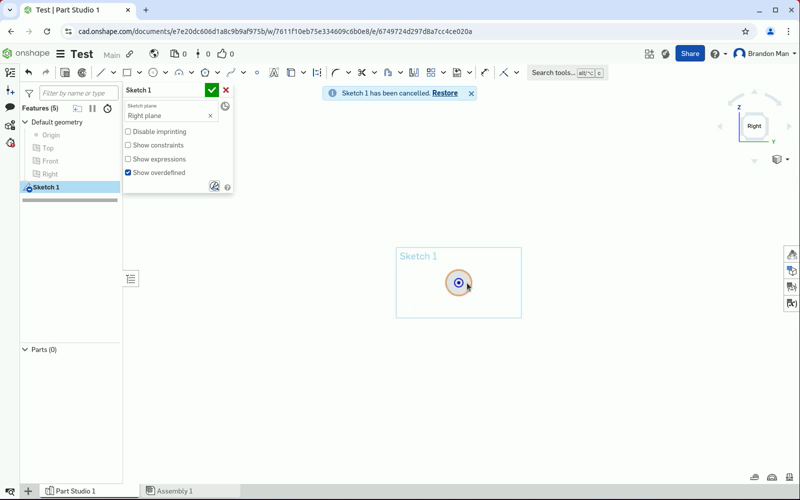
scroll(6)
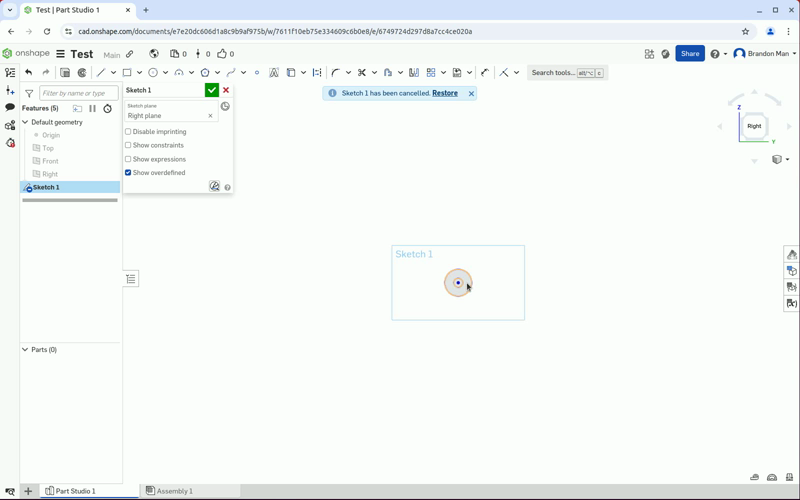
scroll(6)
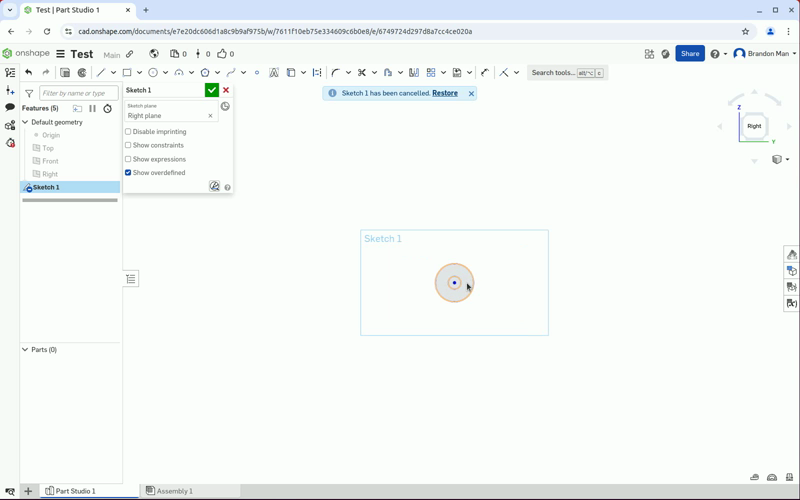
scroll(6)
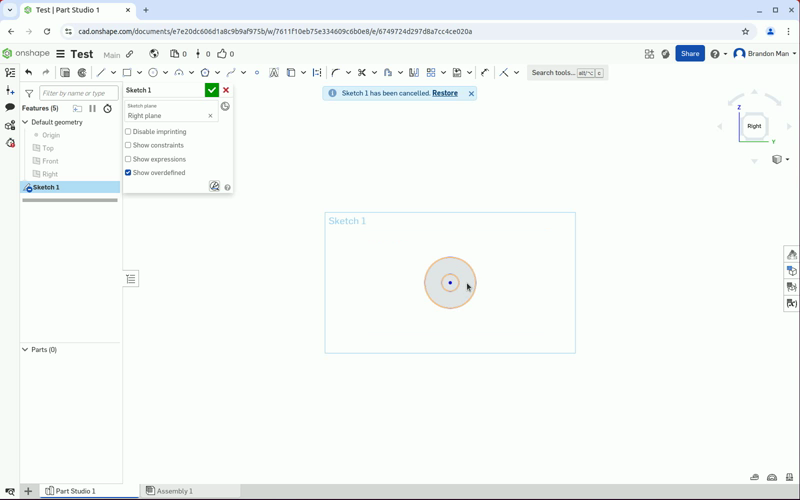
scroll(6)
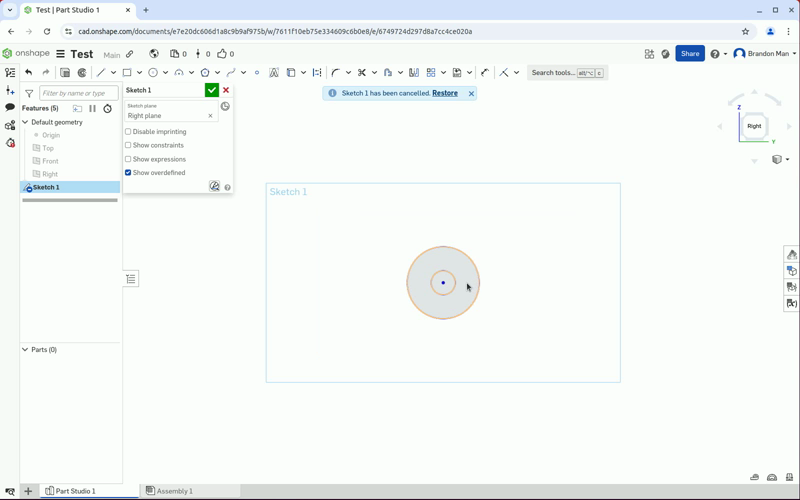
scroll(6)
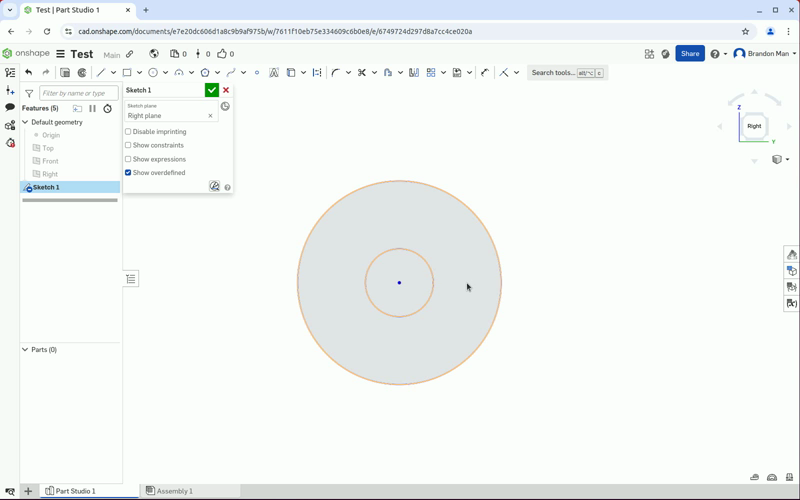
click(467, 282)
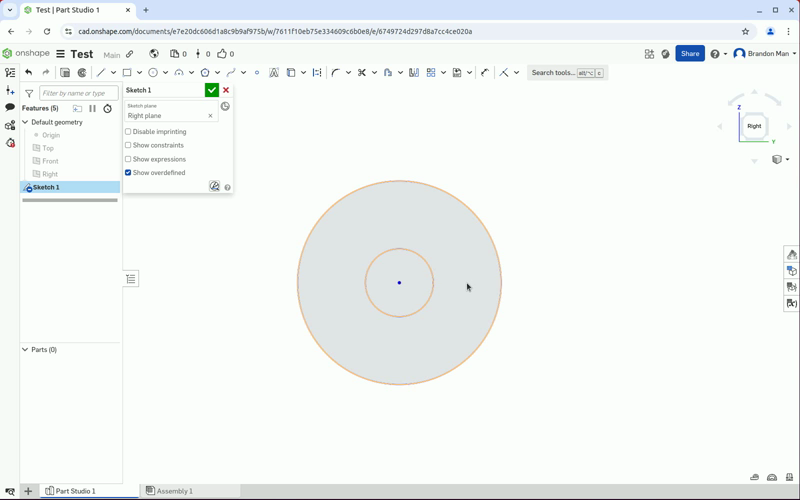
scroll(-6)
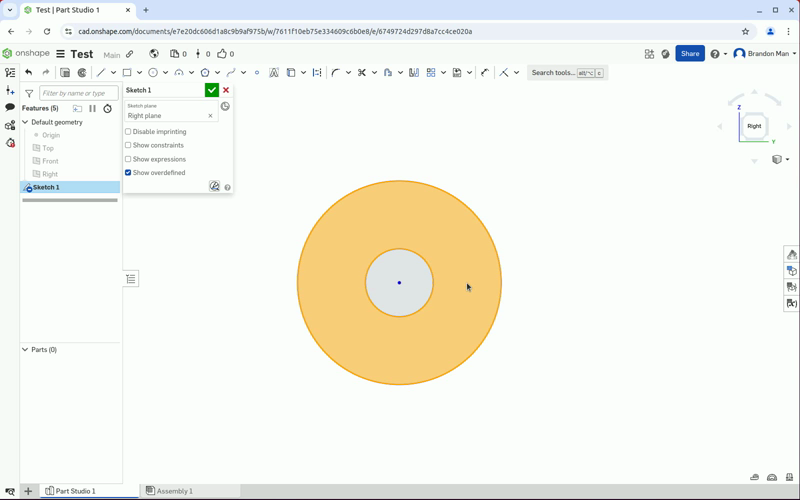
scroll(-6)
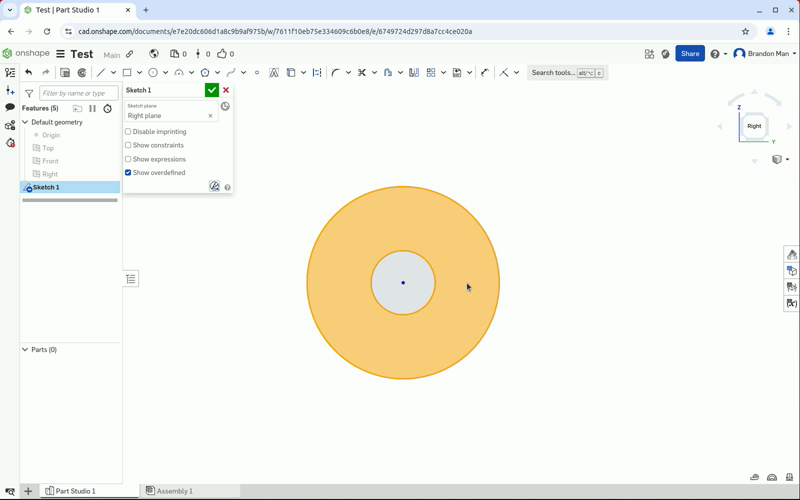
scroll(-6)
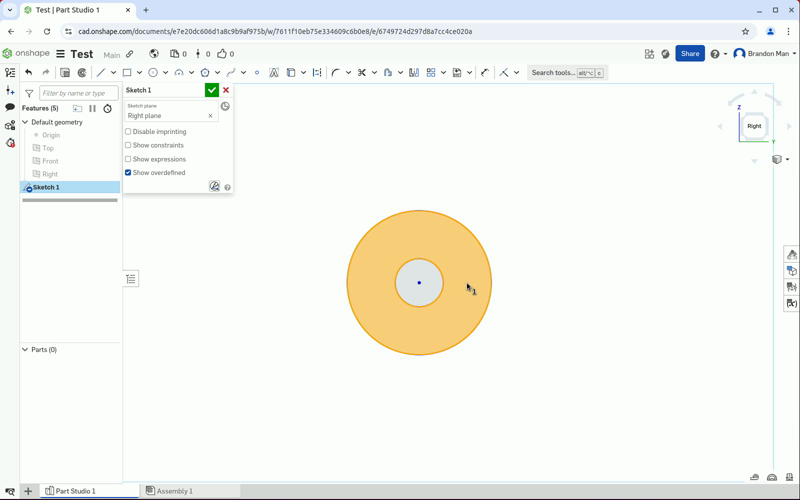
scroll(-6)
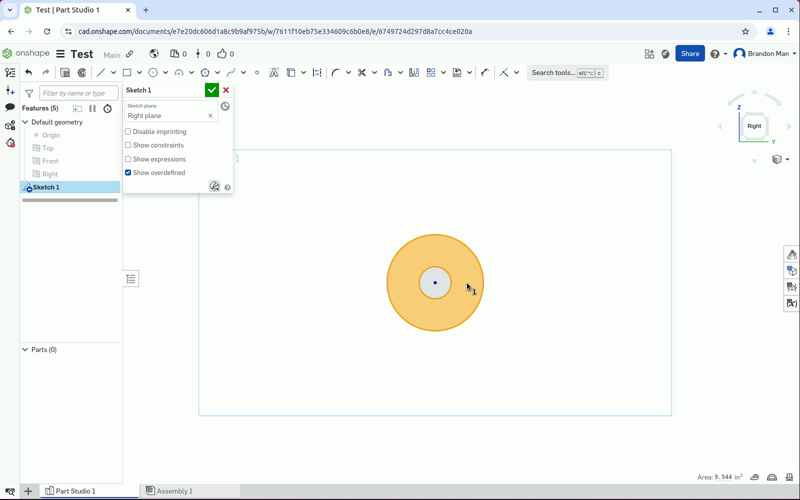
scroll(-6)
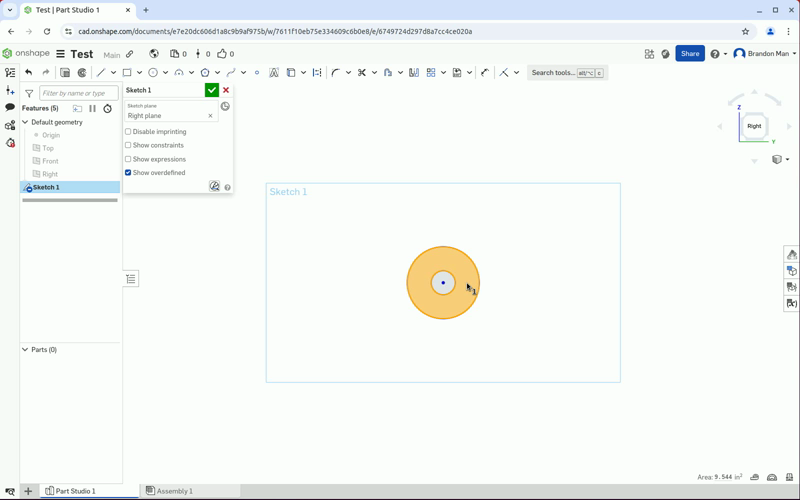
scroll(-6)
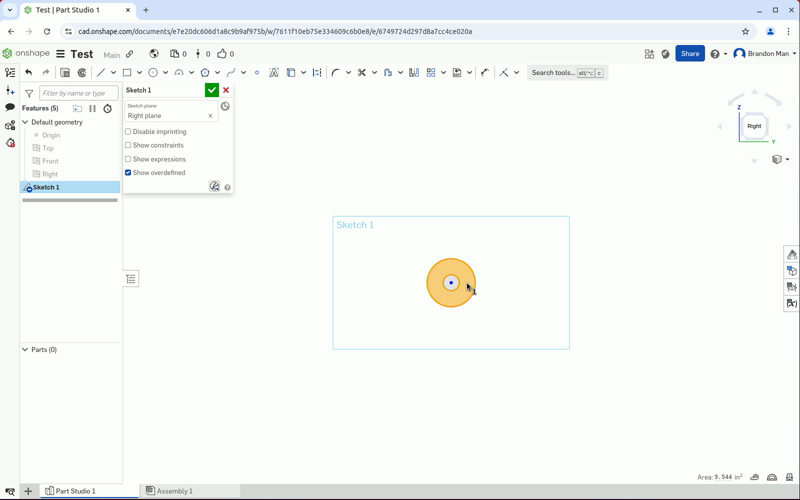
scroll(-6)
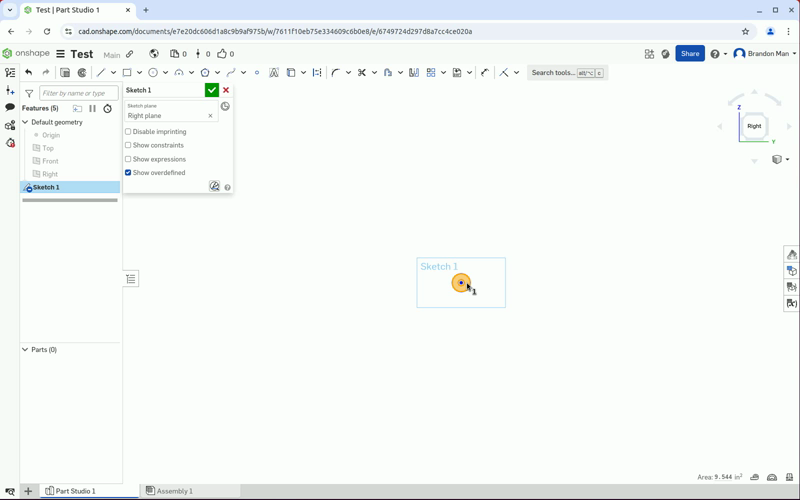
mouse_move(73, 352)
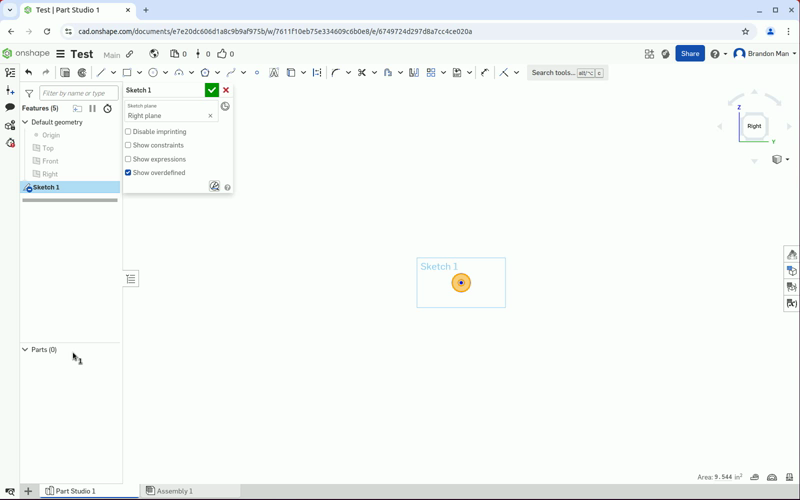
key(shift+y)
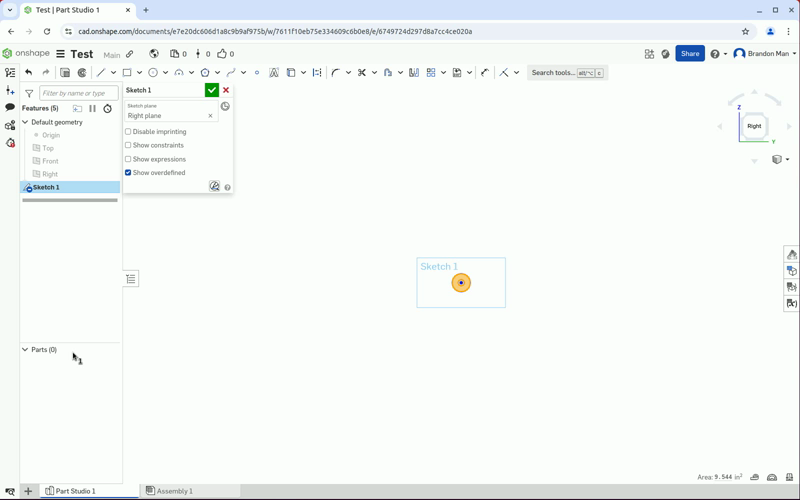
key(shift+e)
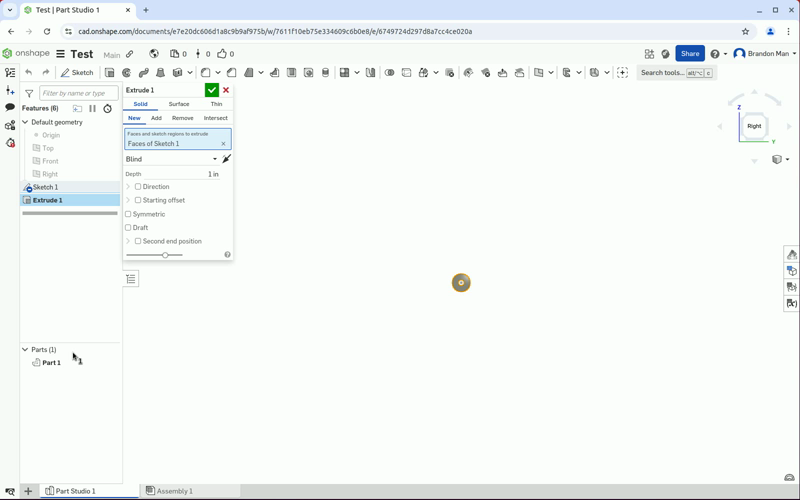
mouse_move(143, 106)
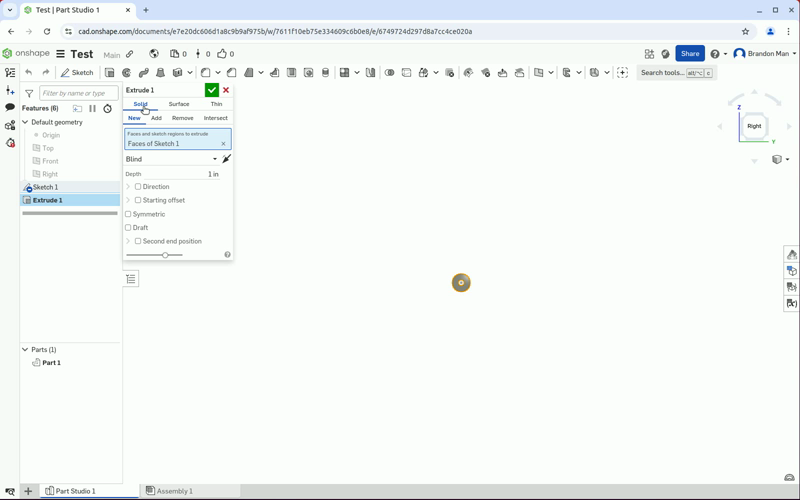
click(143, 106)
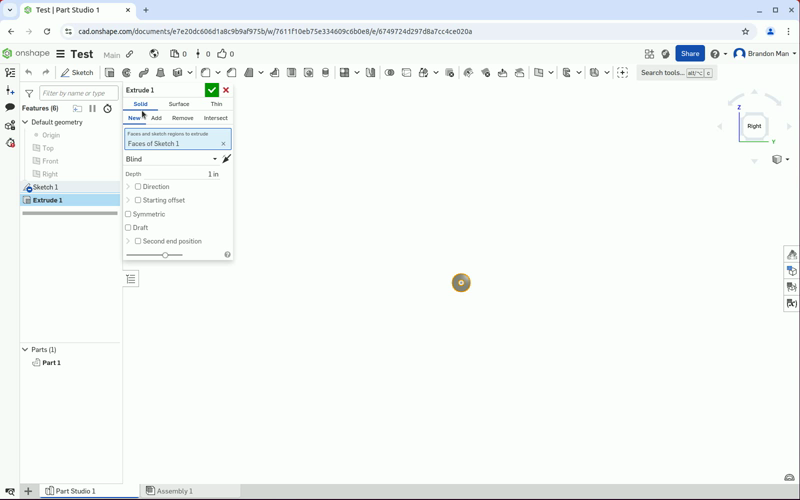
mouse_move(137, 120)
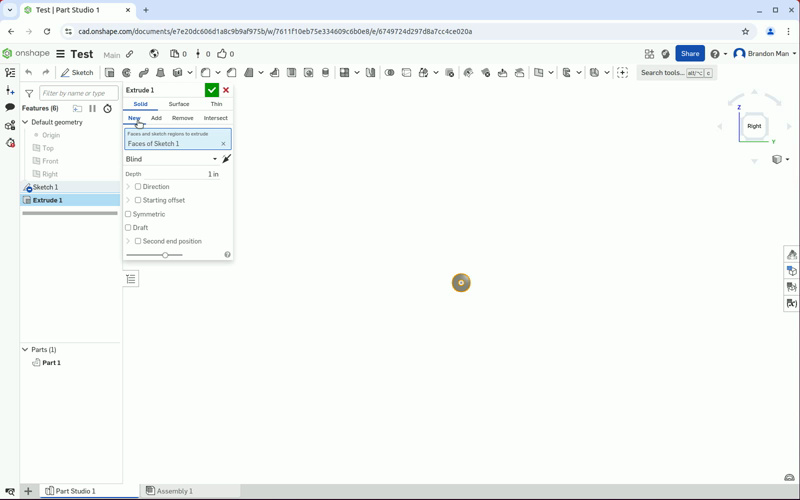
click(137, 120)
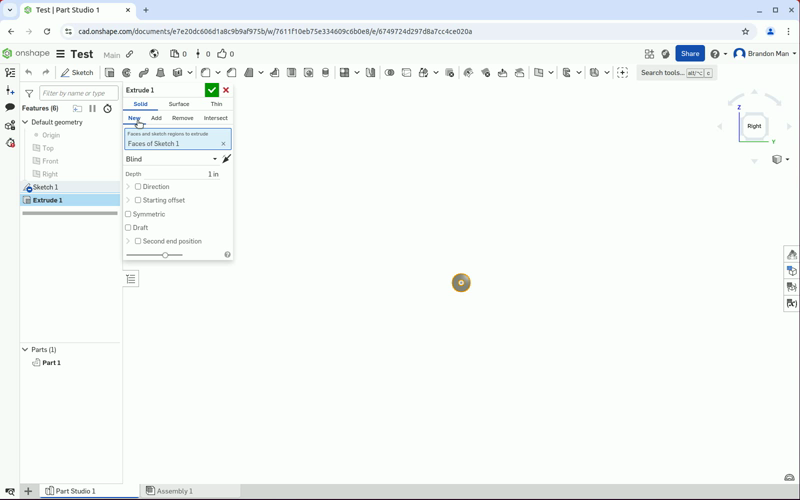
key(tab, 4)
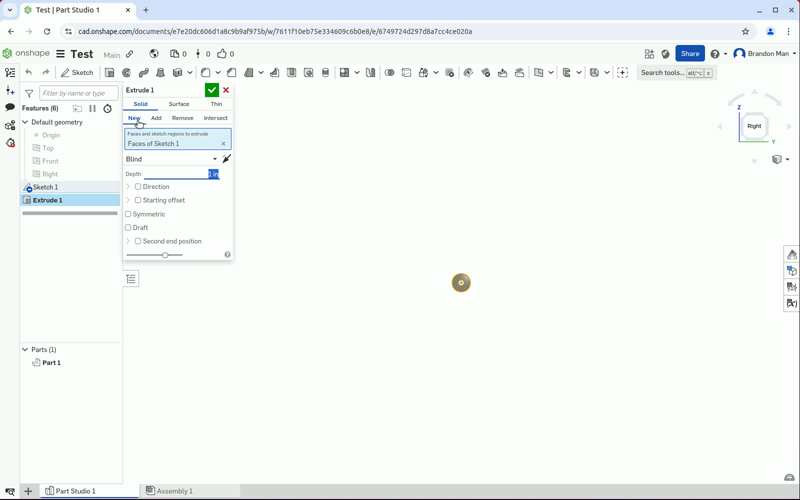
text(43.328)
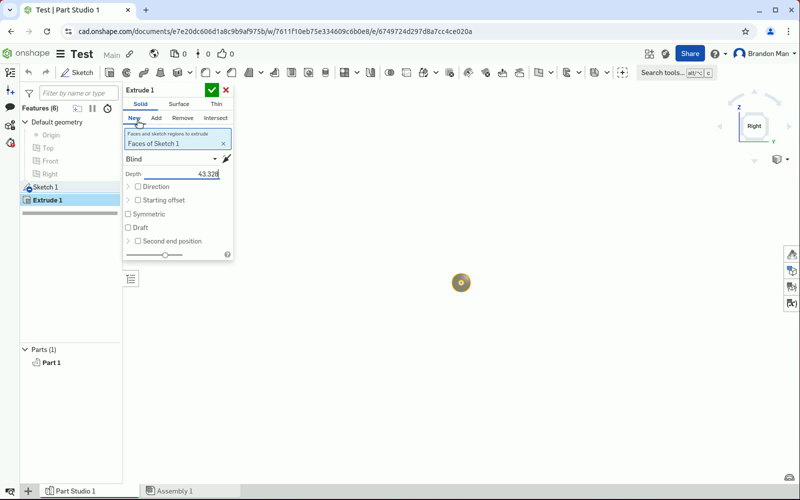
key(tab, 3)
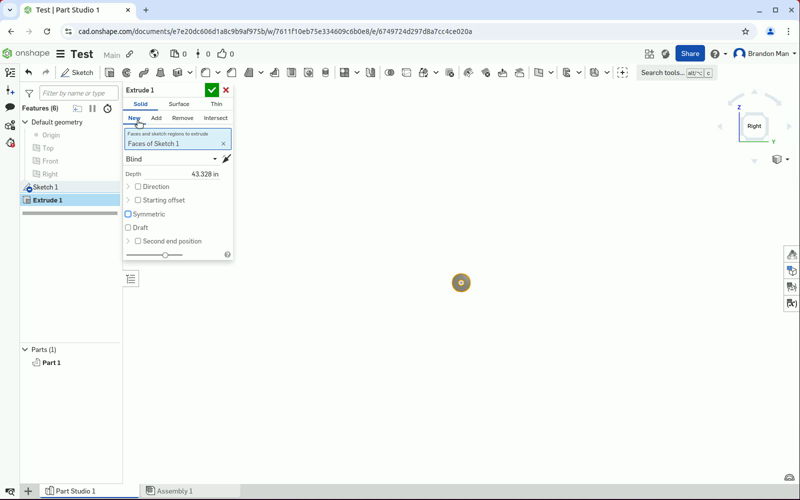
key(space)
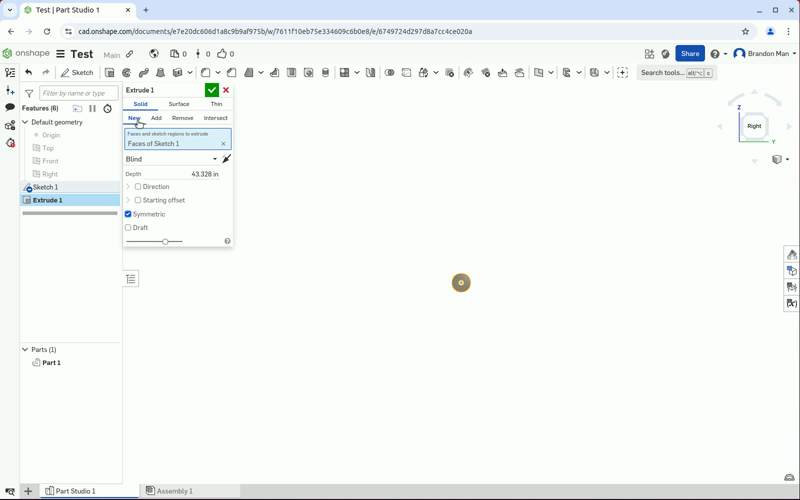
key(enter)
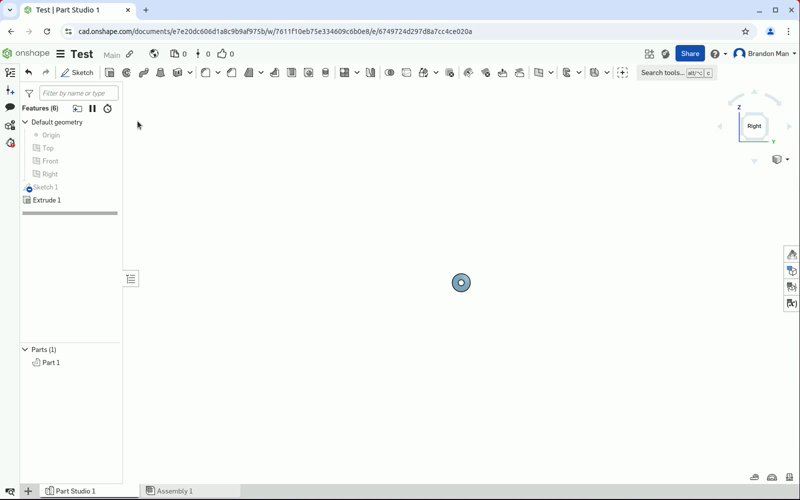
key(shift+h)
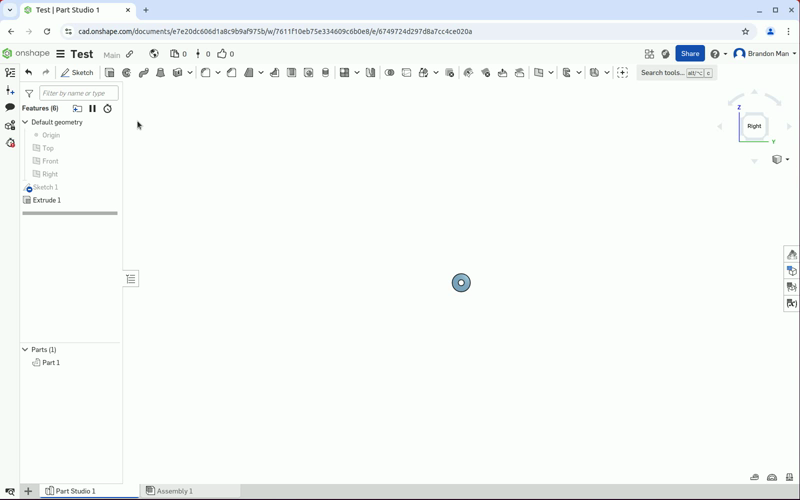
key(shift+h)
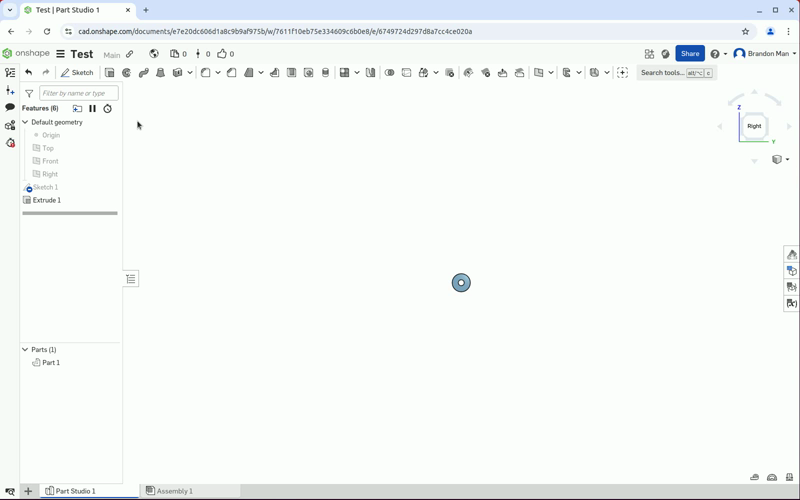
mouse_move(73, 189)
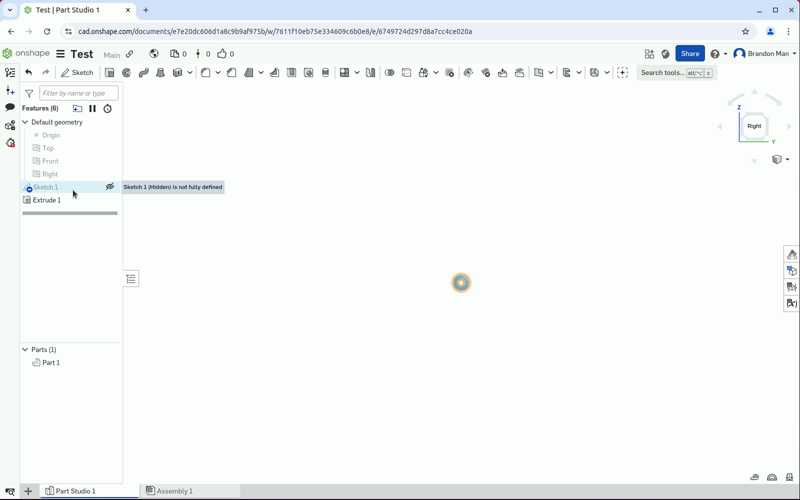
click(73, 189)
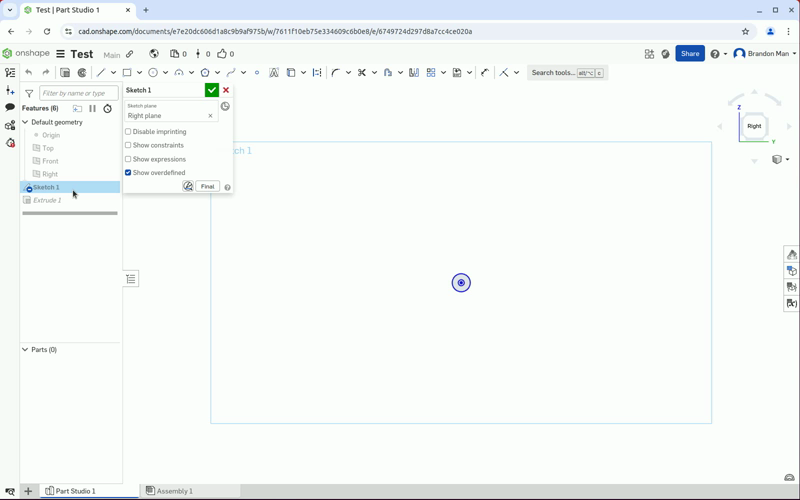
mouse_move(229, 92)
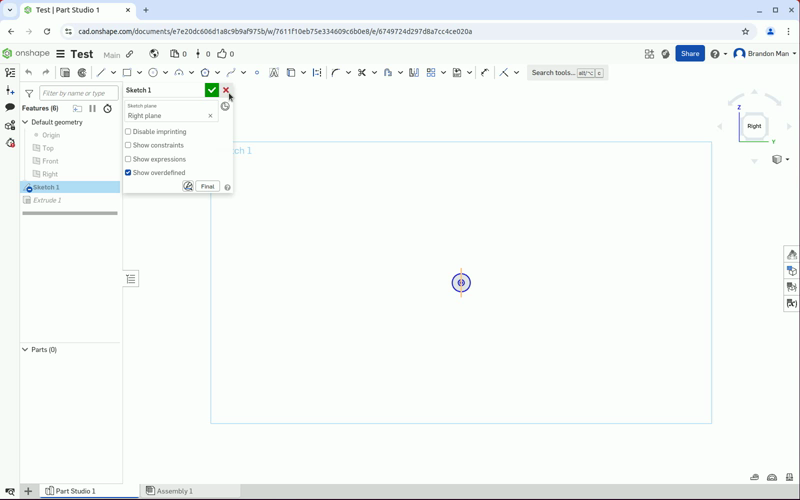
click(229, 92)
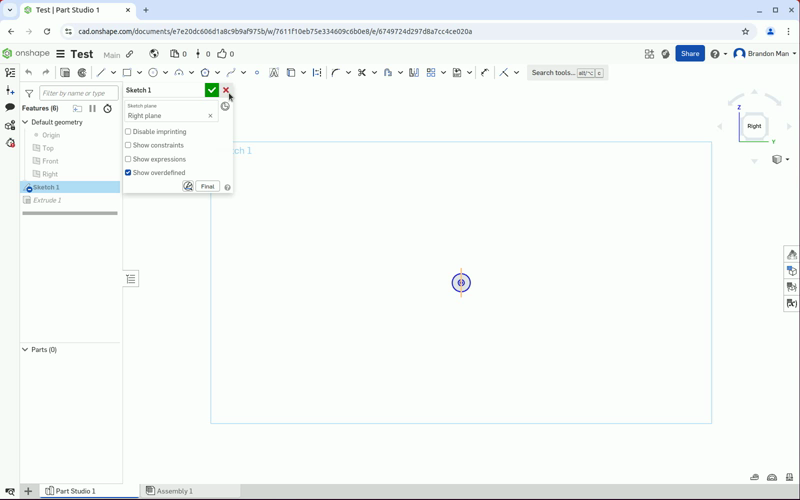
key(shift+s)
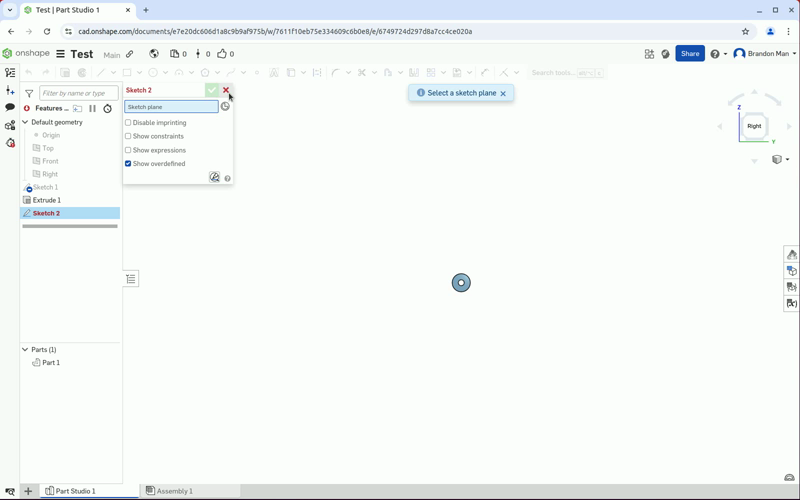
mouse_move(73, 176)
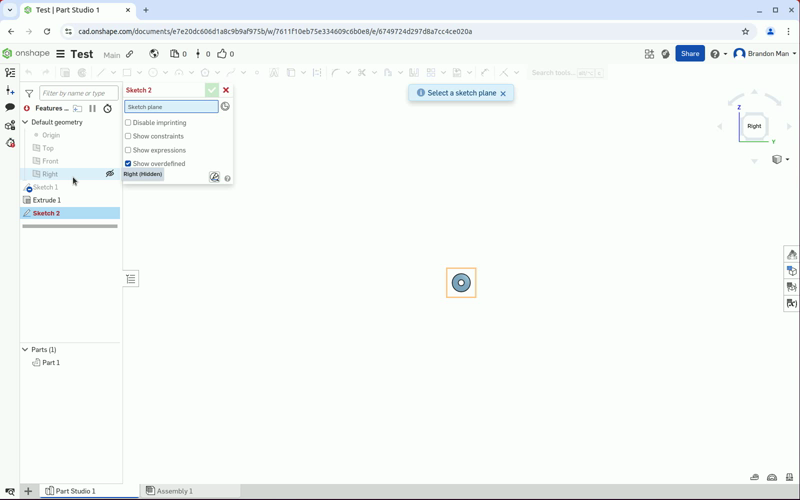
click(73, 176)
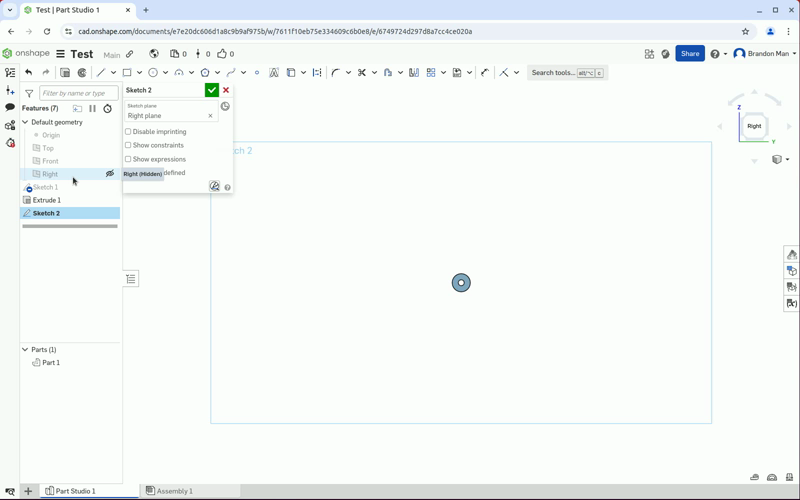
mouse_move(73, 352)
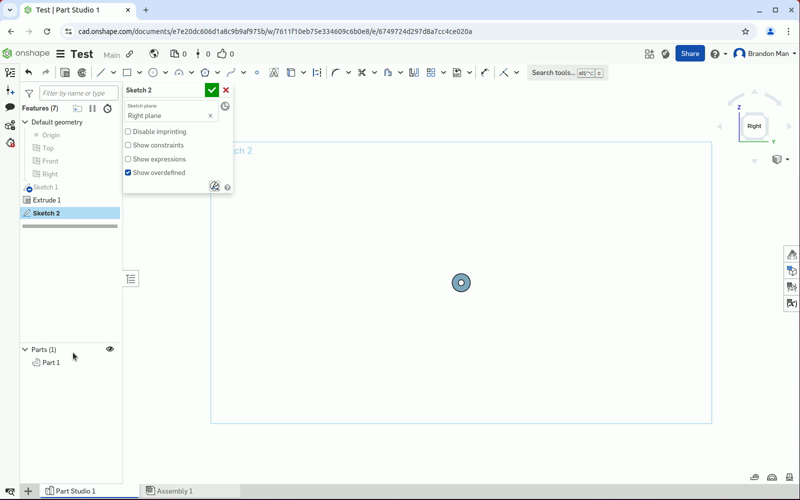
key(y)
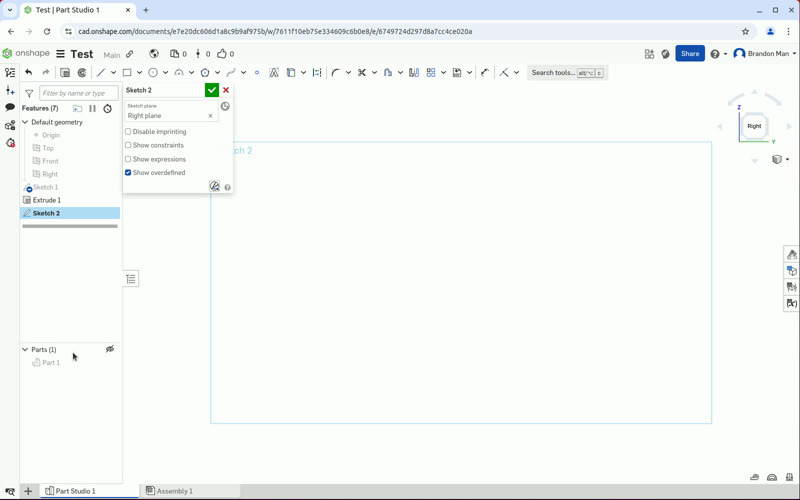
key(c)
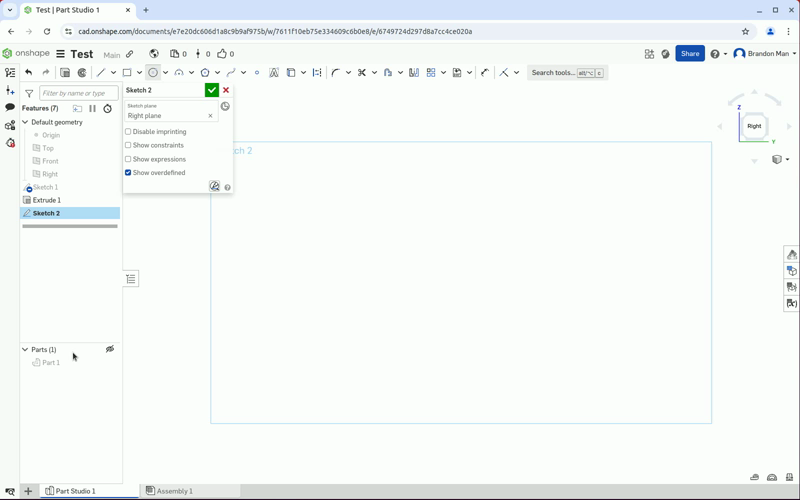
key_down(shift)
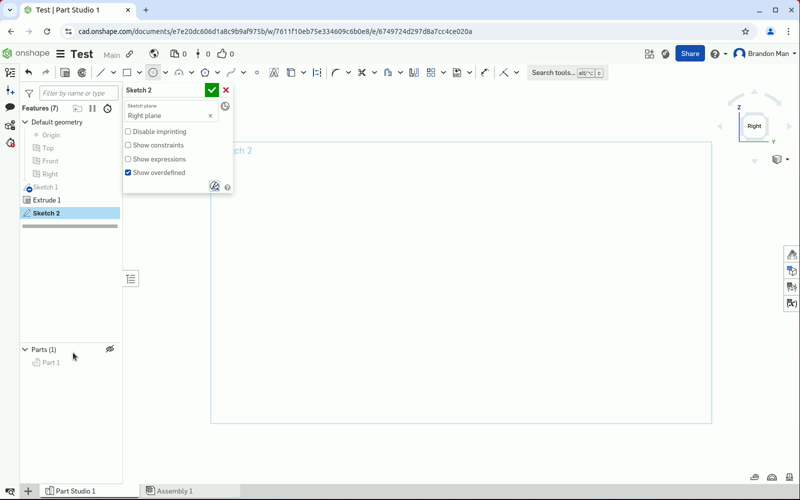
mouse_move(461, 282)
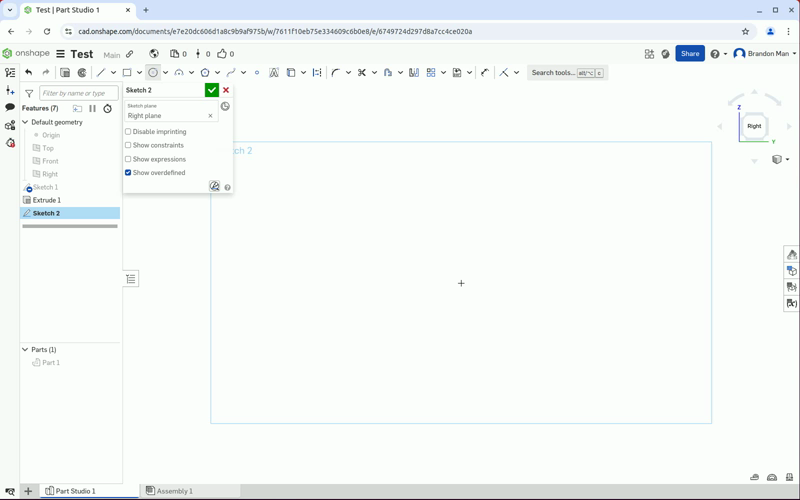
click(461, 282)
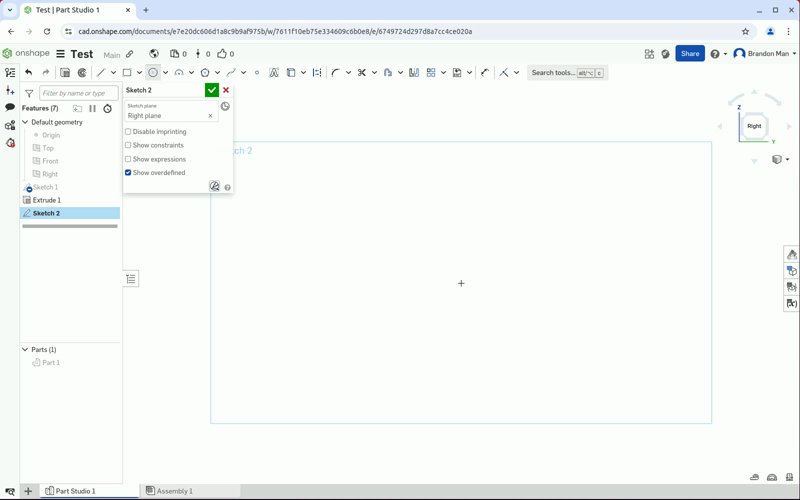
key_up(shift)
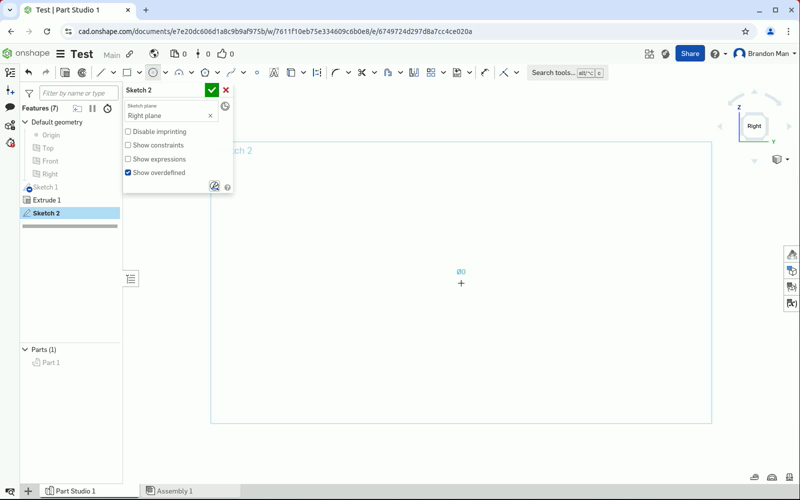
mouse_move(464, 282)
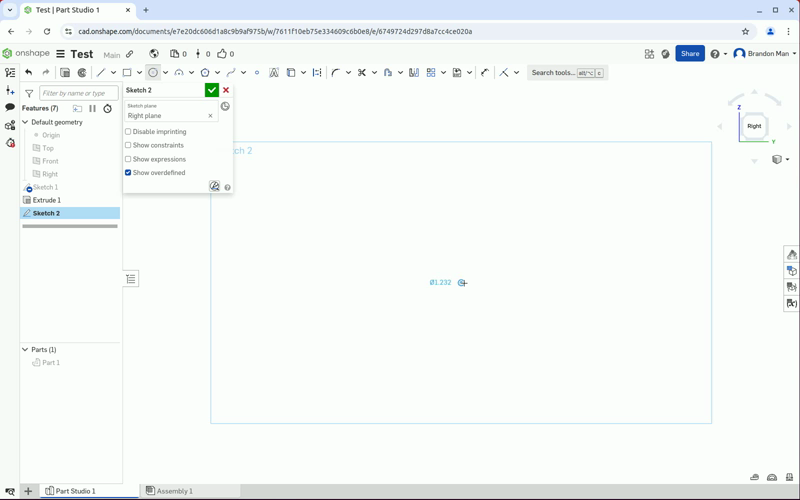
click(464, 282)
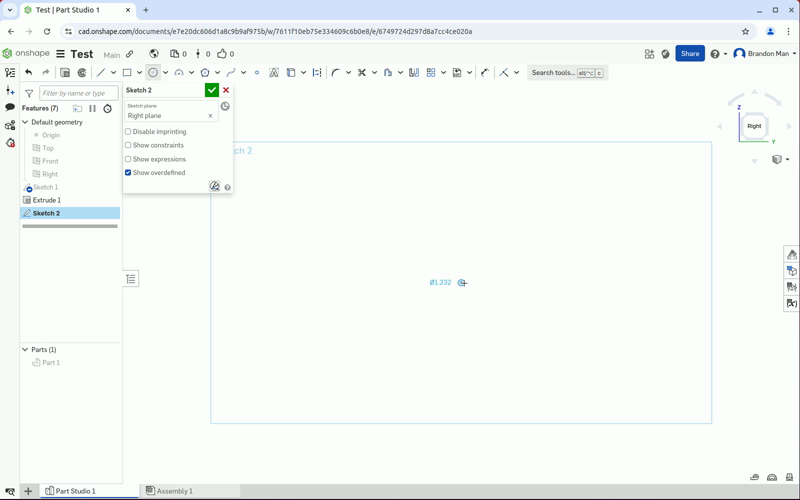
key(esc)
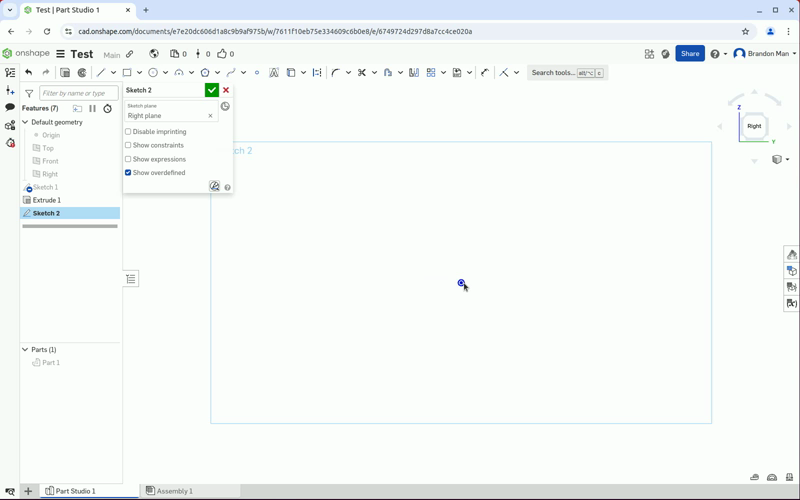
mouse_move(461, 280)
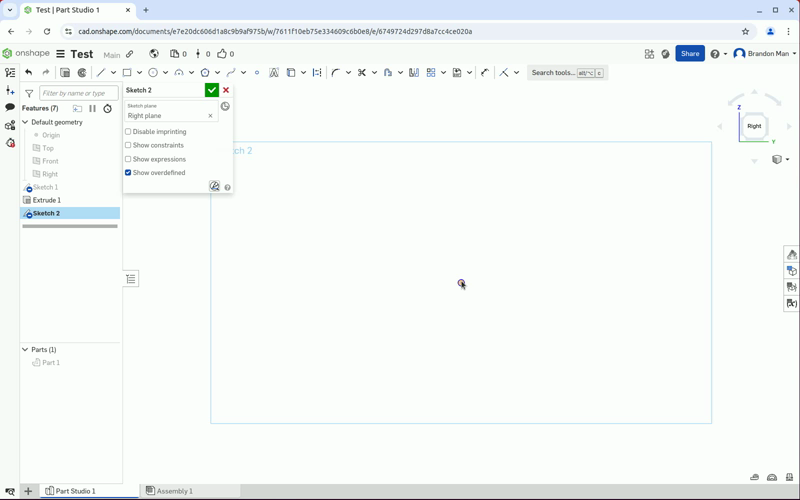
scroll(6)
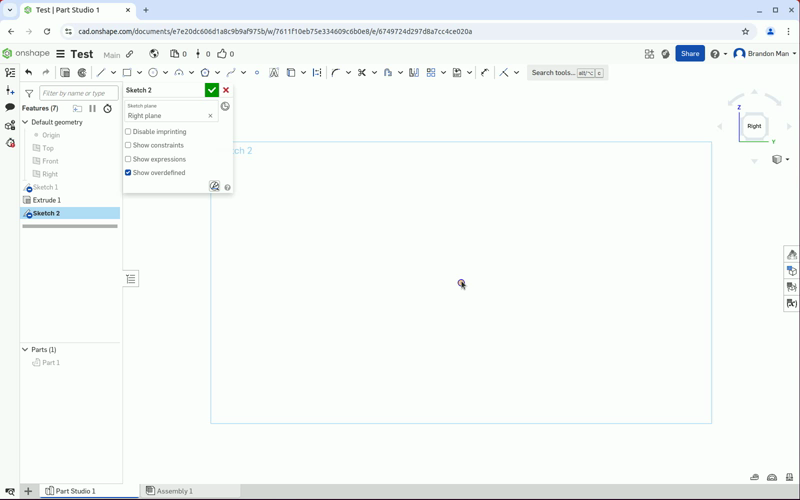
scroll(6)
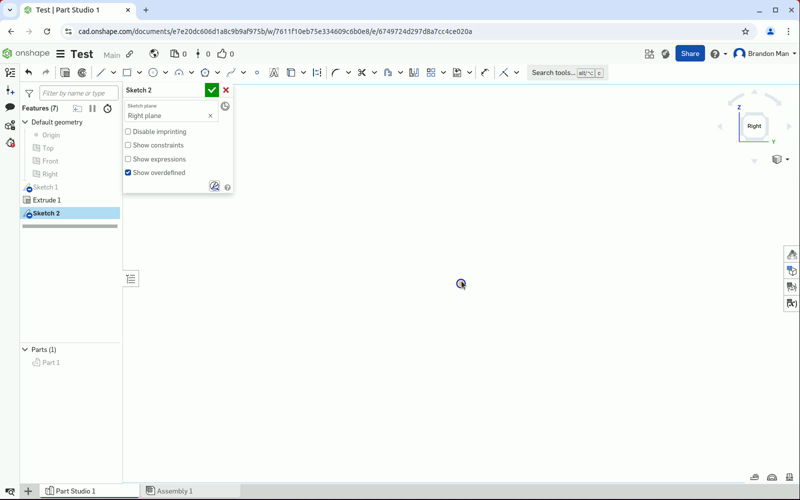
scroll(6)
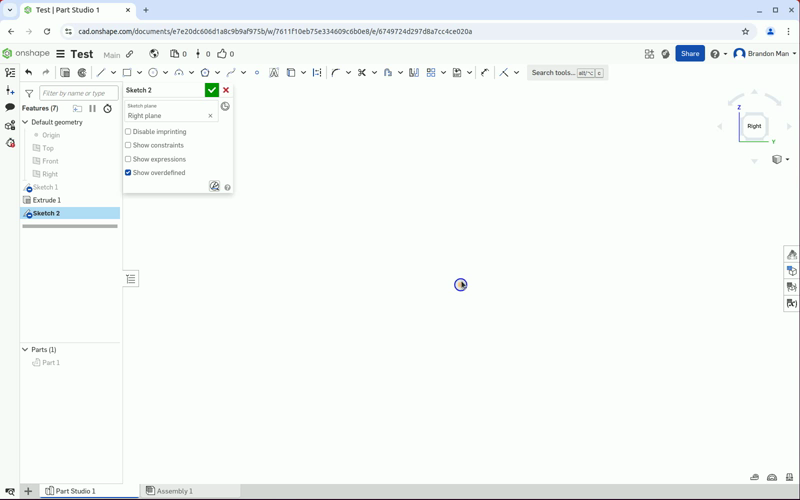
scroll(6)
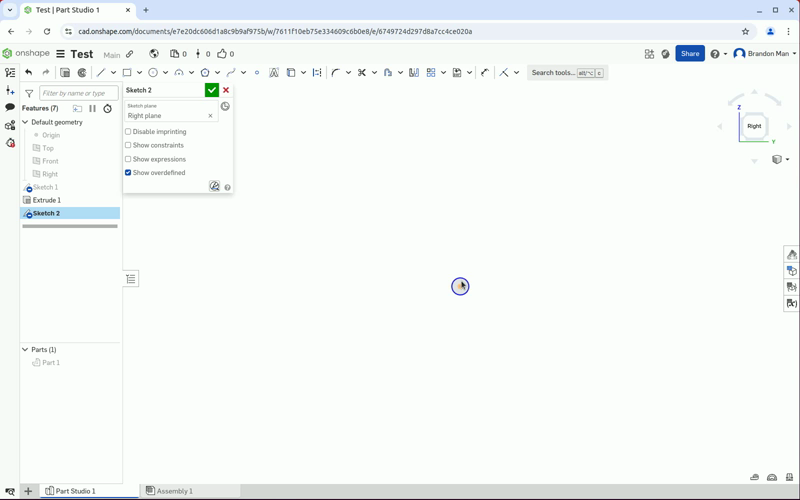
scroll(6)
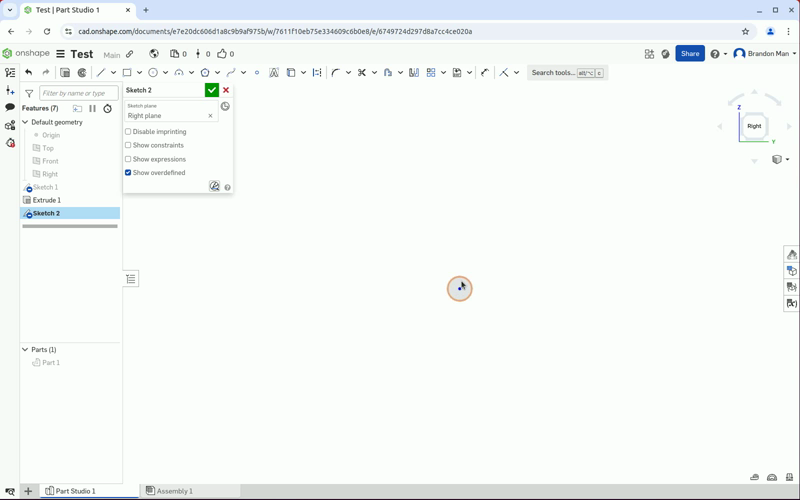
scroll(6)
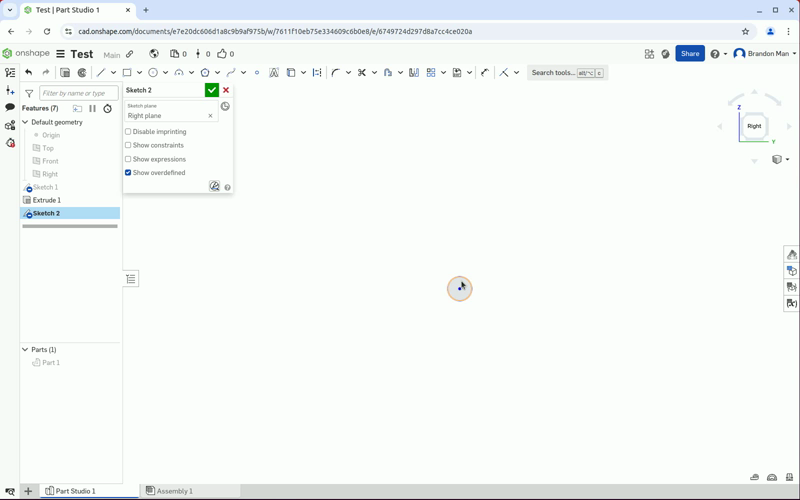
scroll(6)
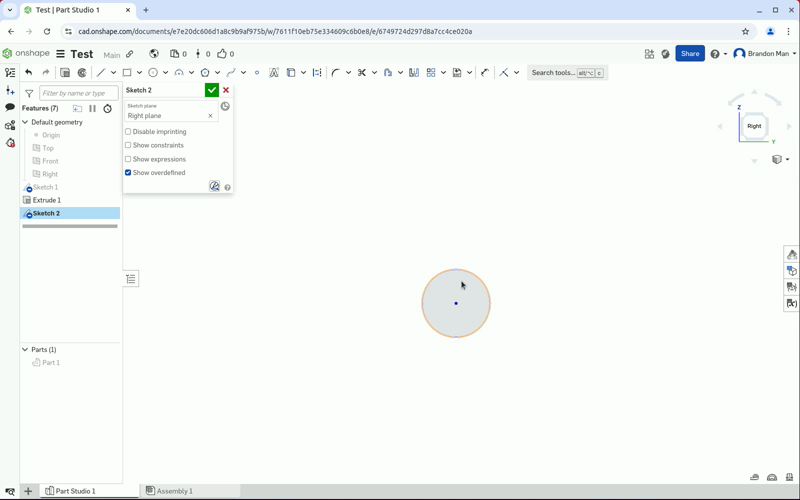
click(461, 280)
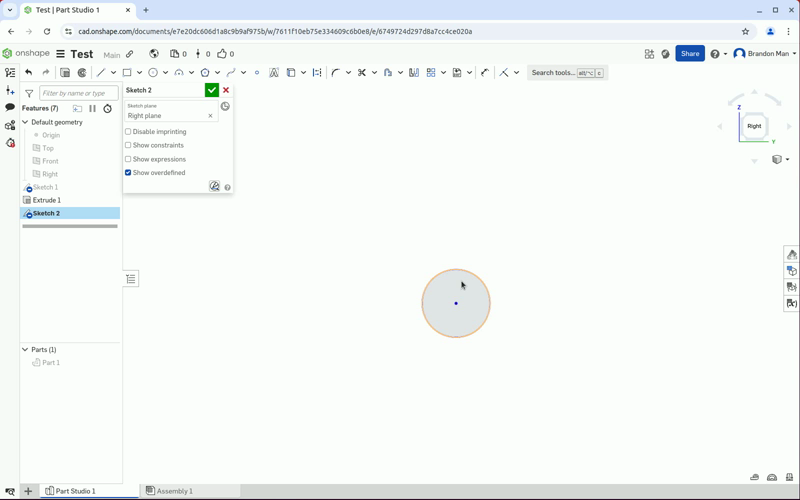
scroll(-6)
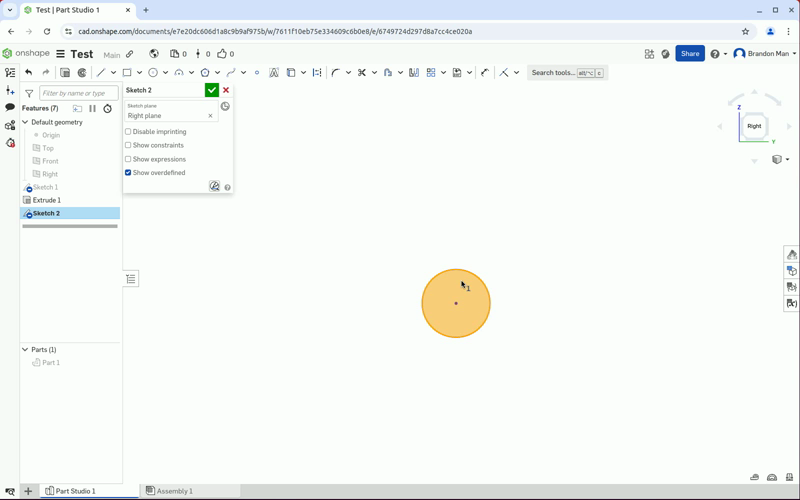
scroll(-6)
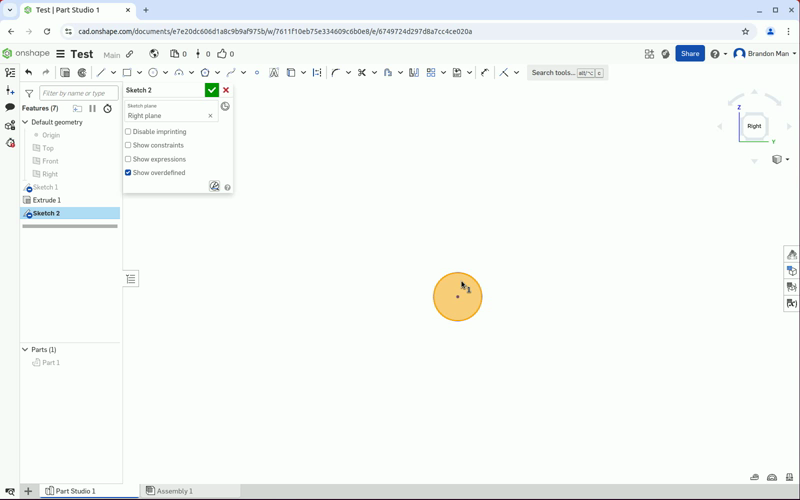
scroll(-6)
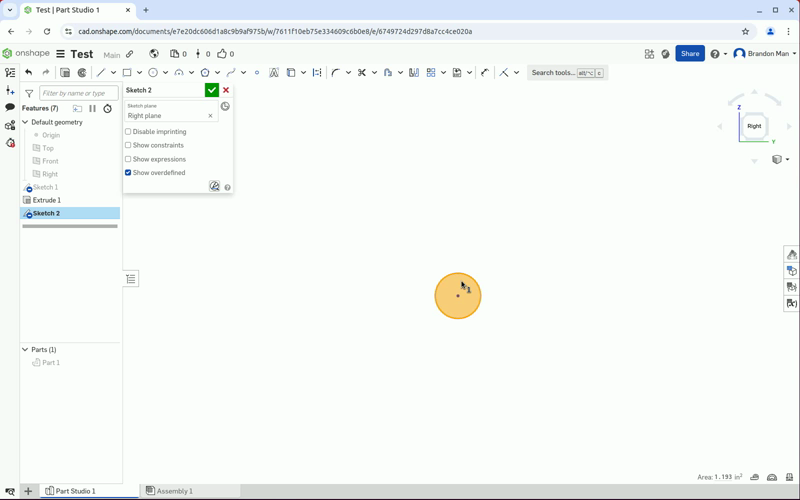
scroll(-6)
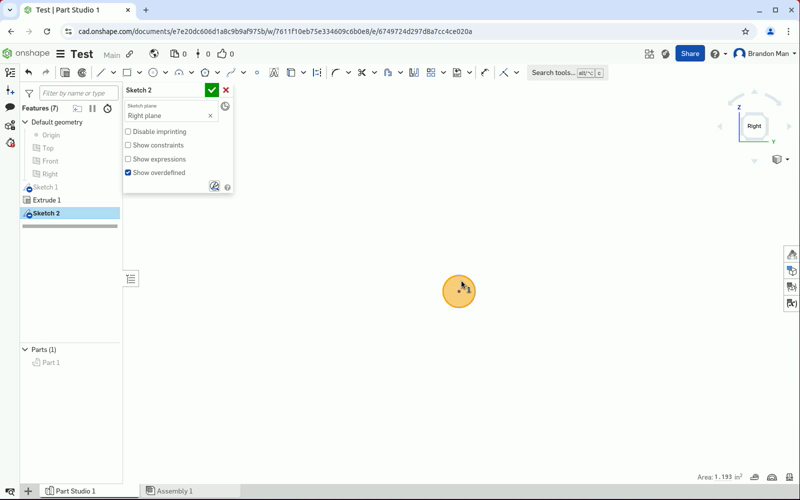
scroll(-6)
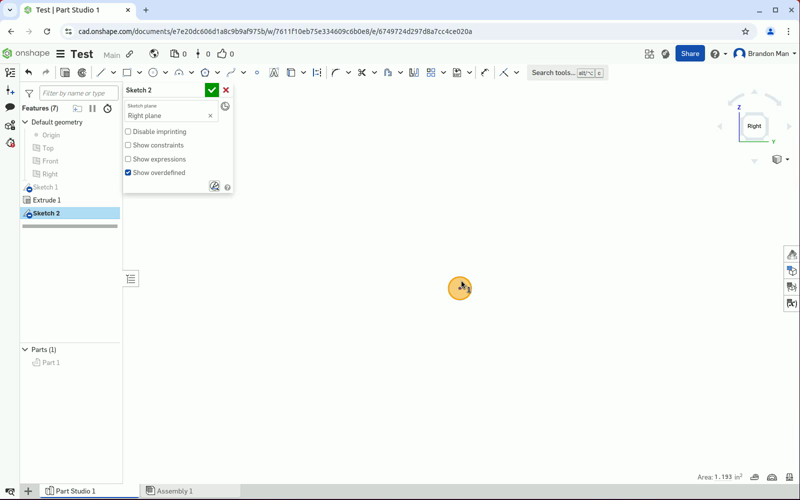
scroll(-6)
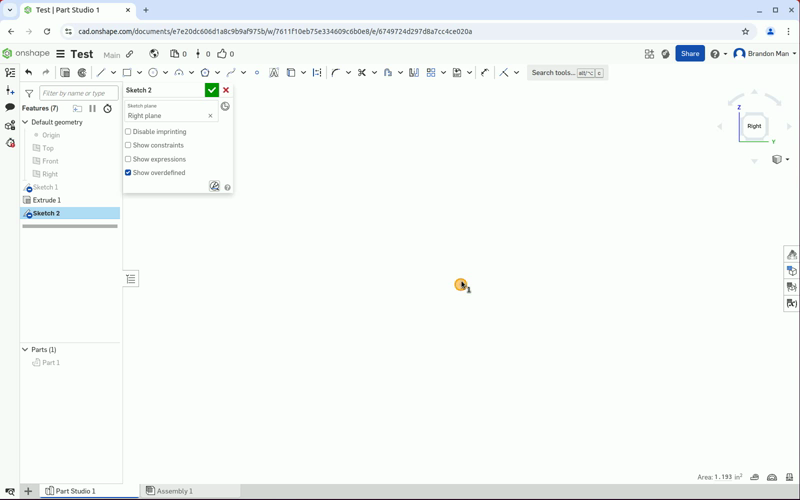
scroll(-6)
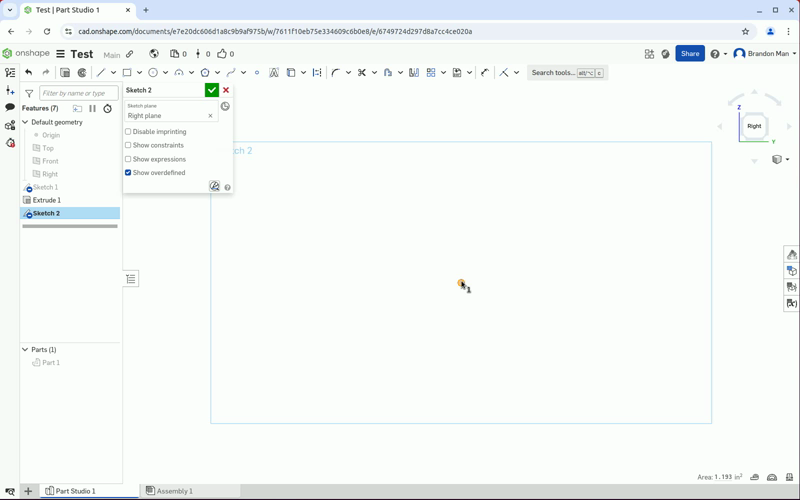
mouse_move(73, 352)
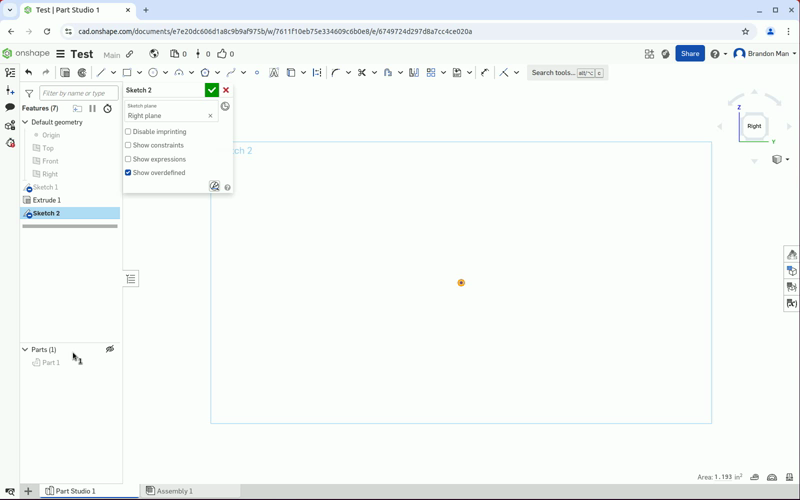
key(shift+y)
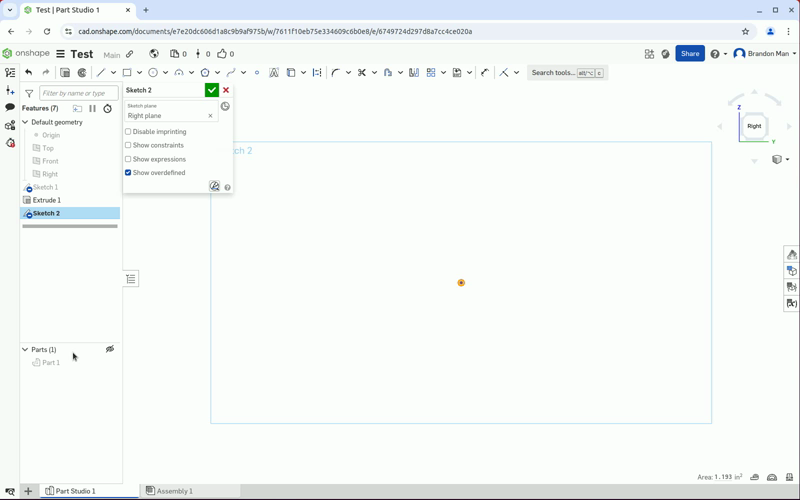
key(shift+e)
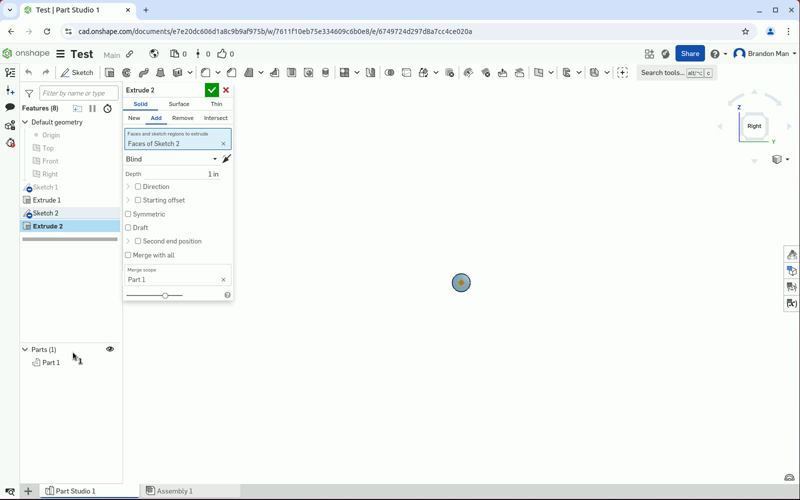
mouse_move(143, 106)
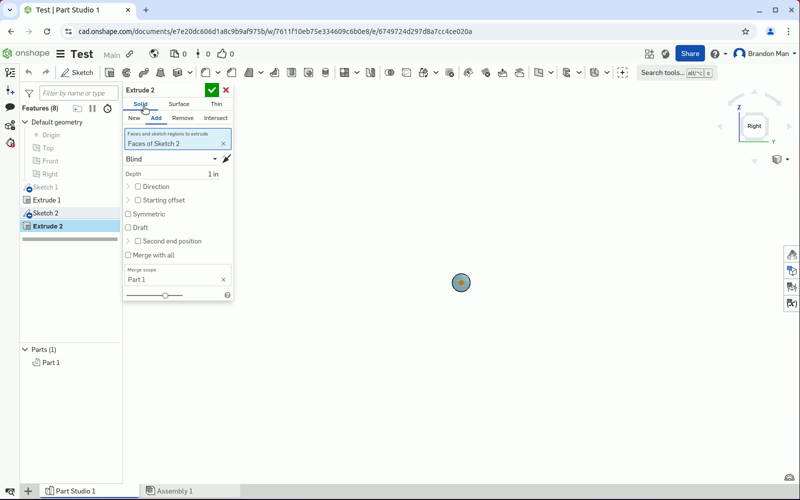
click(143, 106)
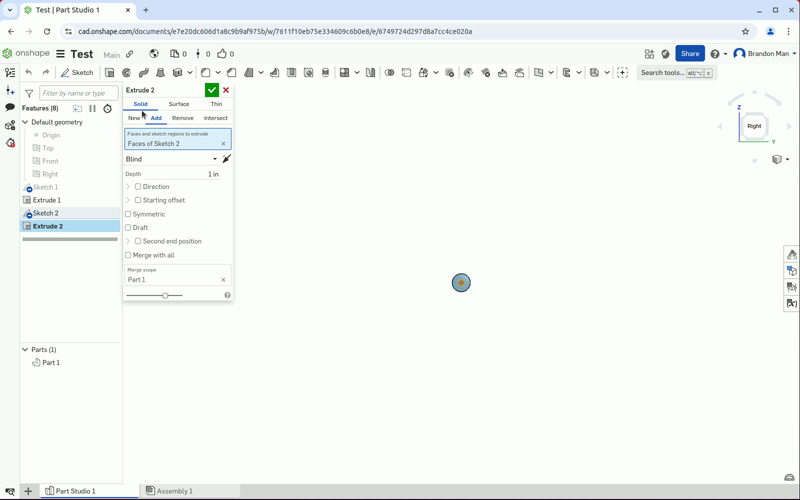
mouse_move(137, 120)
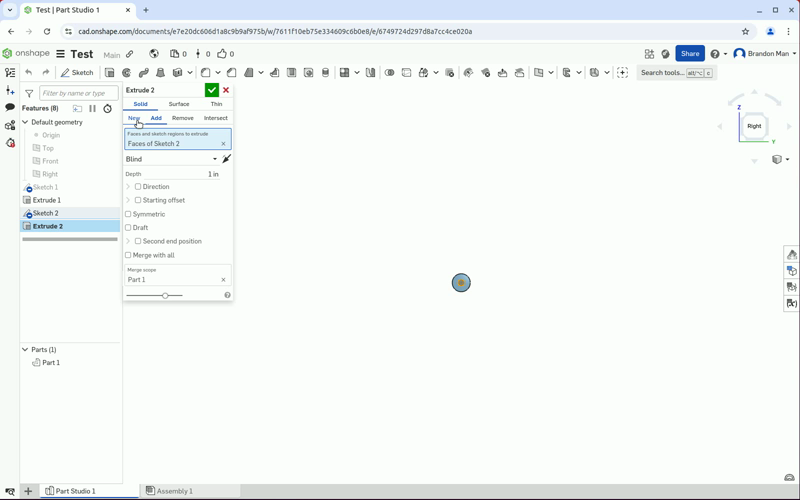
click(137, 120)
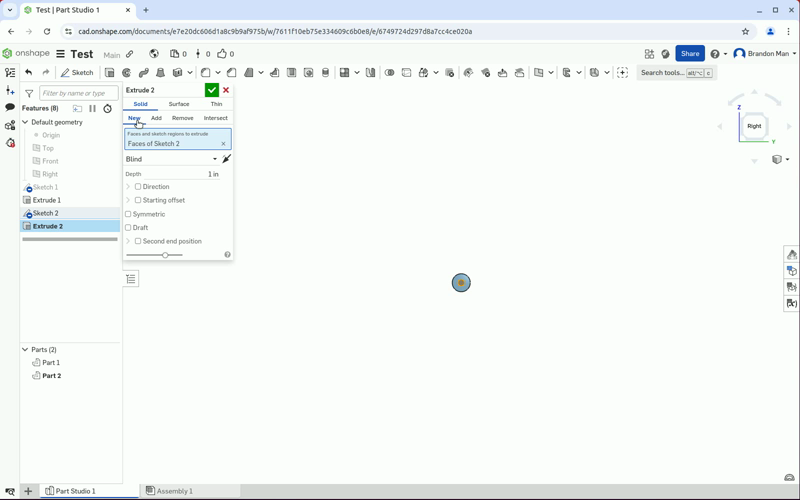
key(tab, 4)
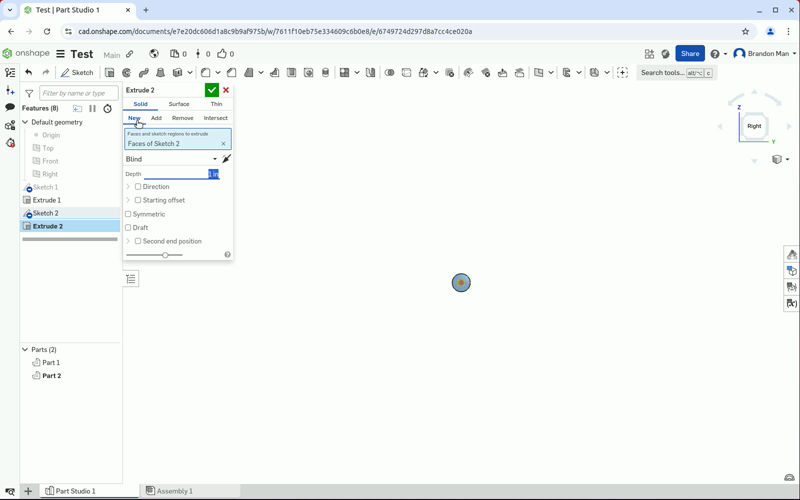
text(46.216)
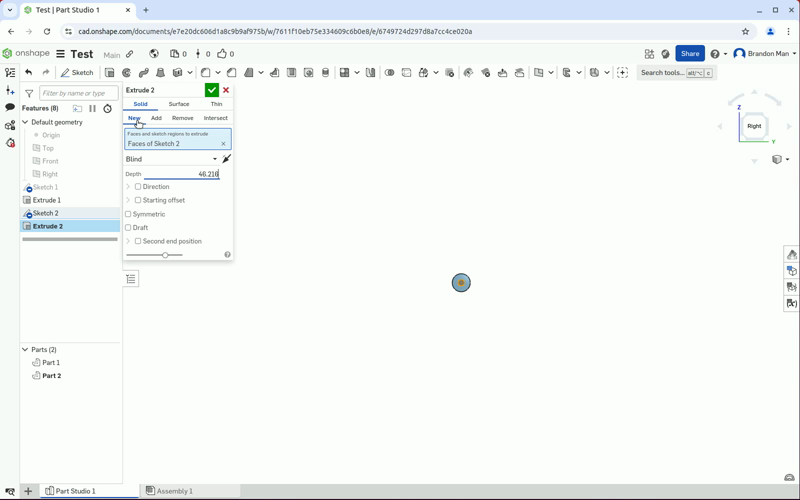
key(tab, 3)
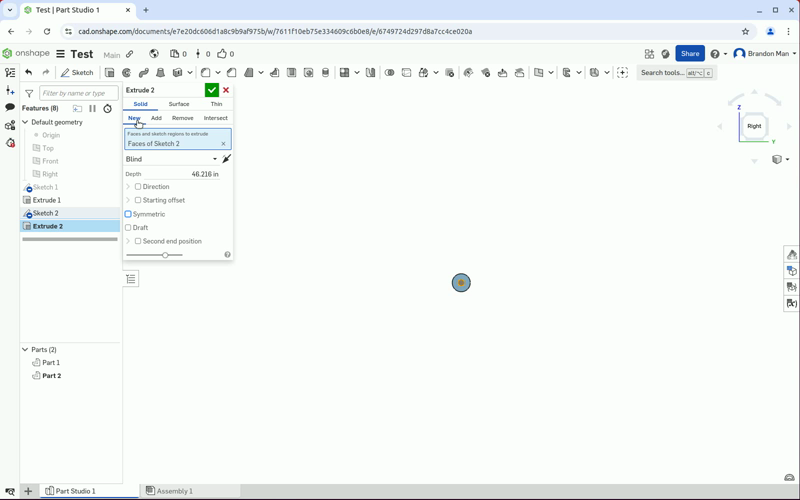
key(space)
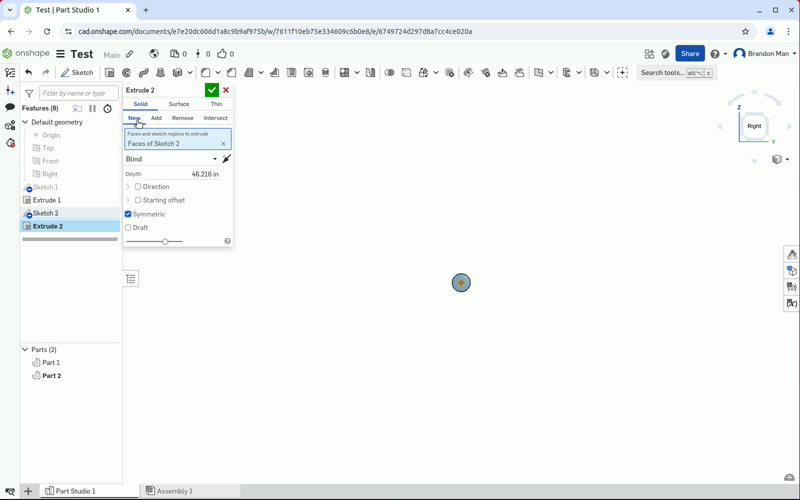
key(enter)
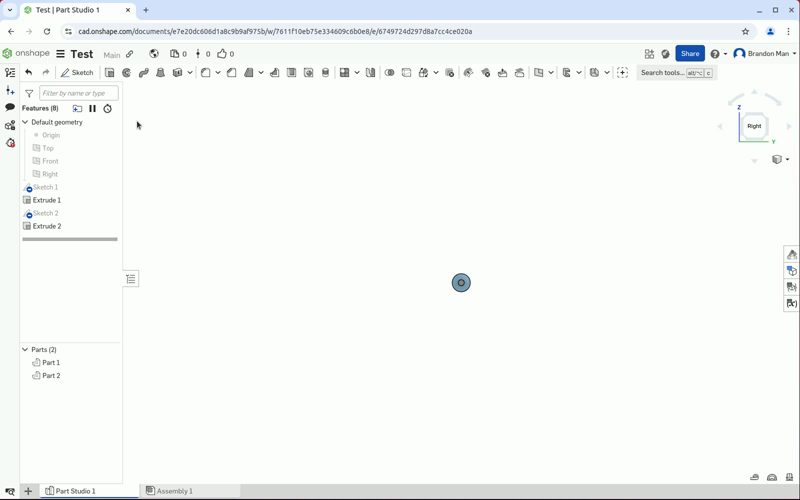
key(shift+h)
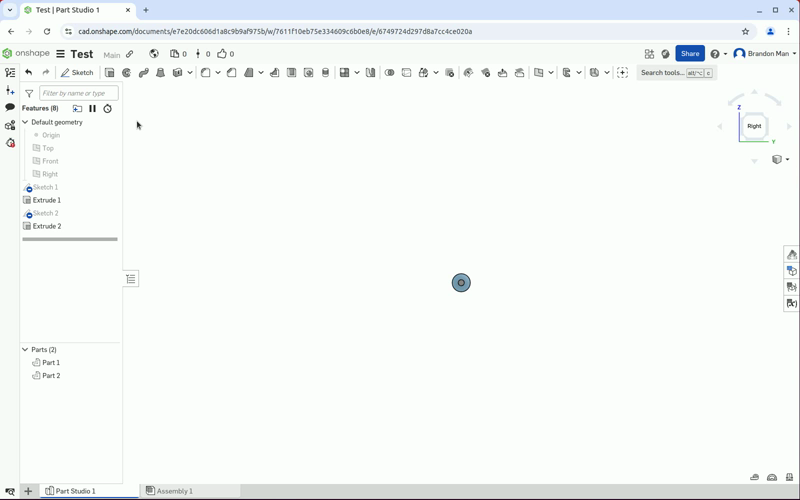
key(shift+h)
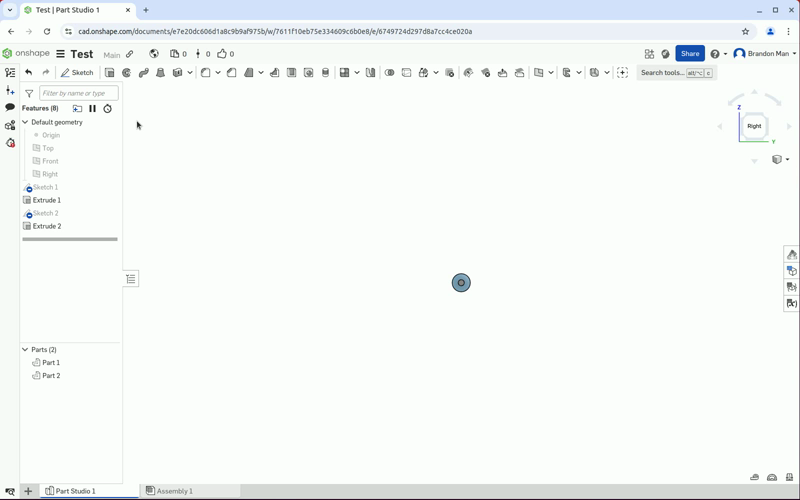
mouse_move(73, 189)
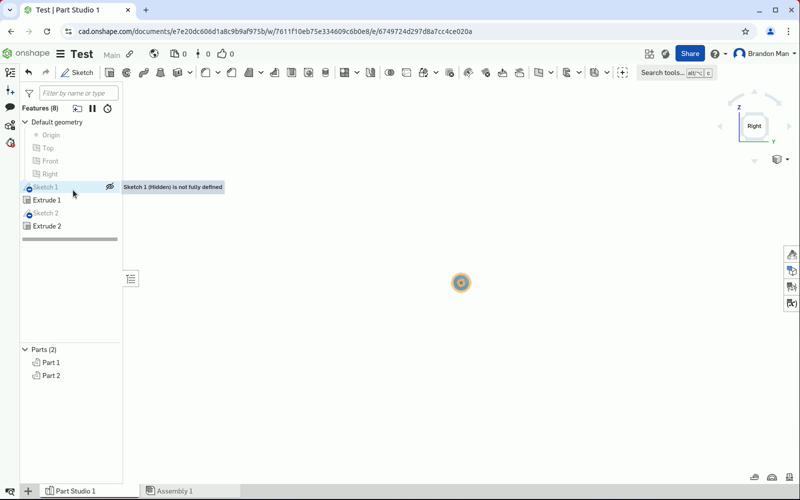
click(73, 189)
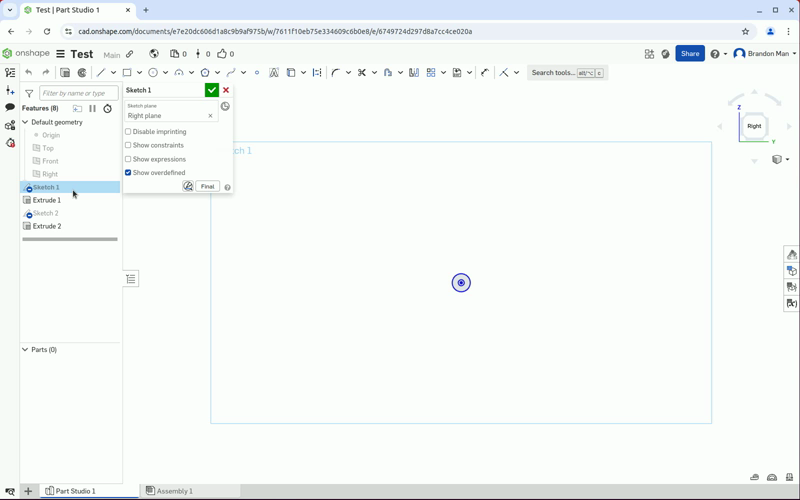
mouse_move(229, 92)
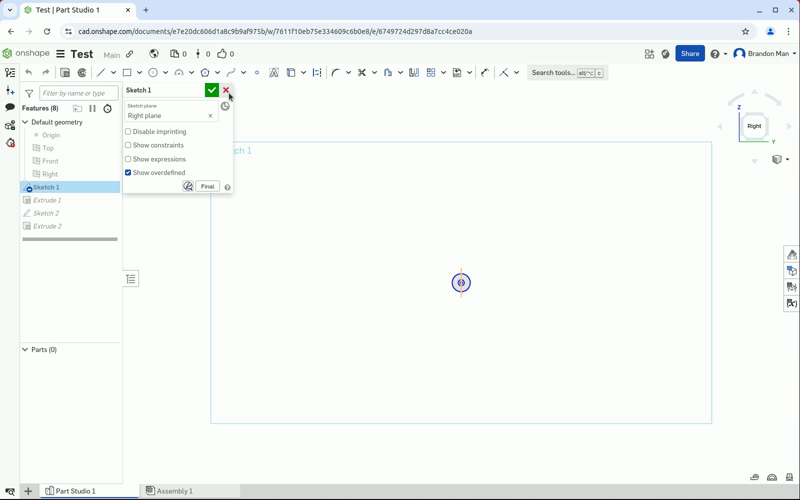
click(229, 92)
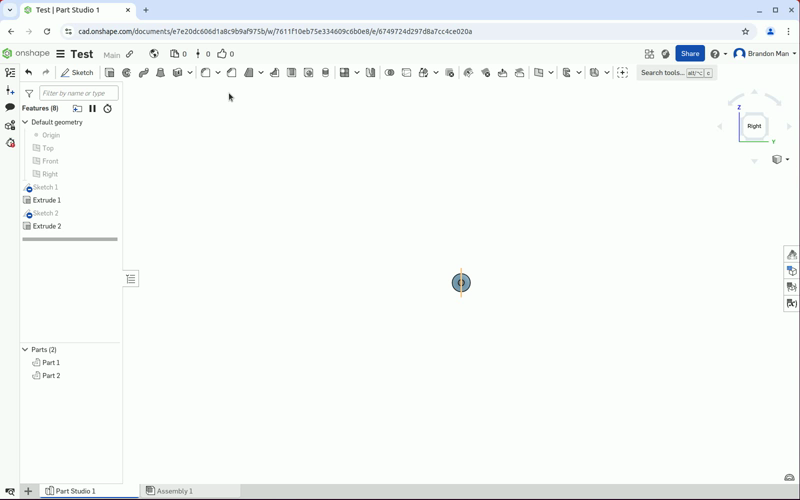
mouse_move(73, 352)
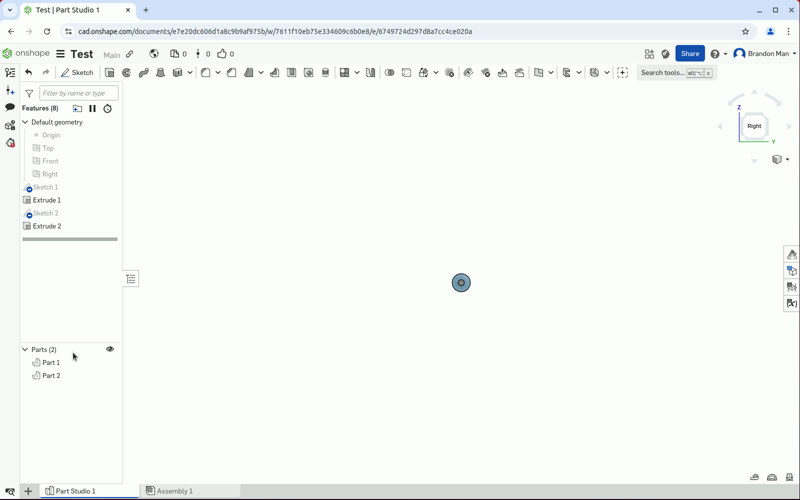
key(y)
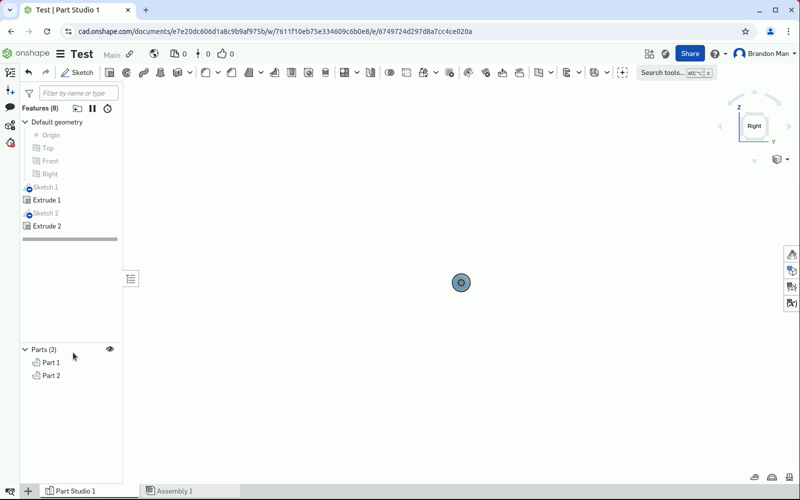
key(shift+p)
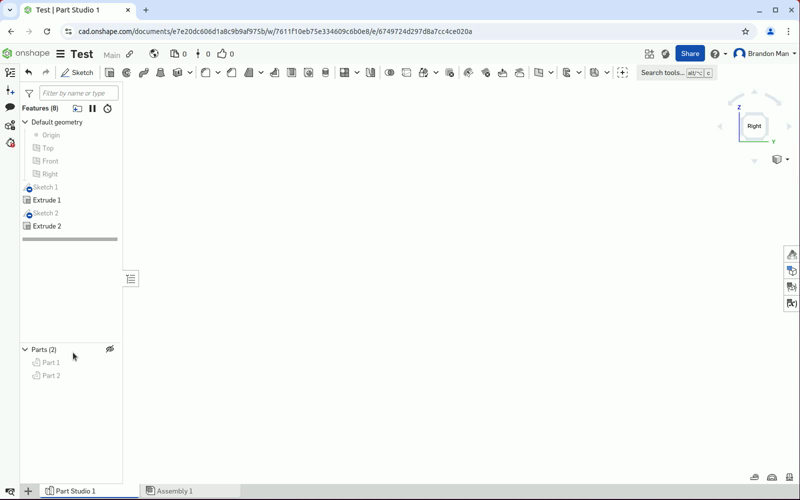
key(space)
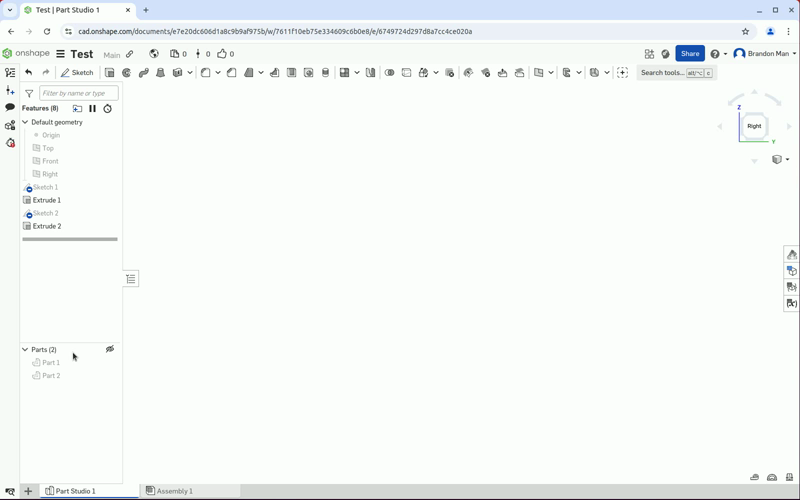
key_down(shift)
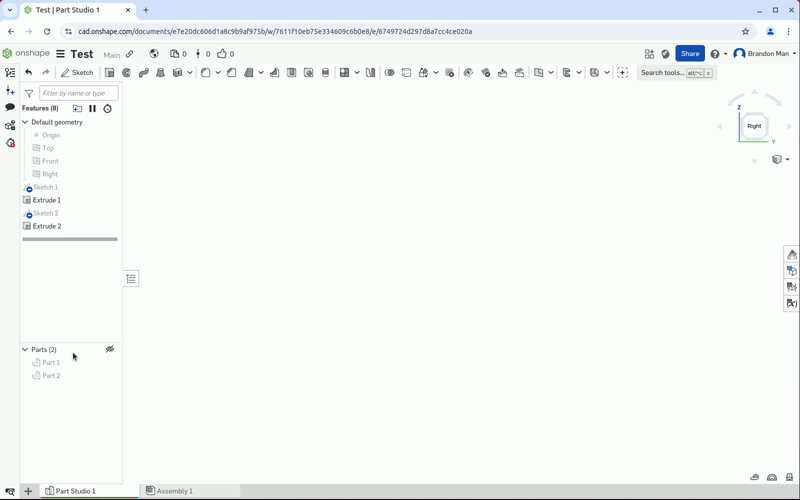
key(right)
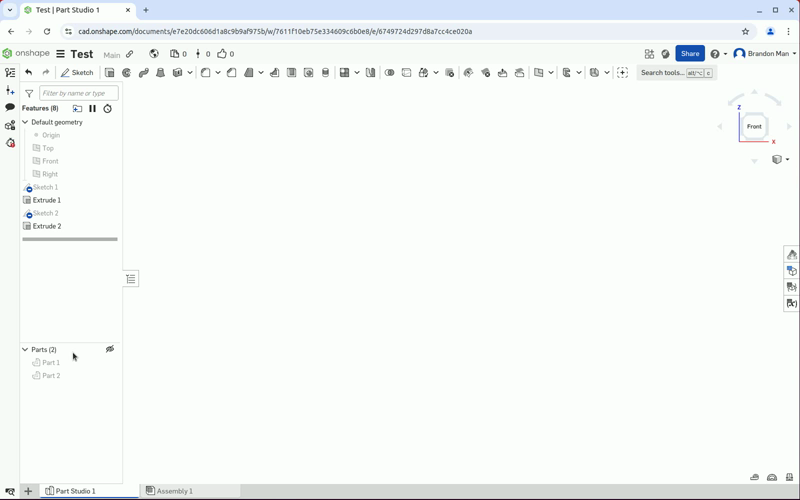
key_up(shift)
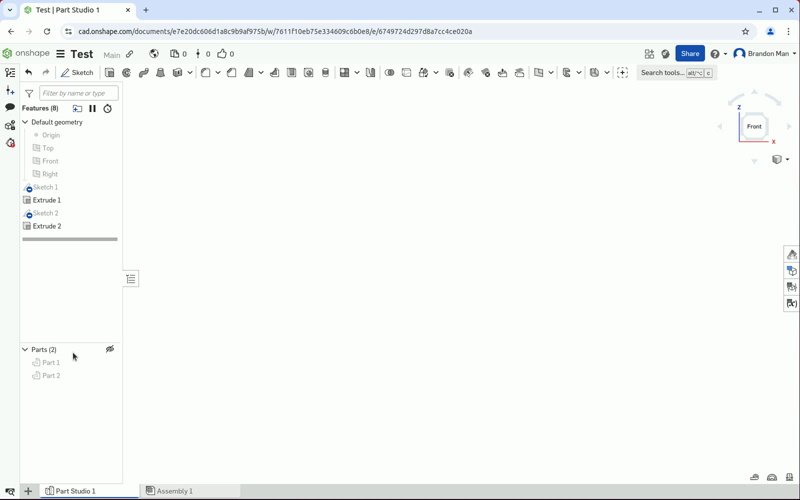
key(space)
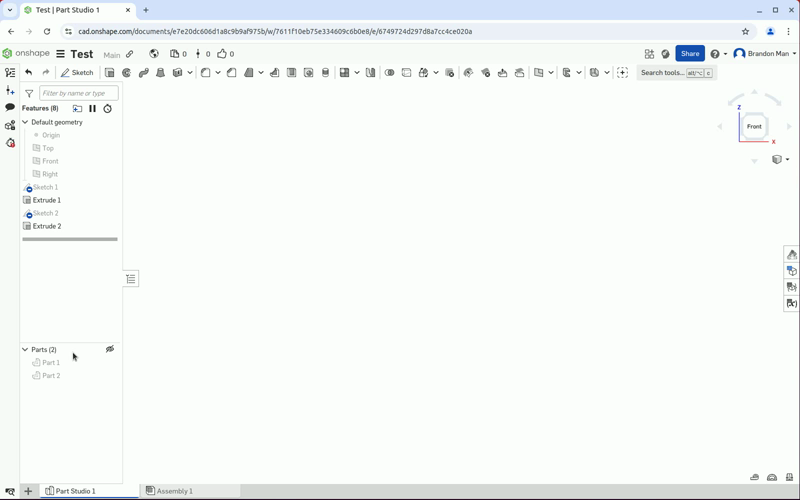
key_down(shift)
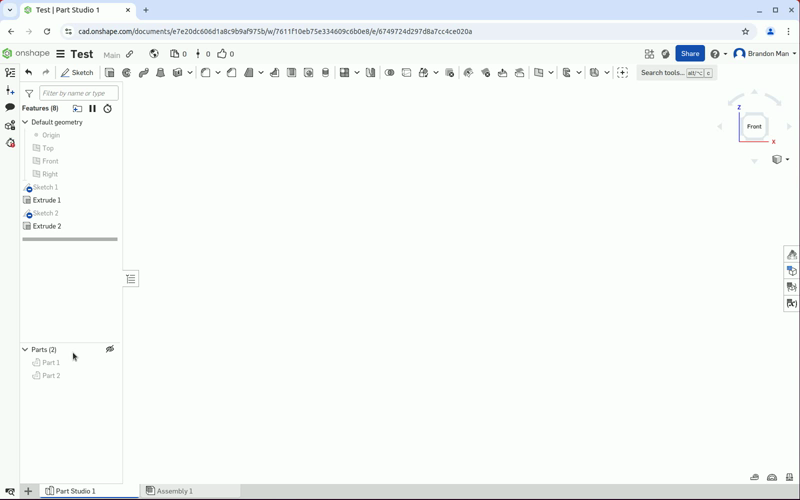
key(down)
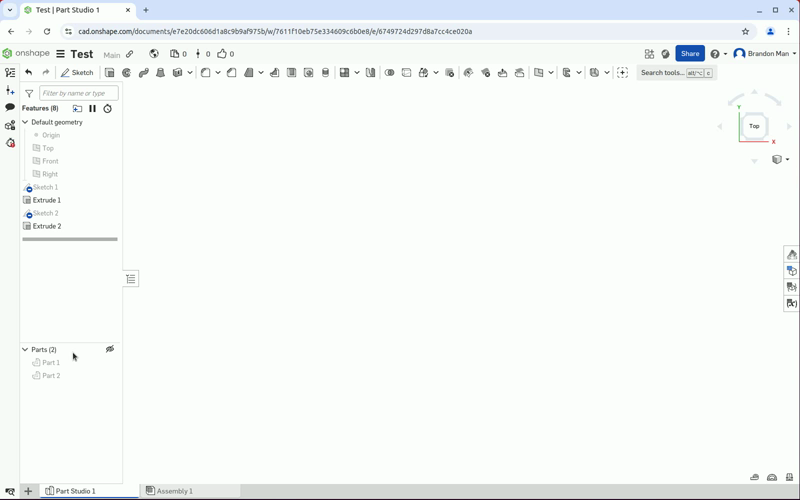
key_up(shift)
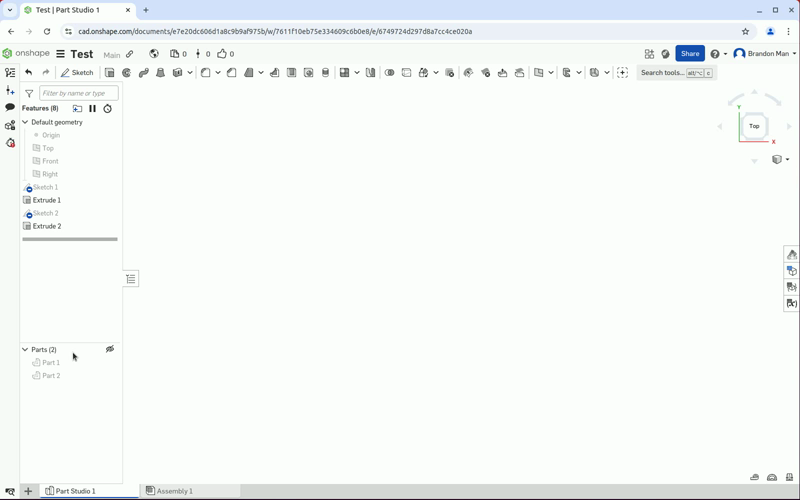
mouse_move(73, 352)
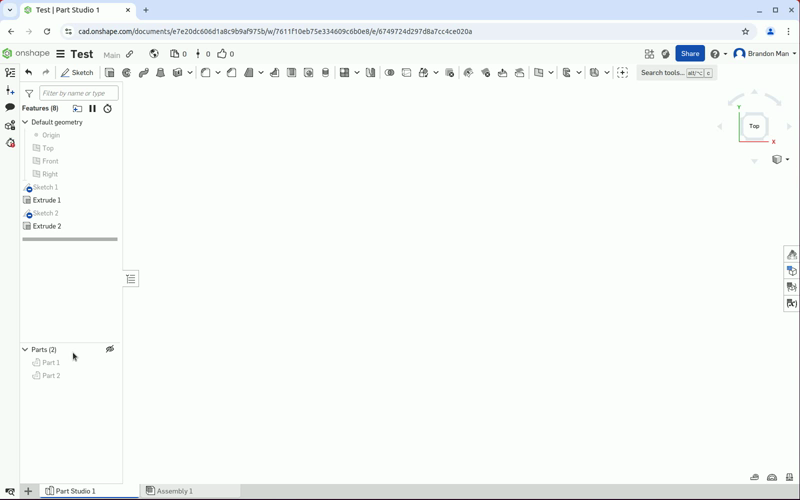
key(shift+y)
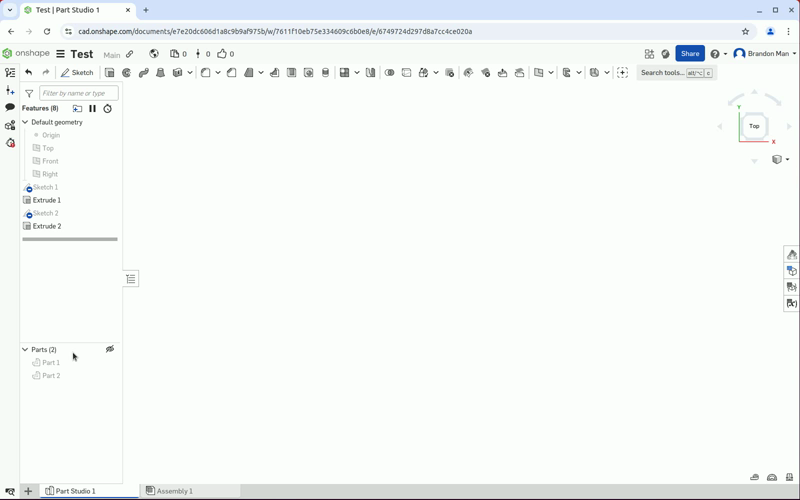
key(shift+s)
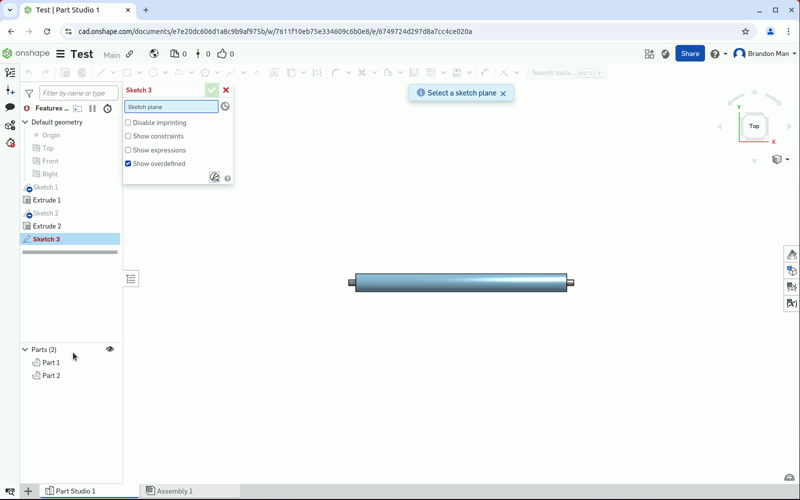
mouse_move(73, 150)
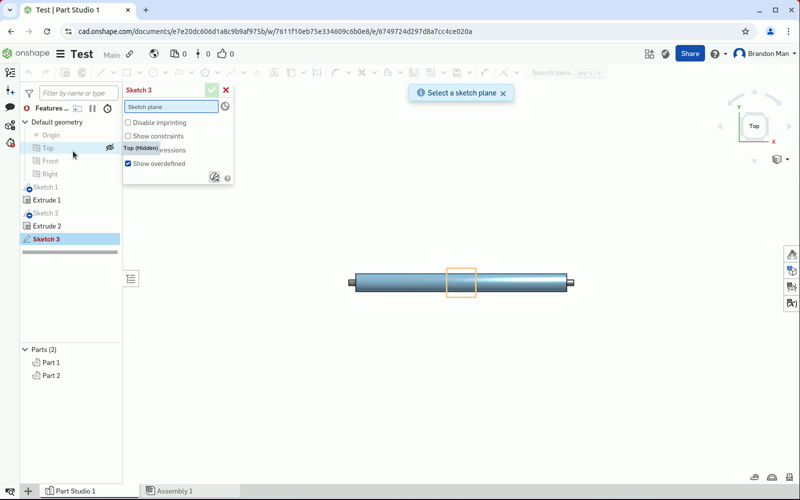
click(73, 150)
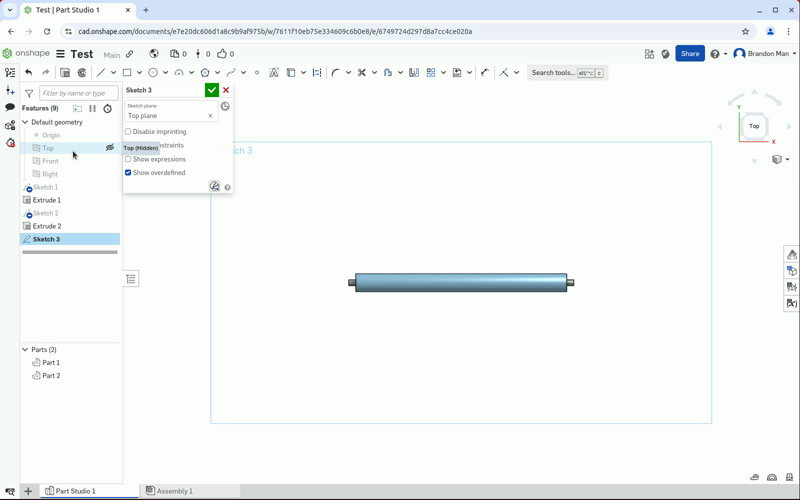
mouse_move(73, 352)
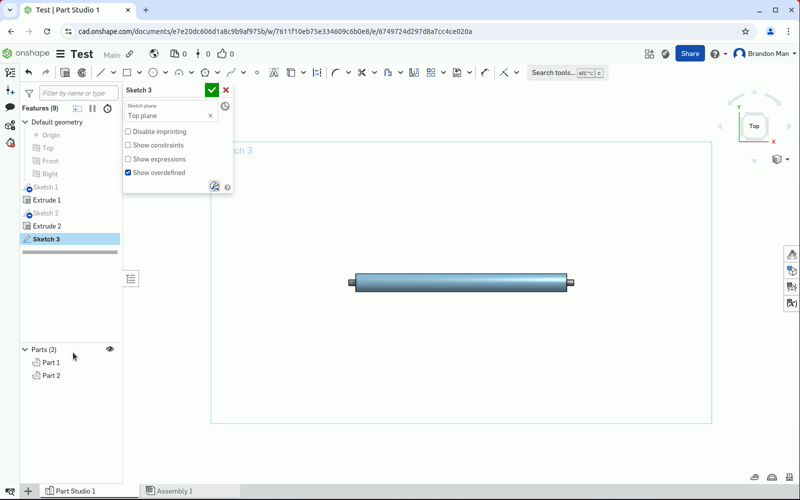
key(y)
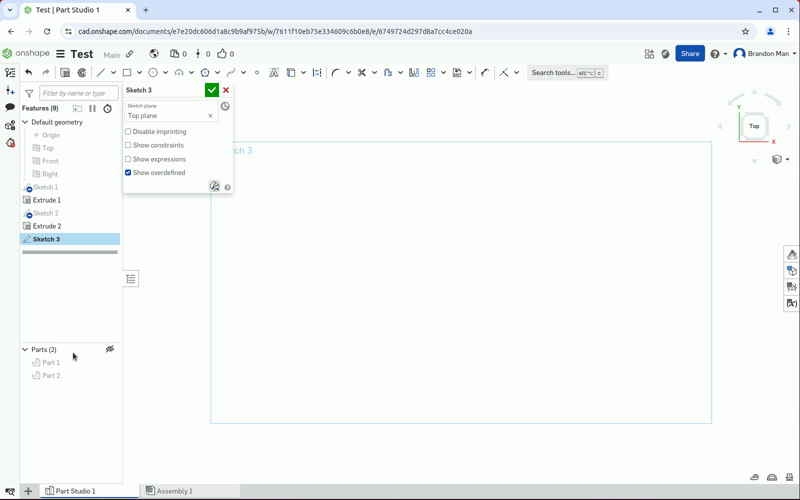
key(c)
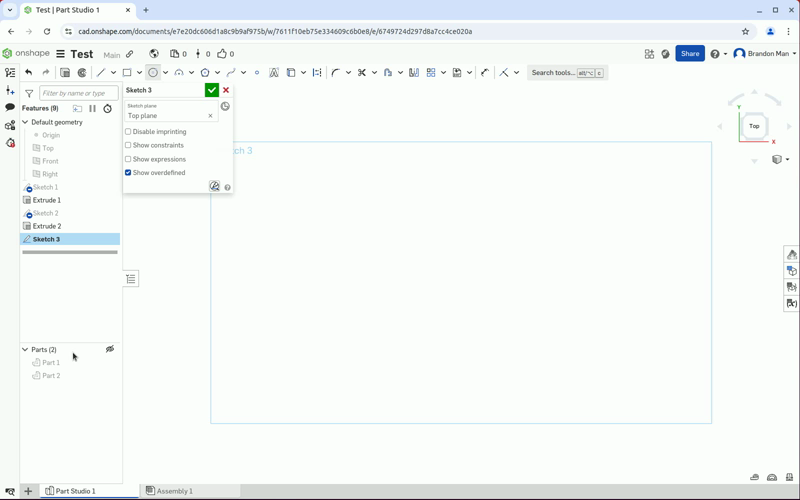
key_down(shift)
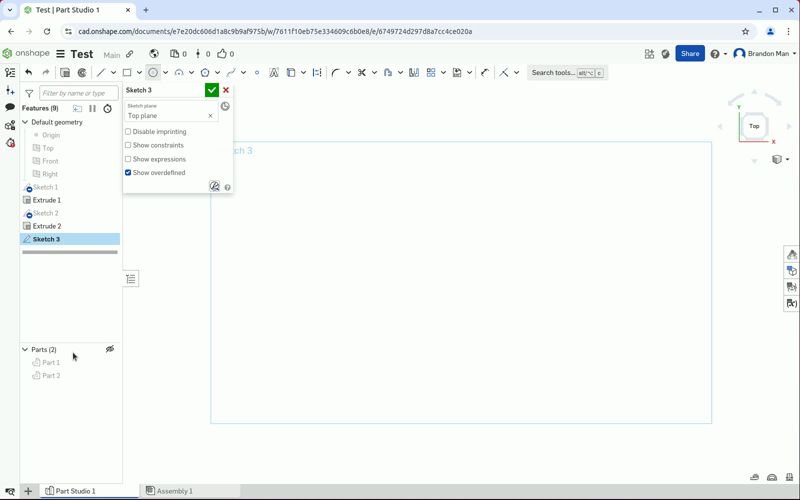
mouse_move(351, 282)
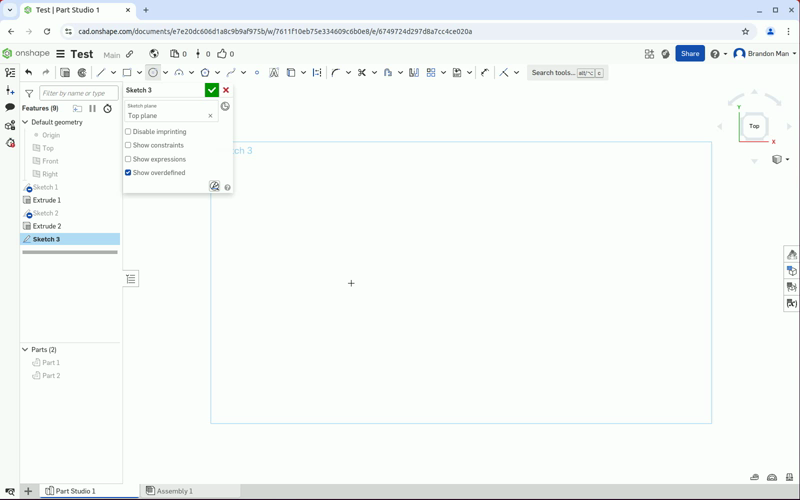
click(351, 282)
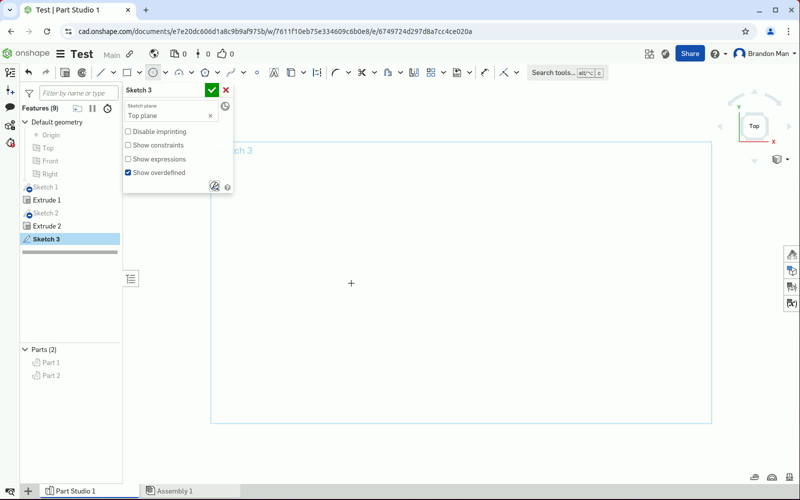
key_up(shift)
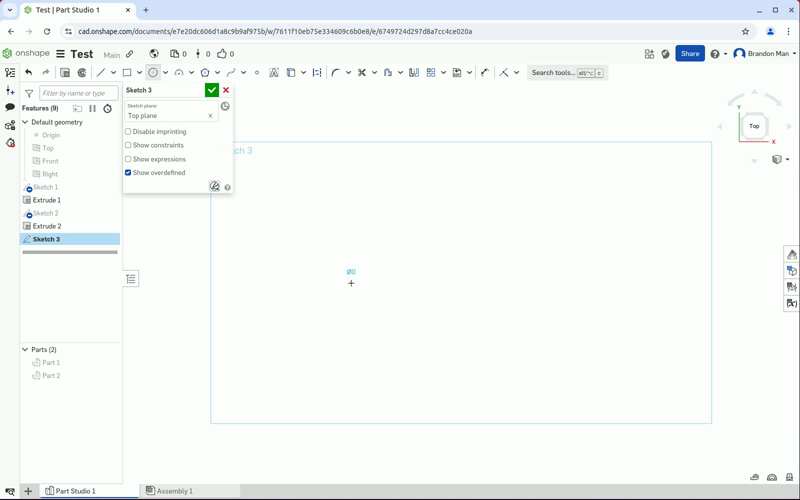
mouse_move(353, 282)
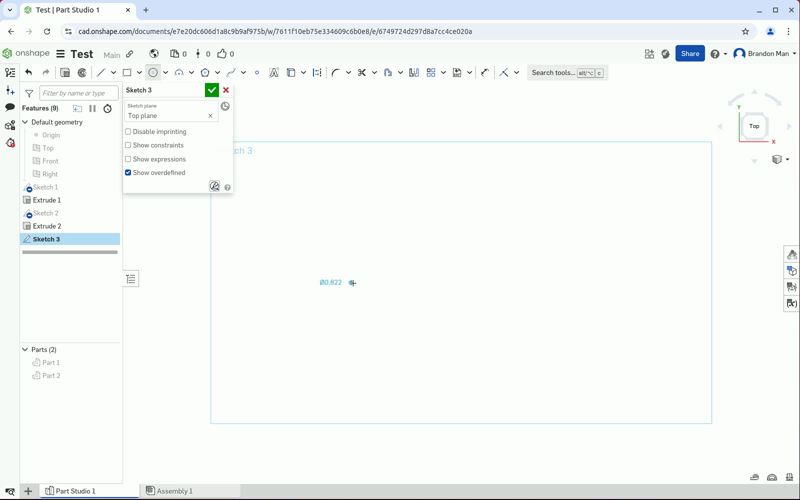
scroll(6)
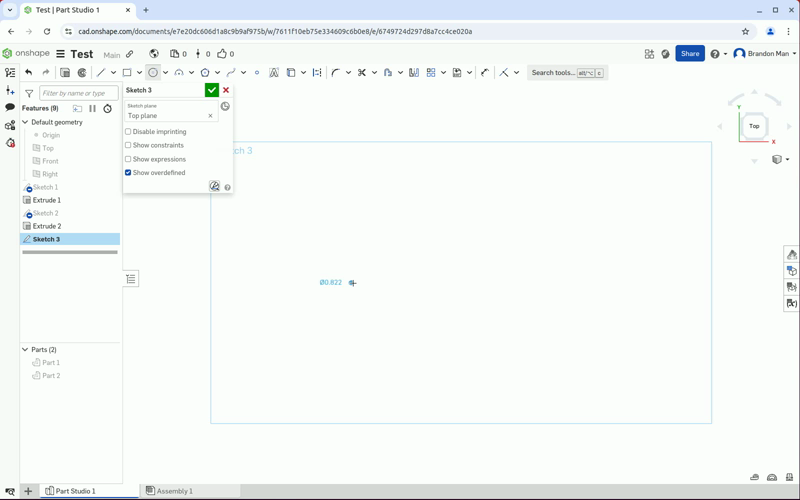
scroll(6)
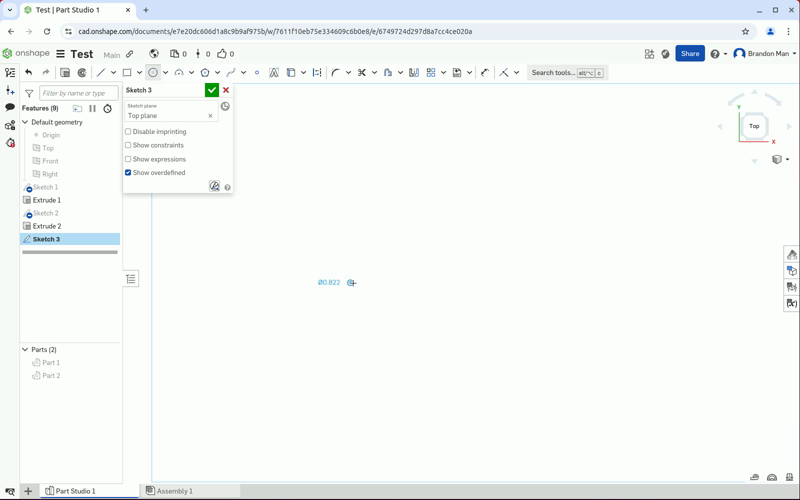
scroll(6)
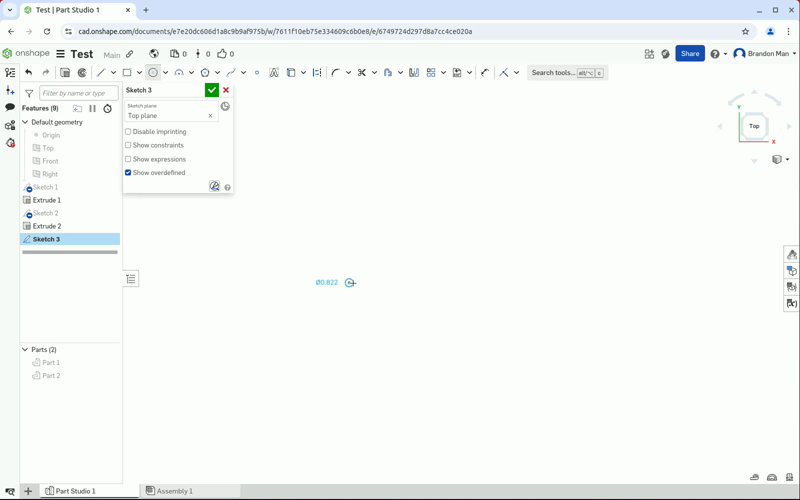
scroll(6)
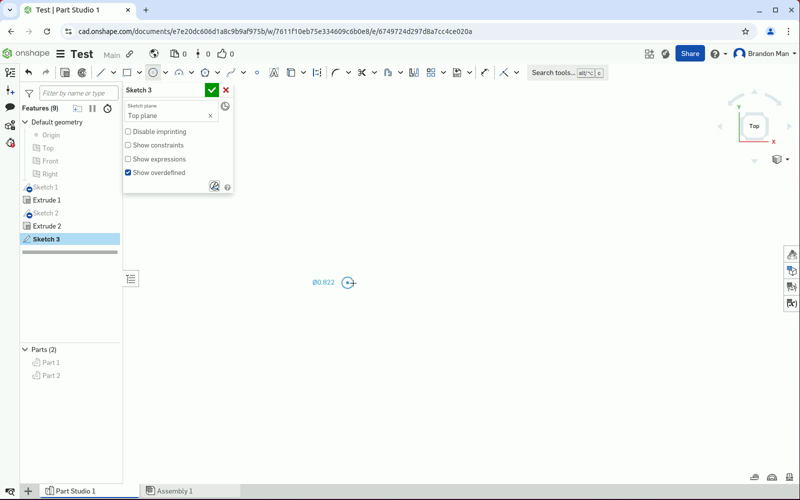
scroll(6)
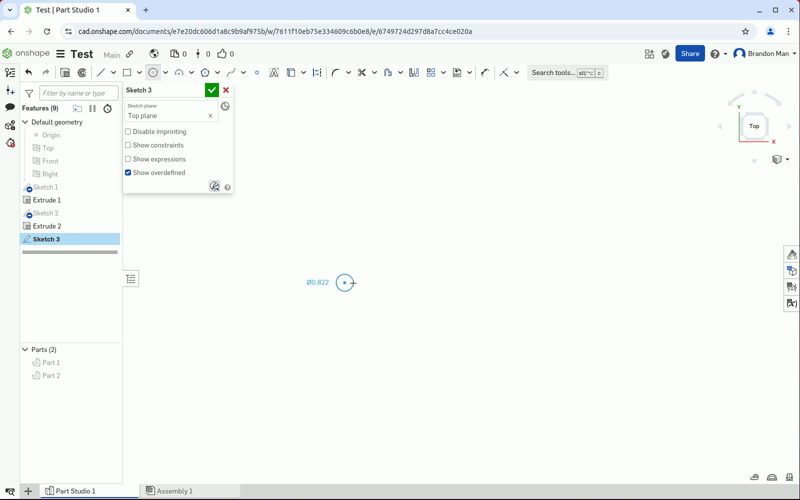
scroll(6)
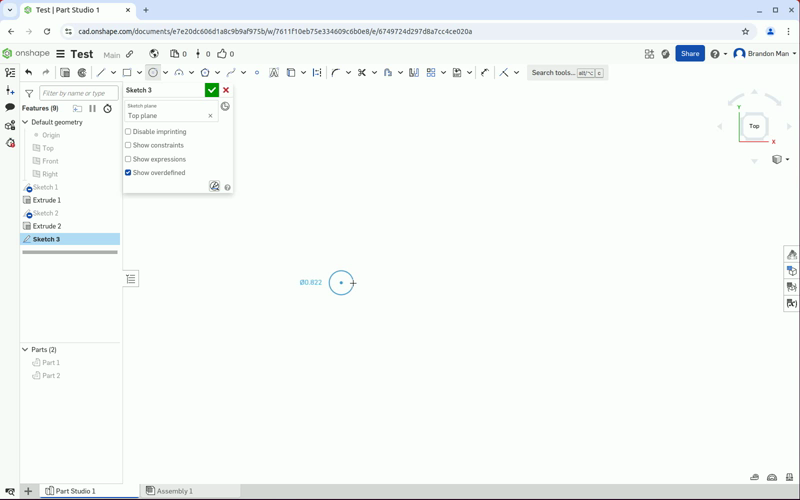
scroll(6)
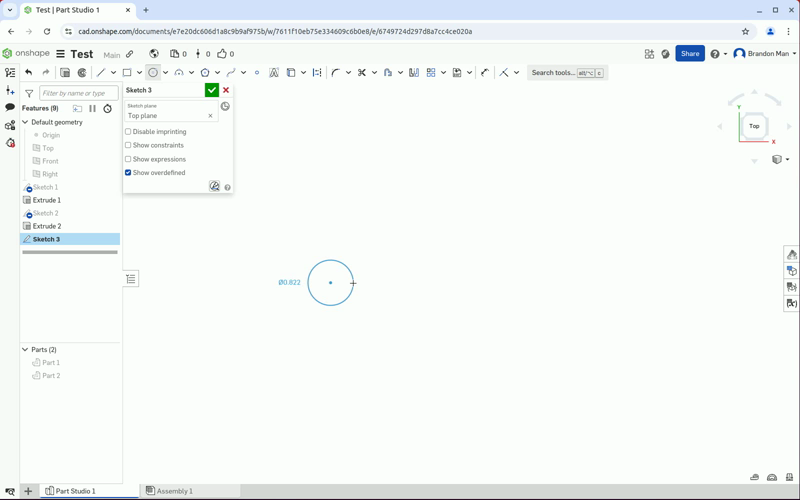
click(353, 282)
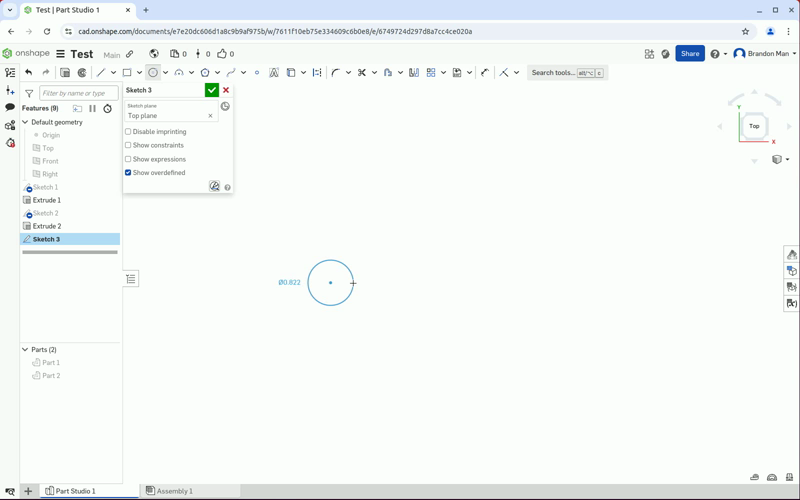
scroll(-6)
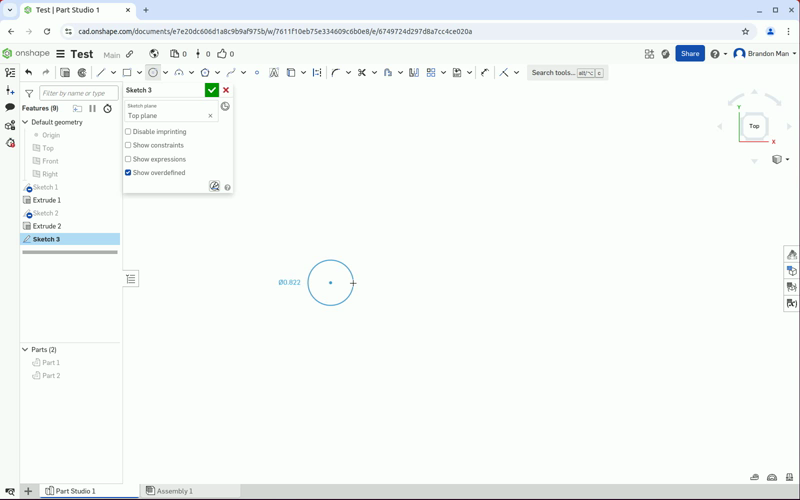
scroll(-6)
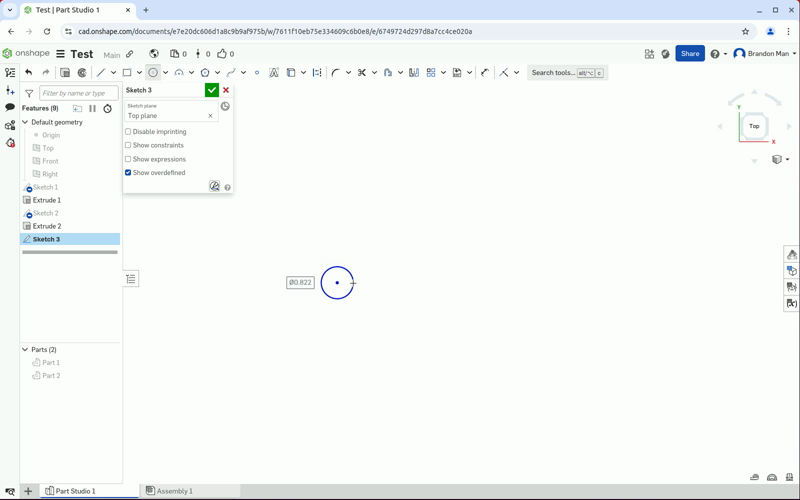
scroll(-6)
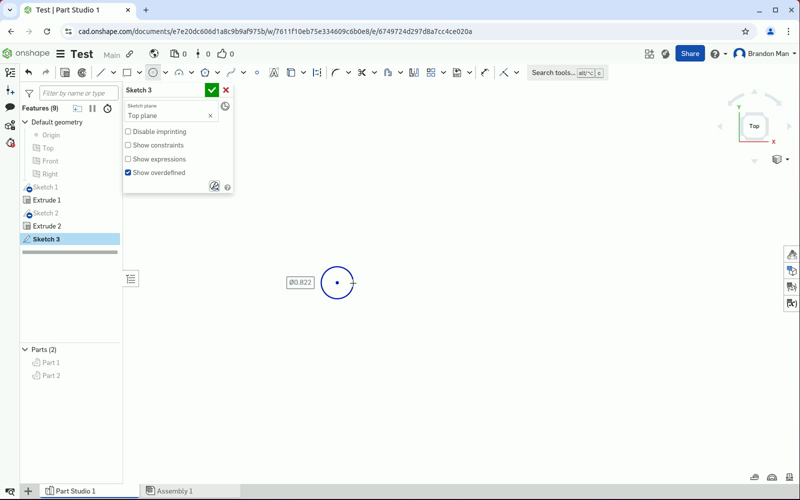
scroll(-6)
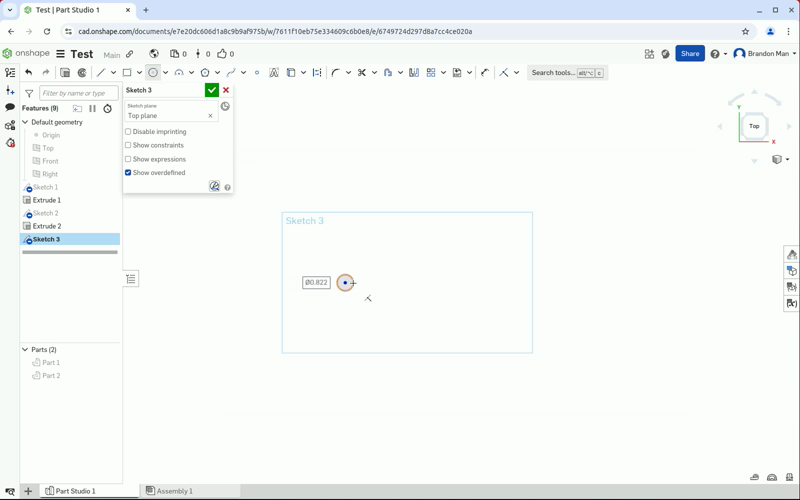
scroll(-6)
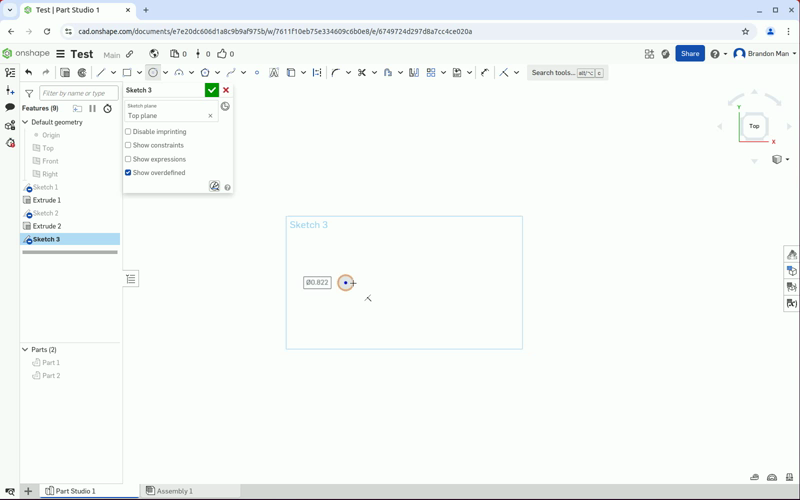
scroll(-6)
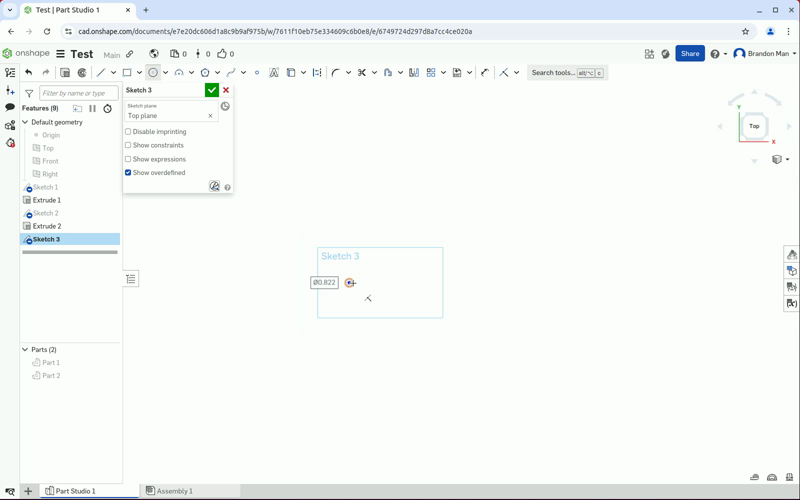
scroll(-6)
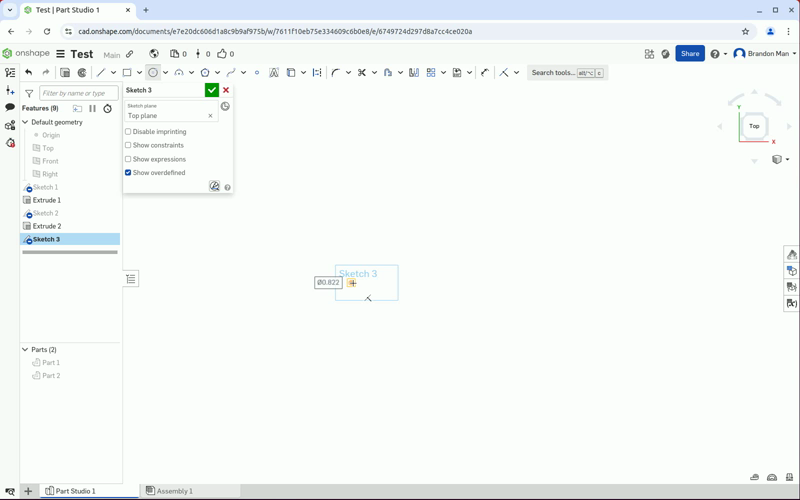
key(esc)
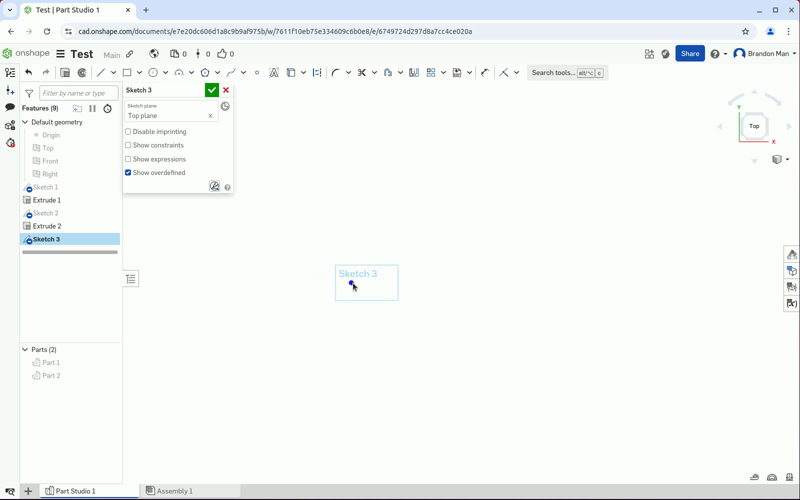
mouse_move(351, 283)
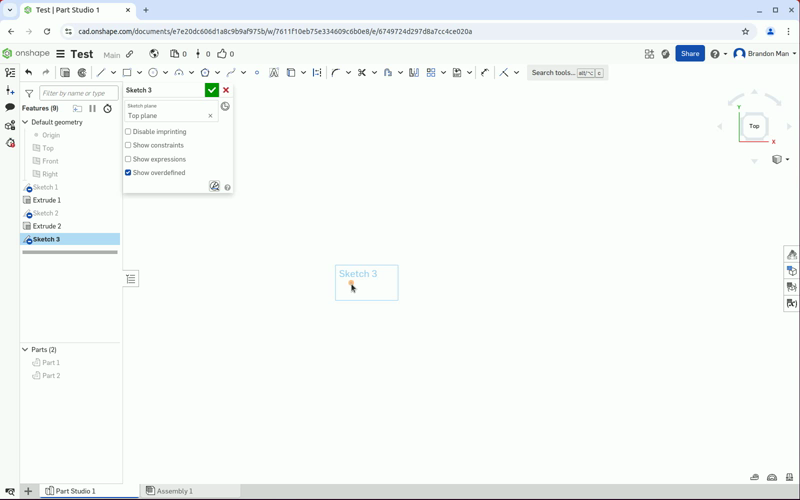
scroll(6)
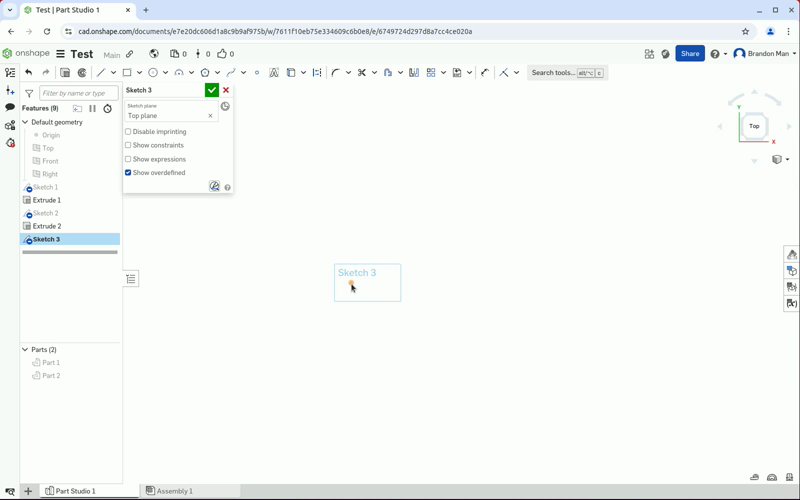
scroll(6)
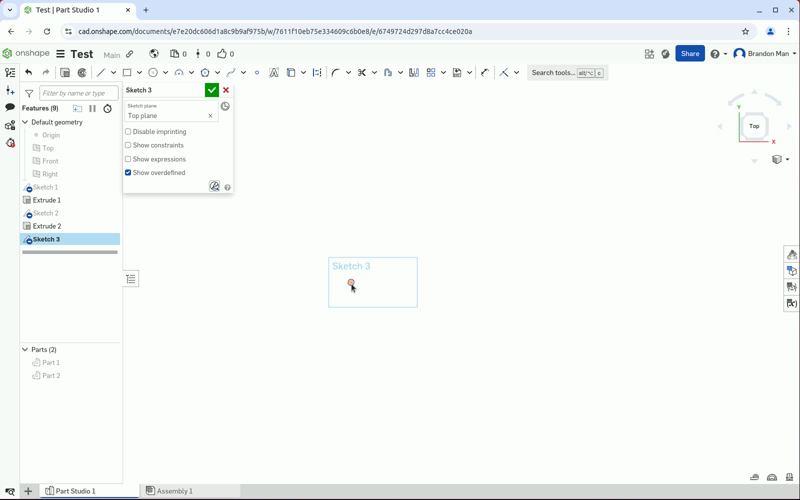
scroll(6)
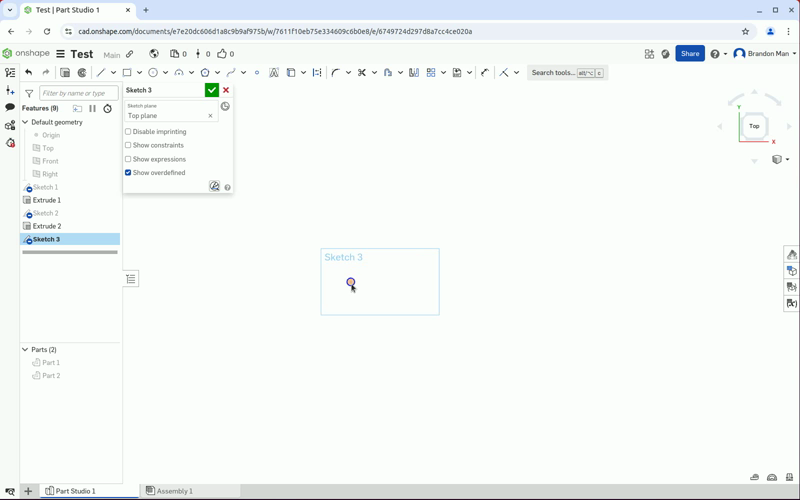
scroll(6)
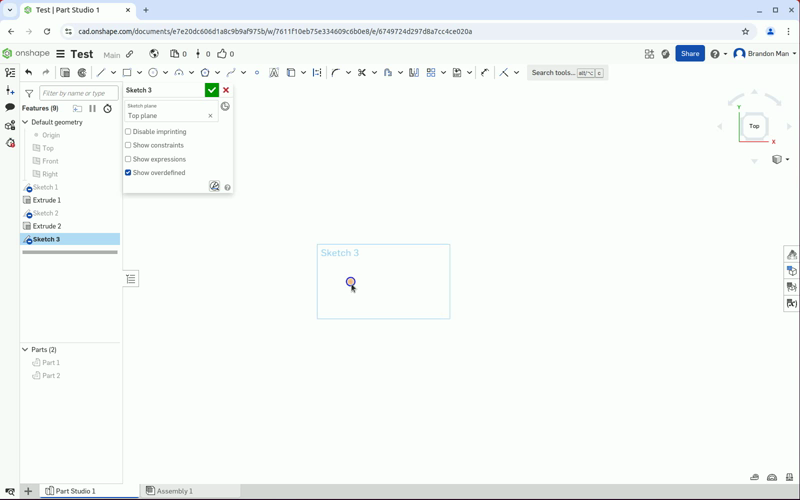
scroll(6)
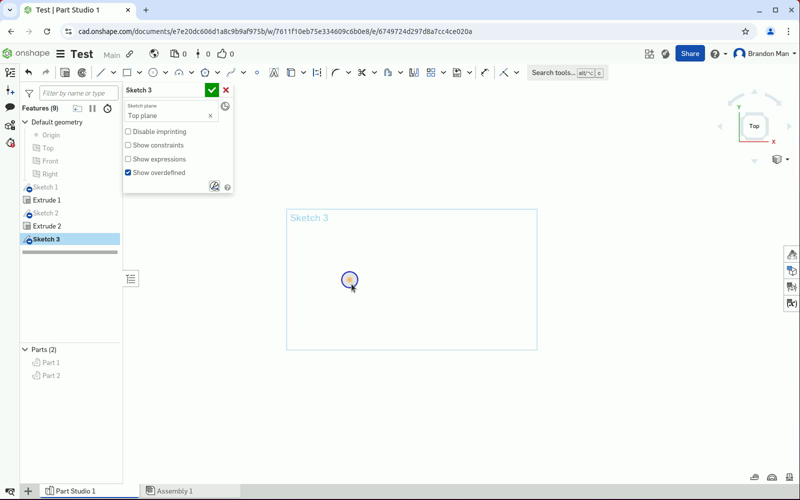
scroll(6)
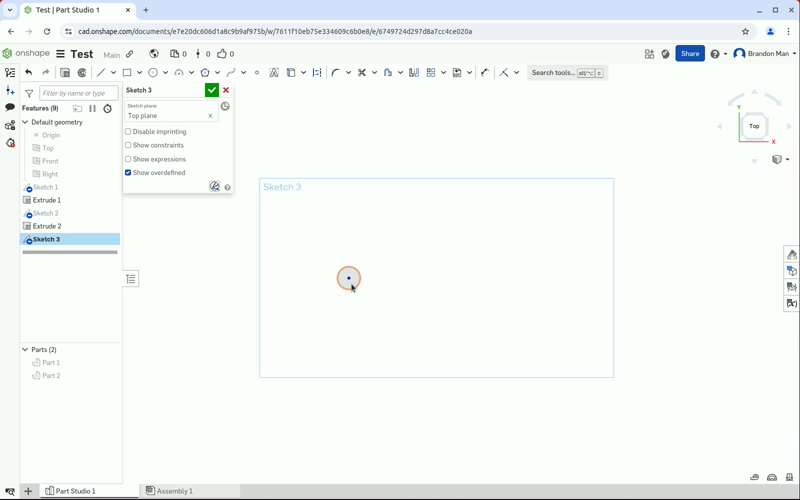
scroll(6)
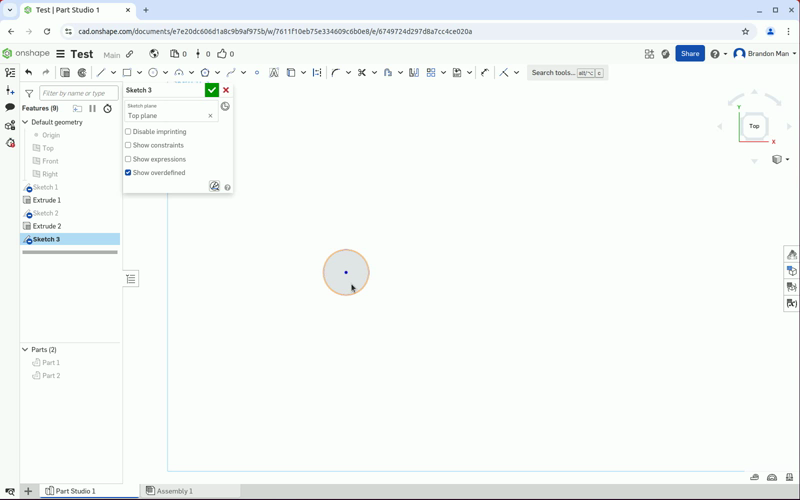
click(351, 283)
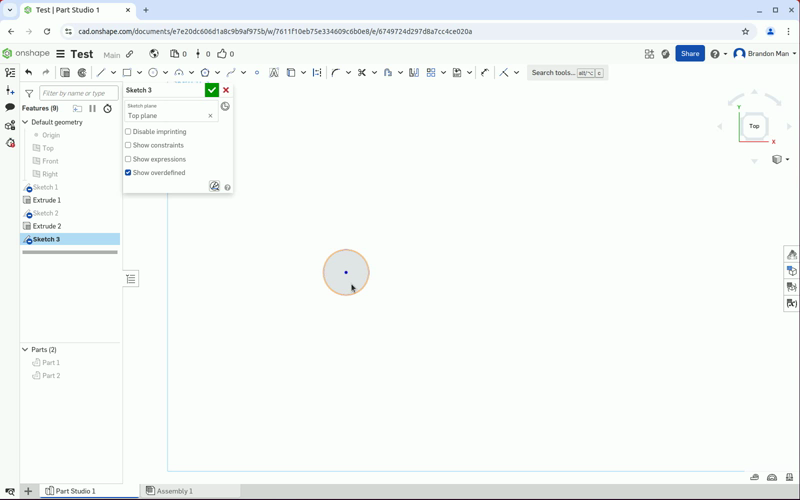
scroll(-6)
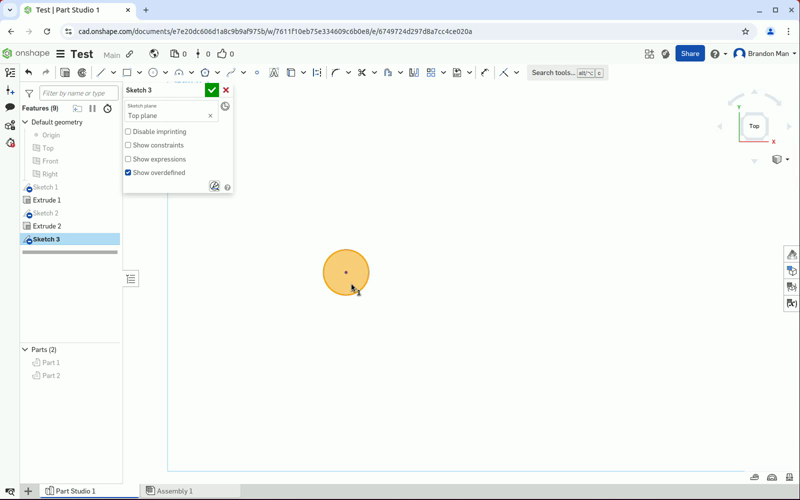
scroll(-6)
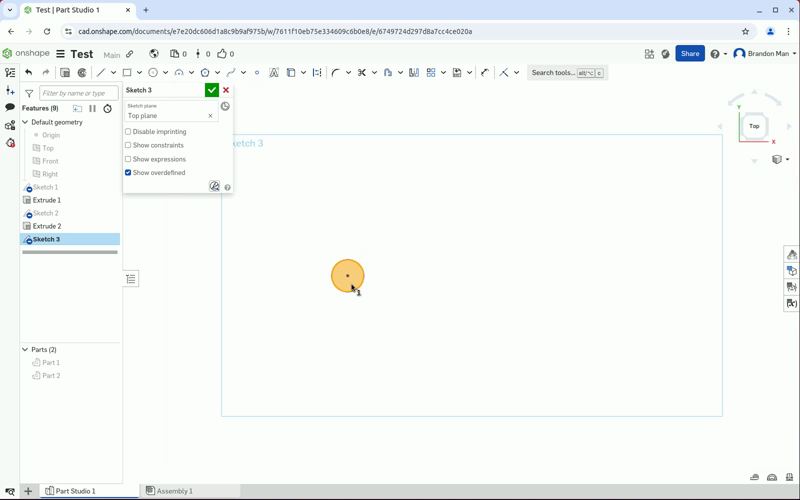
scroll(-6)
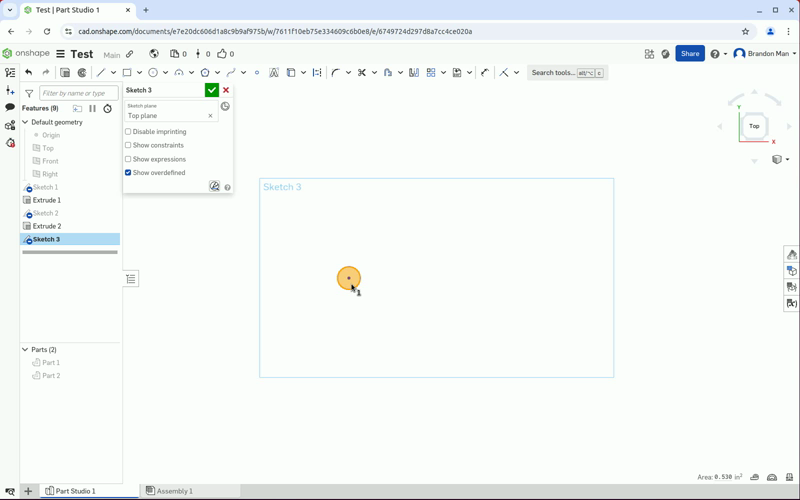
scroll(-6)
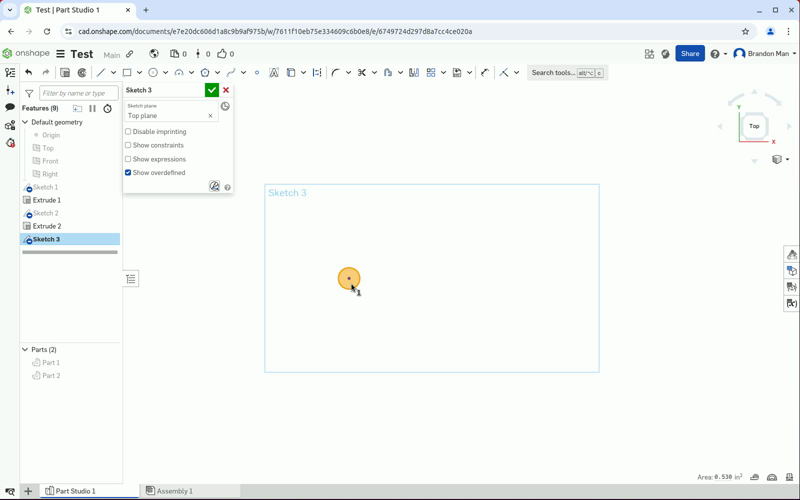
scroll(-6)
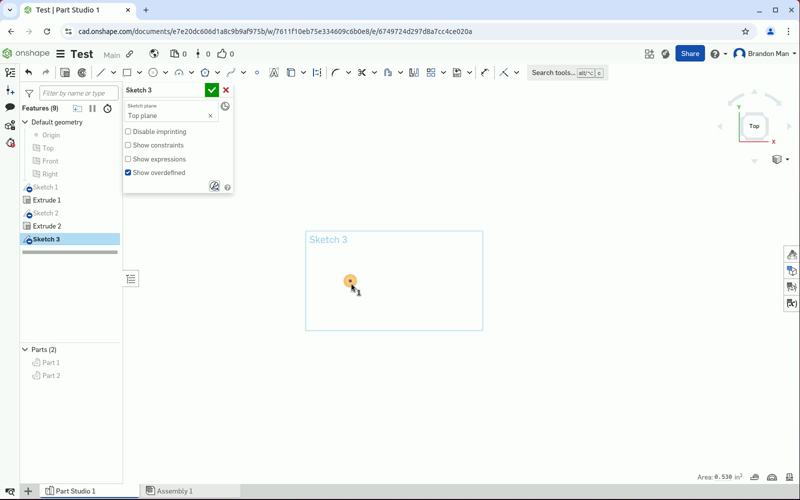
scroll(-6)
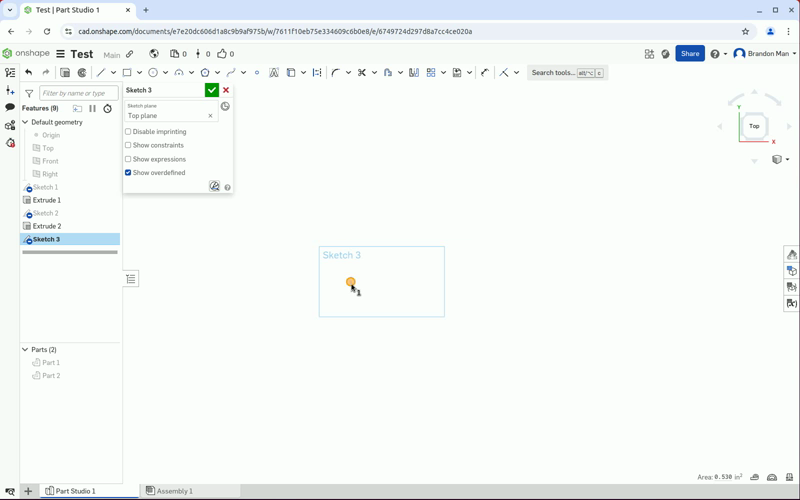
scroll(-6)
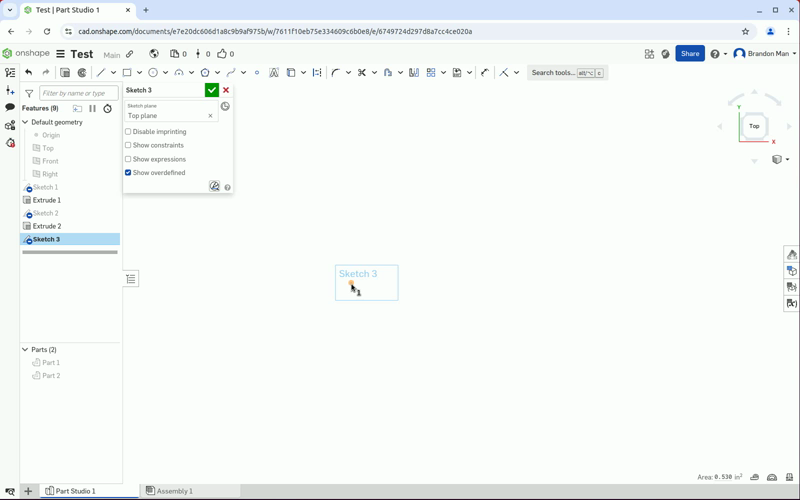
mouse_move(73, 352)
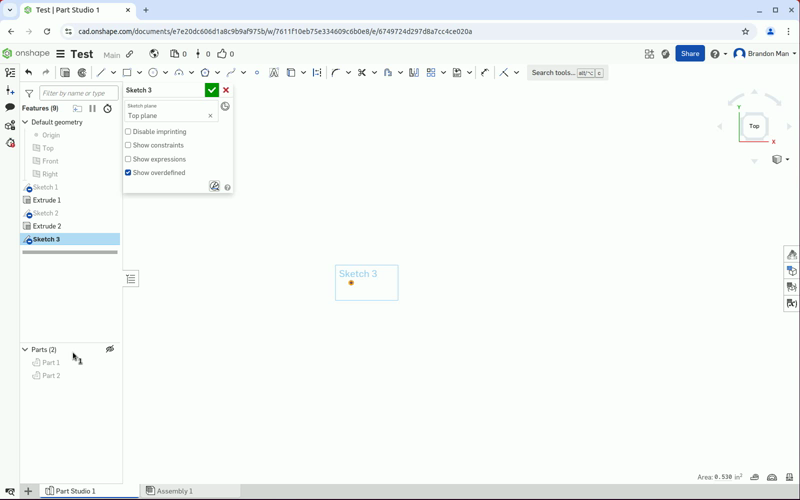
key(shift+y)
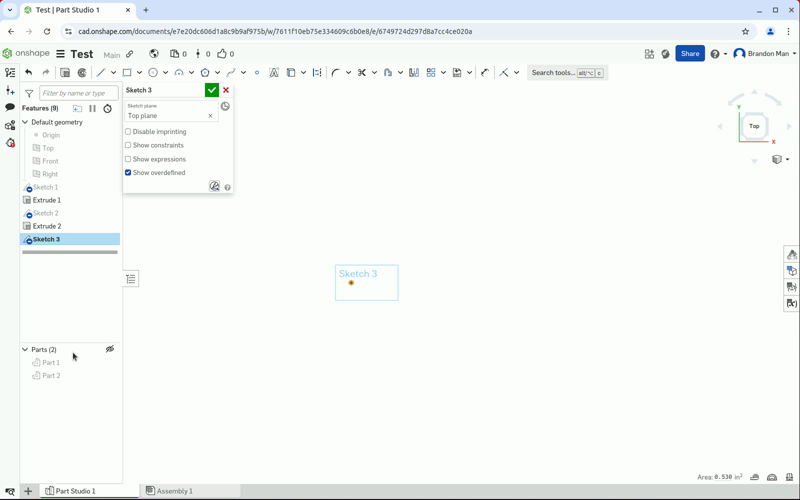
key(shift+e)
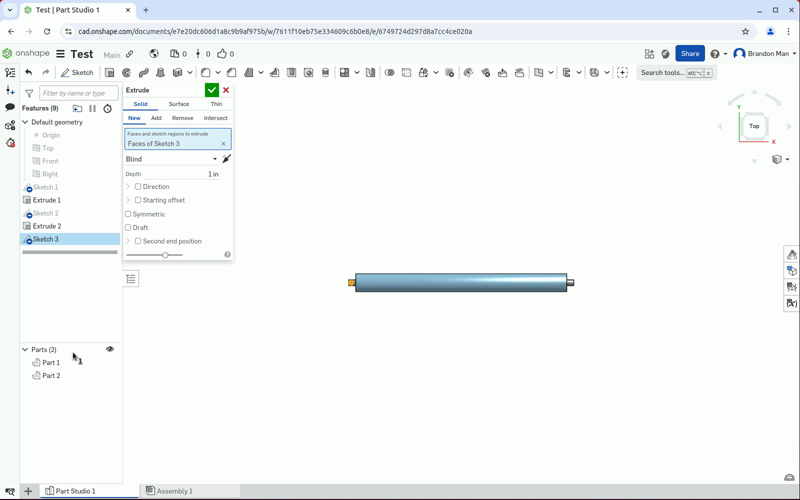
mouse_move(143, 106)
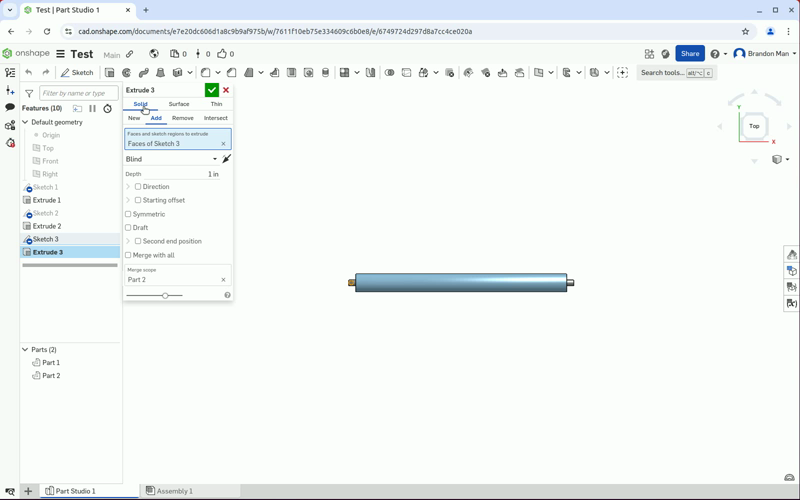
click(143, 106)
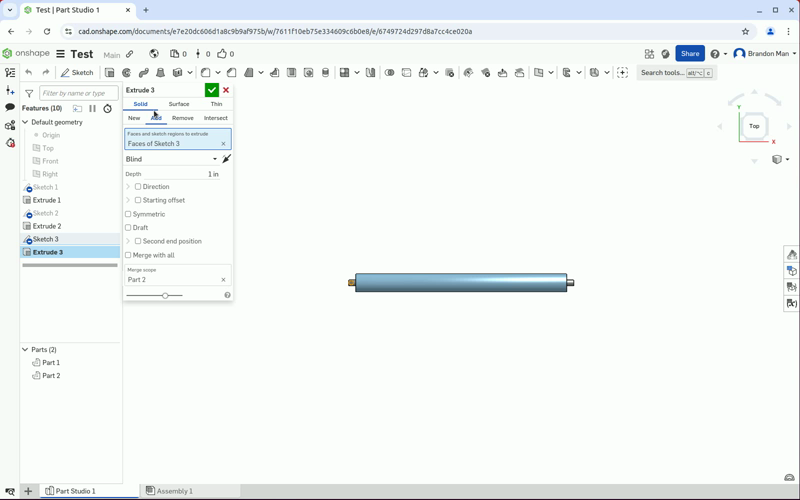
mouse_move(186, 120)
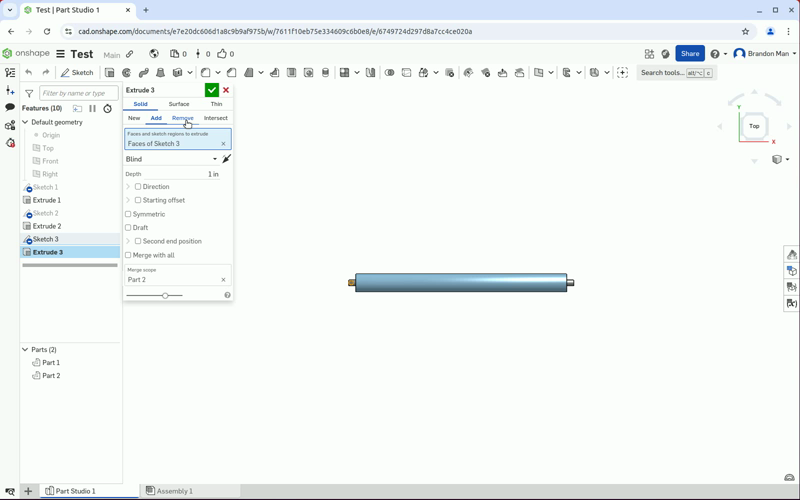
click(186, 120)
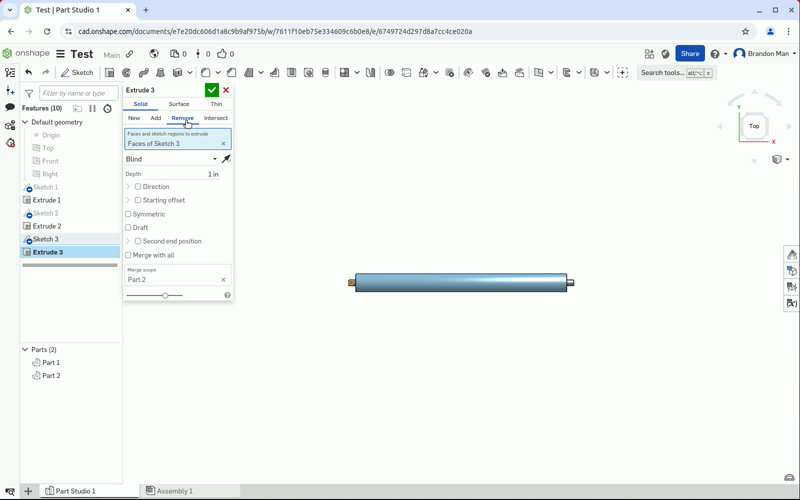
key(tab, 4)
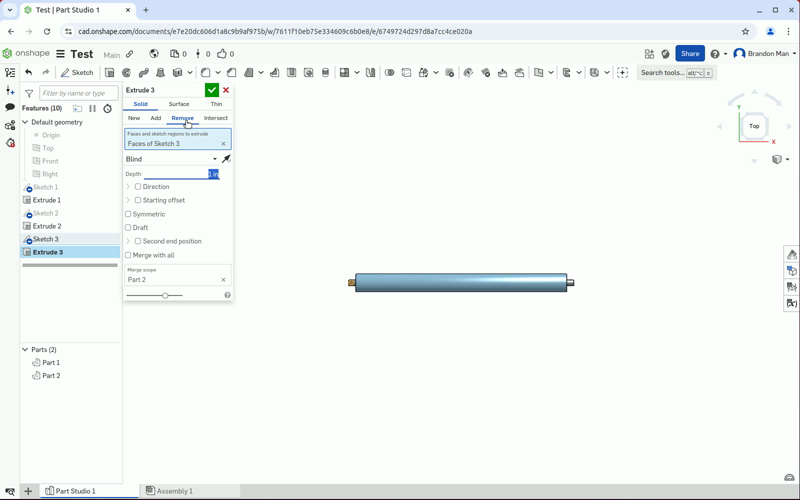
text(-0.962)
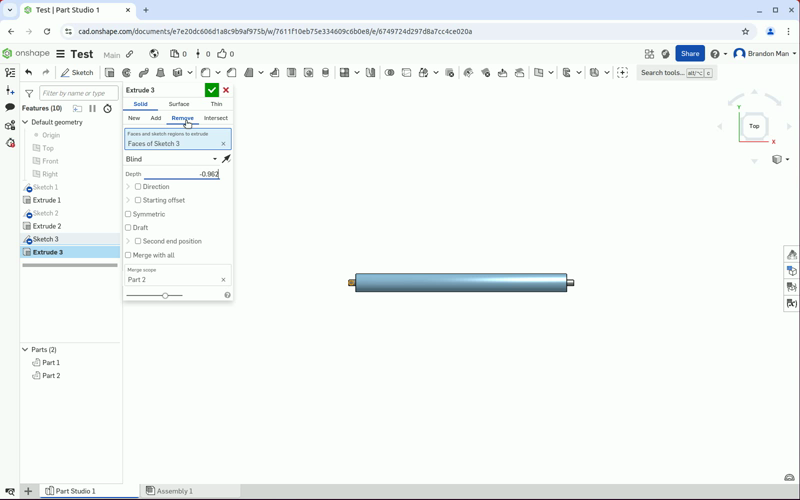
key(tab, 3)
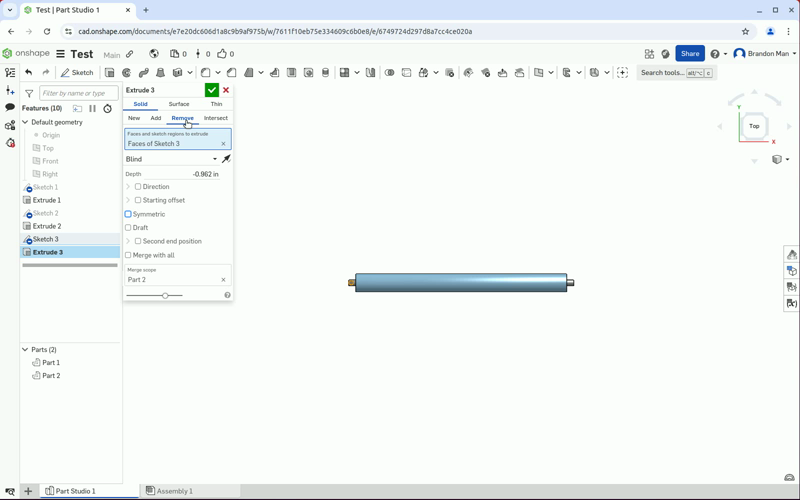
key(space)
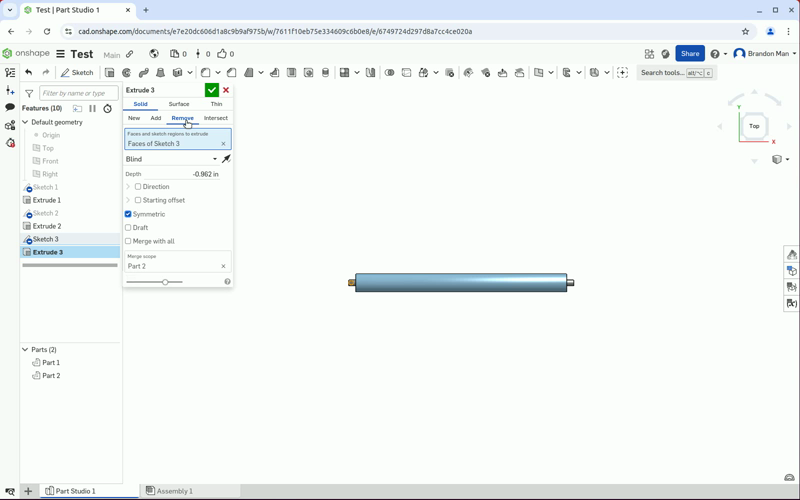
key(tab, 2)
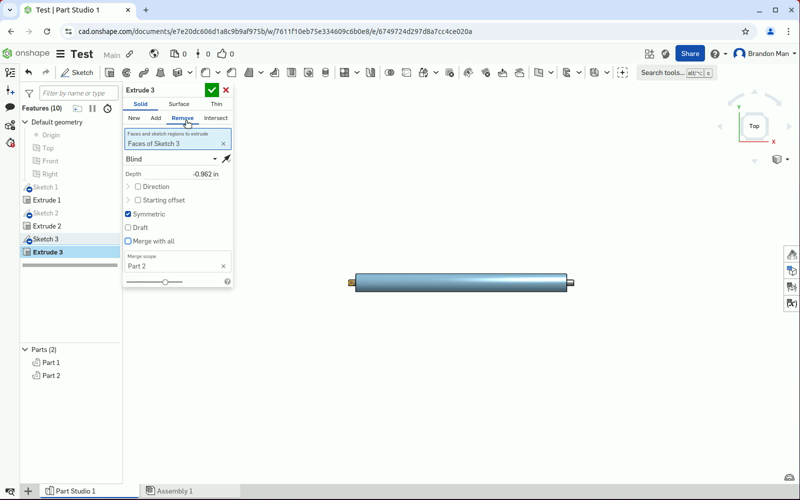
key(space)
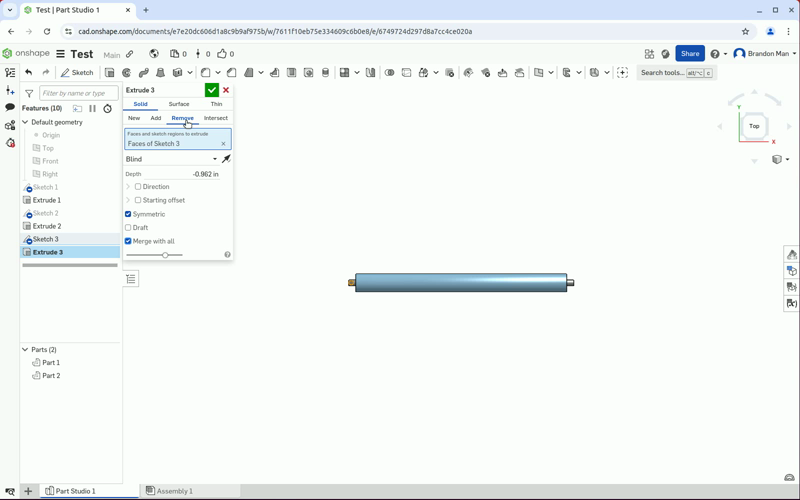
key(enter)
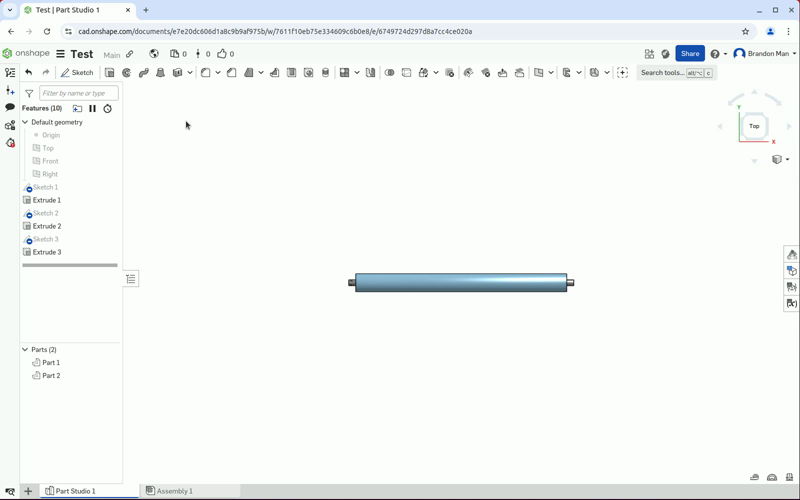
key(shift+h)
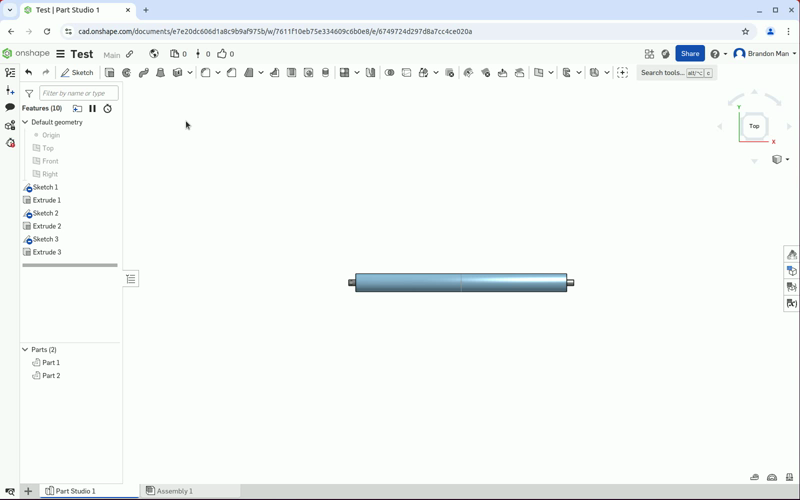
key(shift+h)
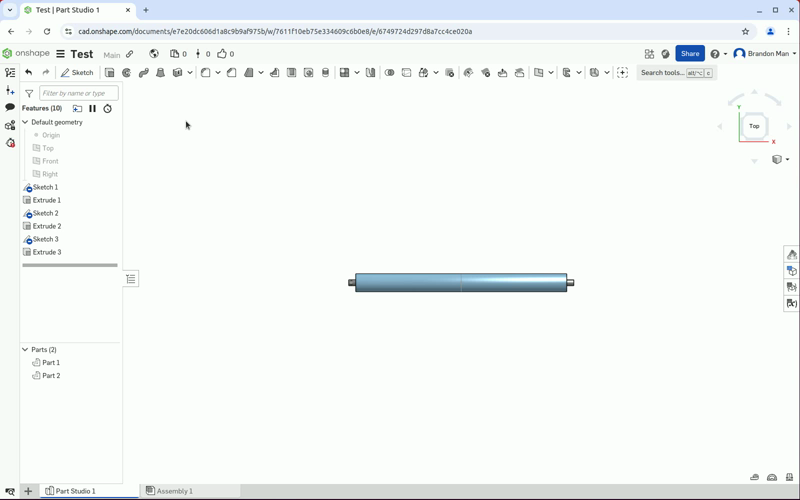
key(shift+7)
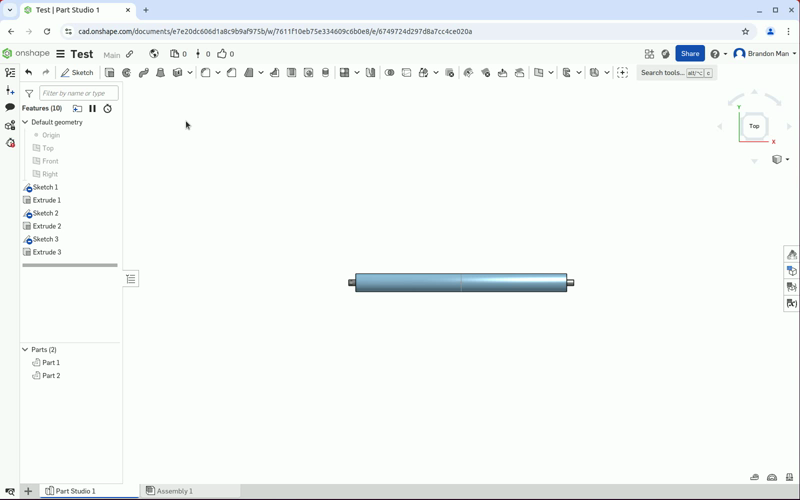
key(up, 3)
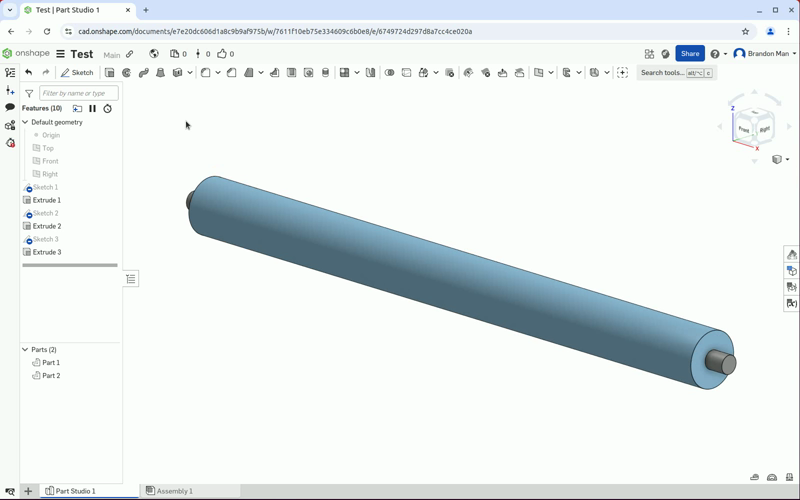
key(left, 3)
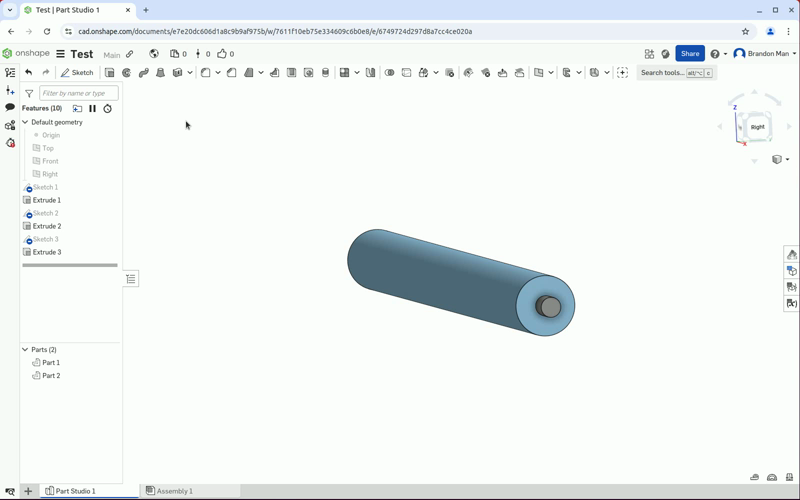
key(right, 3)
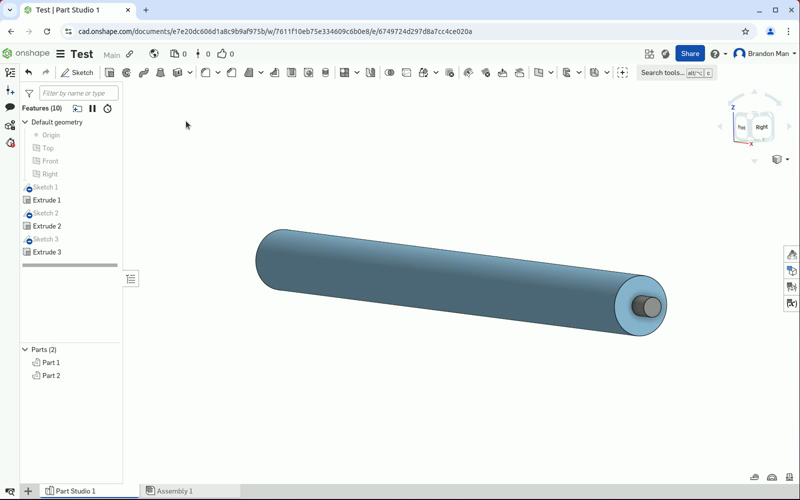
key(down, 3)
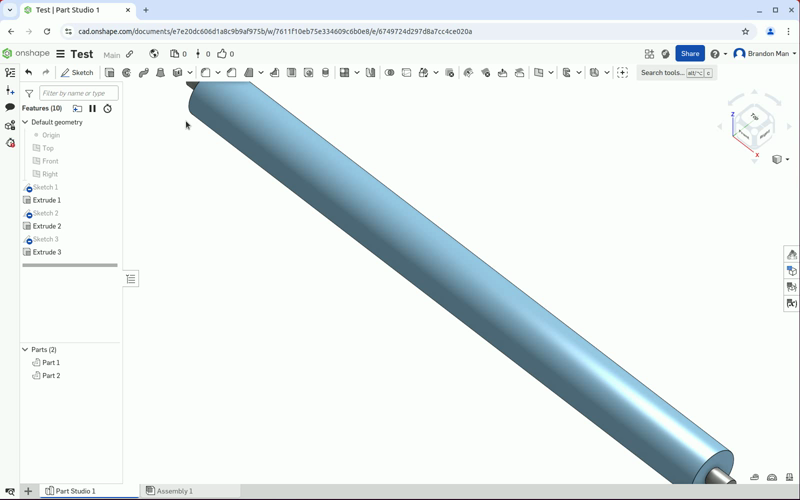
mouse_move(73, 189)
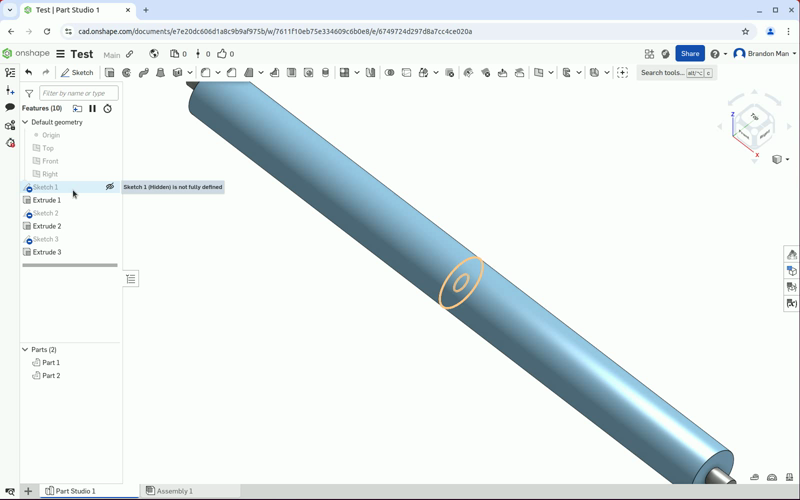
click(73, 189)